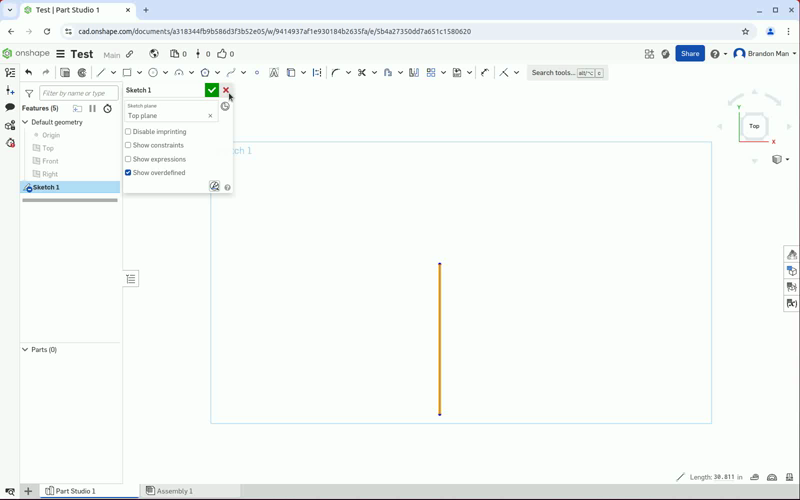
key(shift+h)
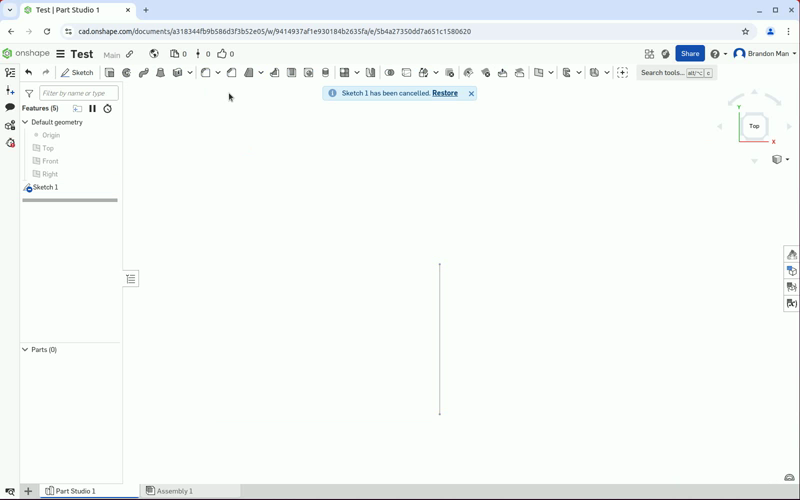
key(shift+s)
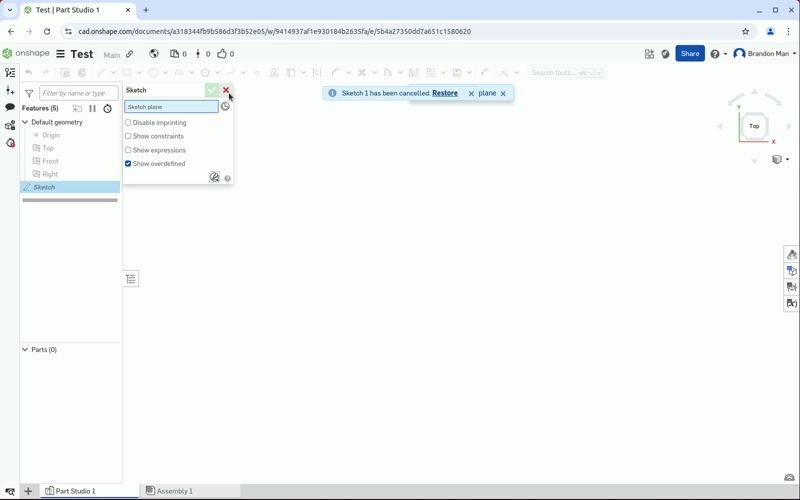
mouse_move(73, 150)
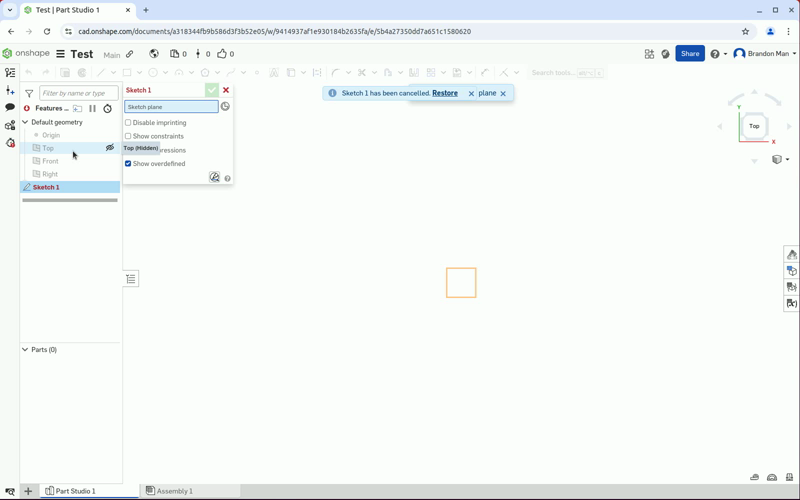
click(73, 150)
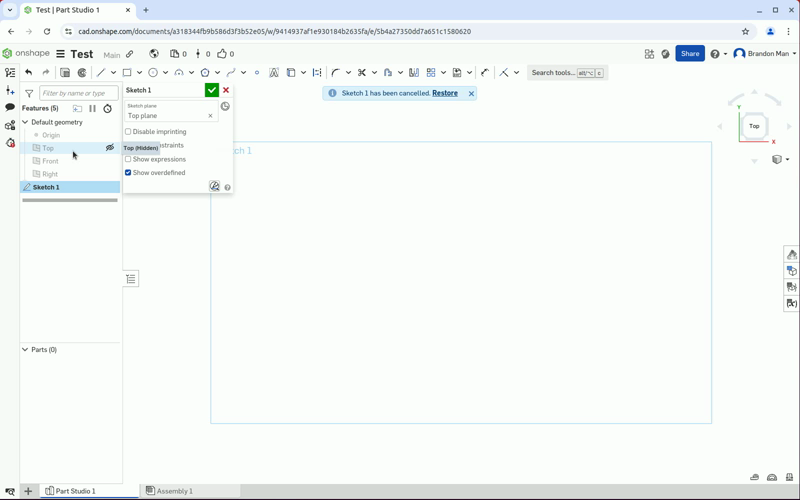
mouse_move(73, 352)
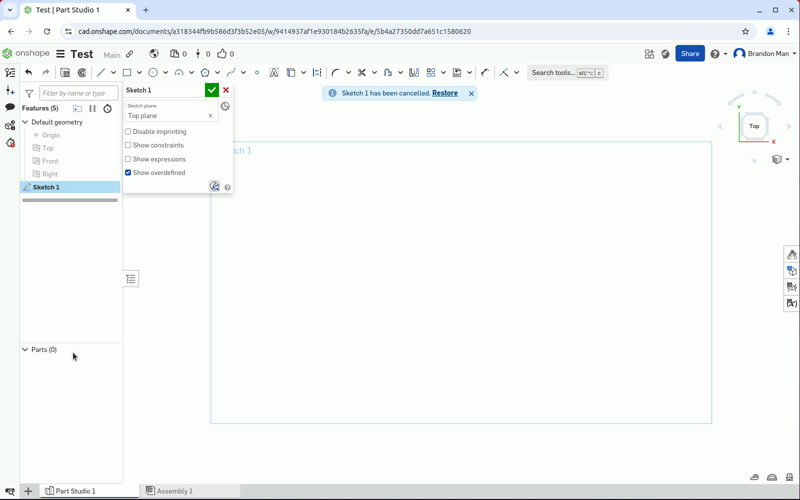
key(y)
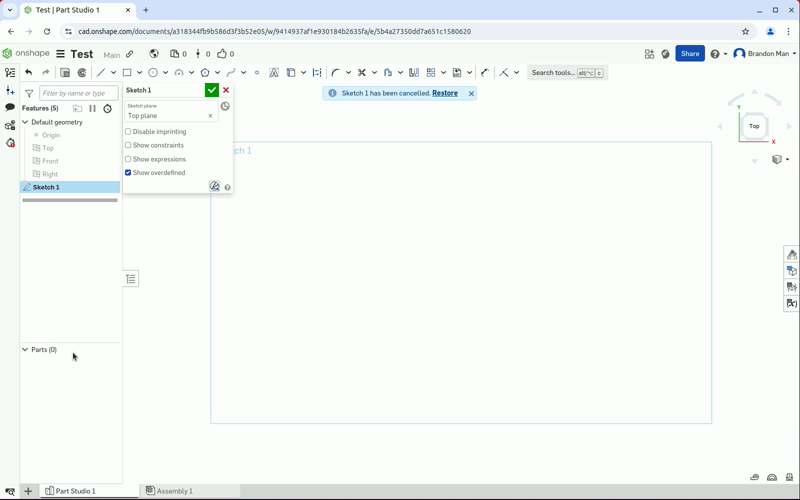
key(l)
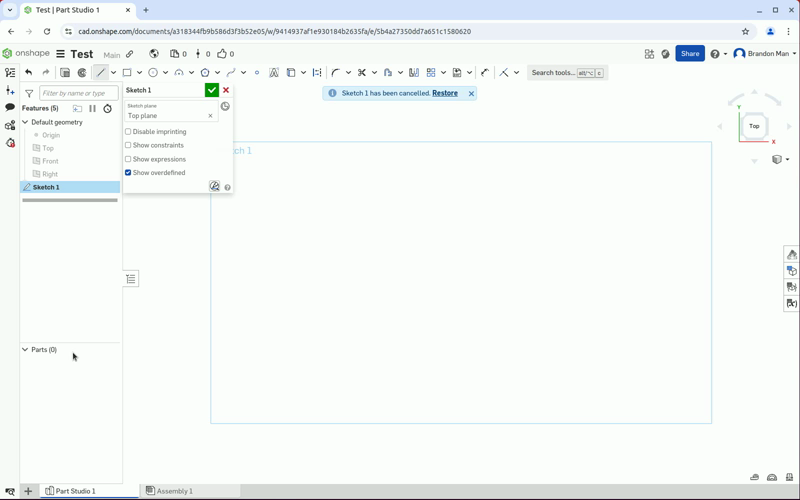
key_down(shift)
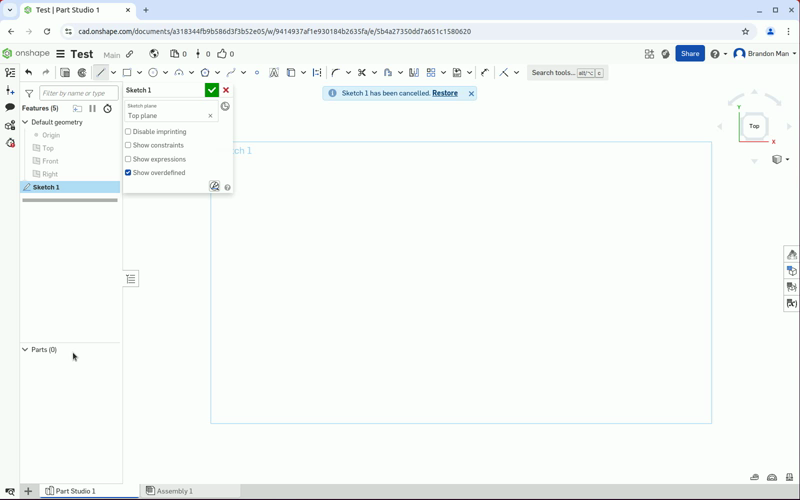
mouse_move(359, 395)
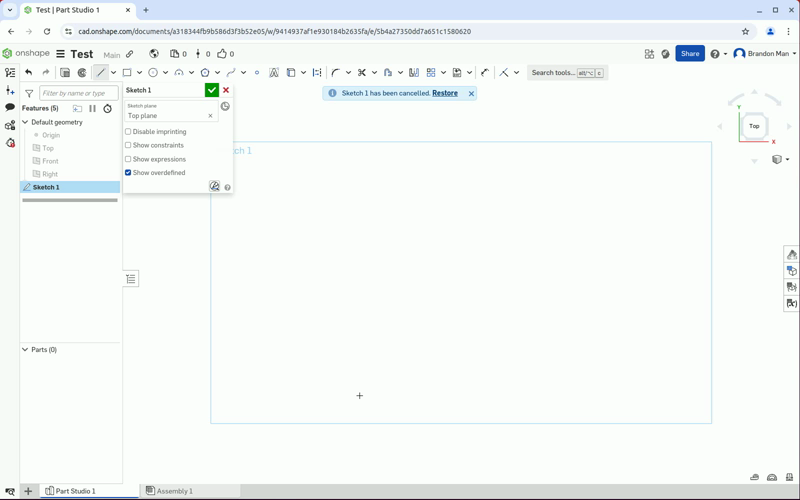
click(359, 395)
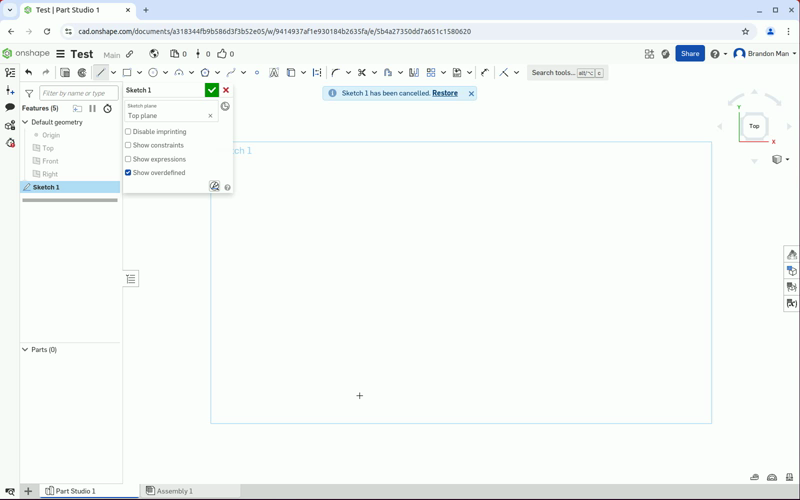
key_up(shift)
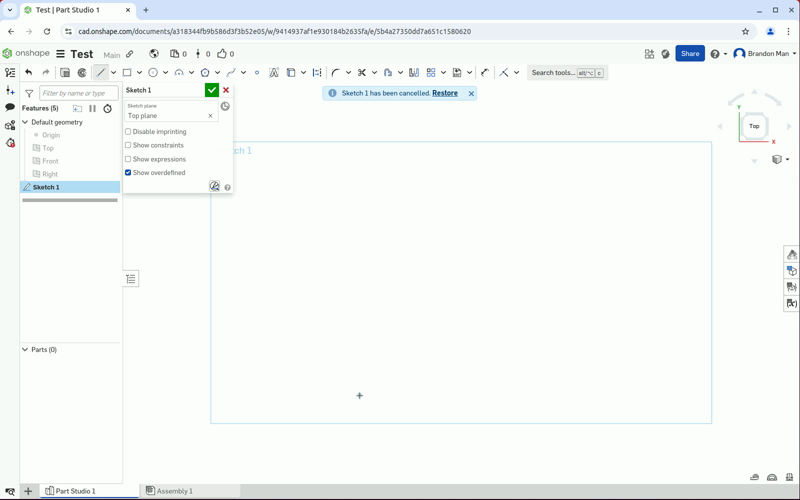
key_down(shift)
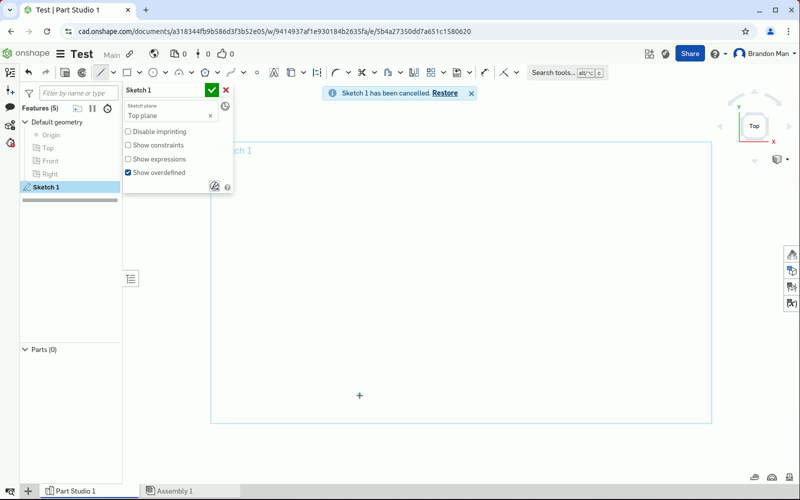
mouse_move(488, 395)
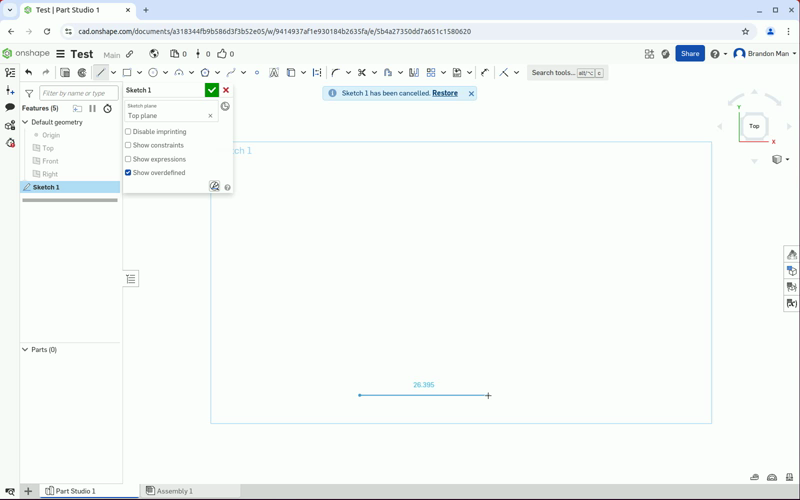
click(488, 395)
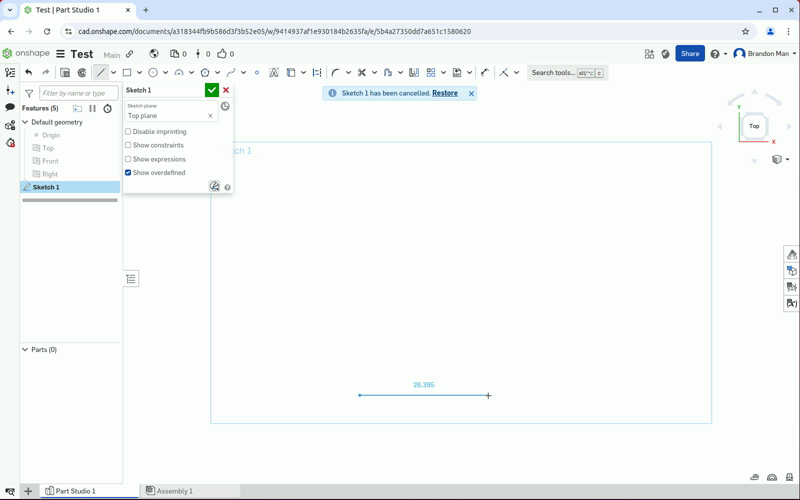
key_up(shift)
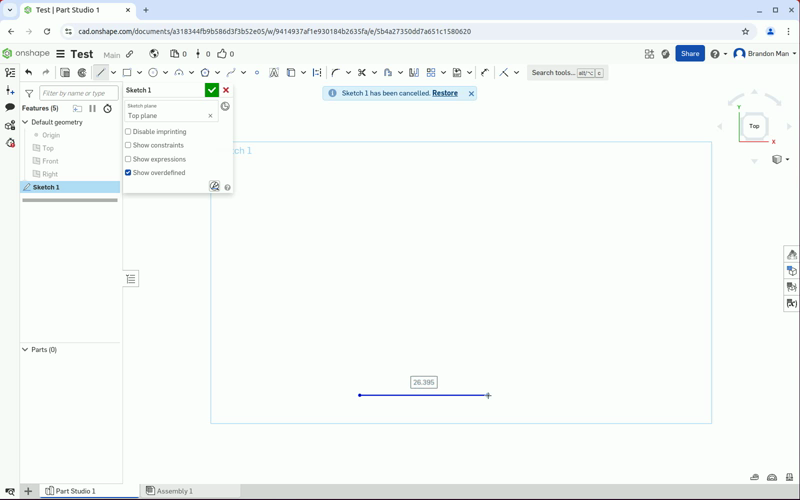
key_down(shift)
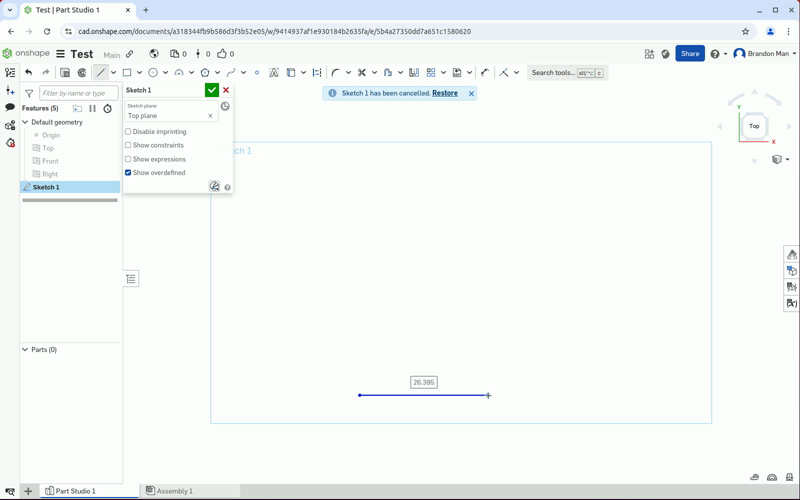
mouse_move(488, 189)
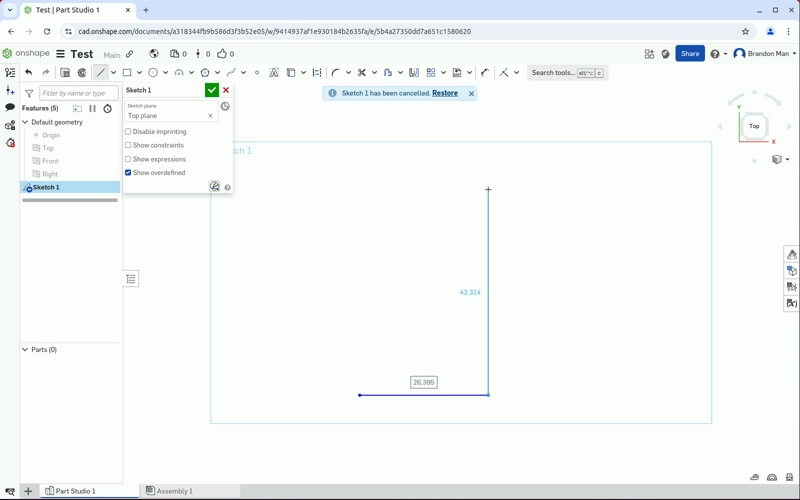
click(488, 189)
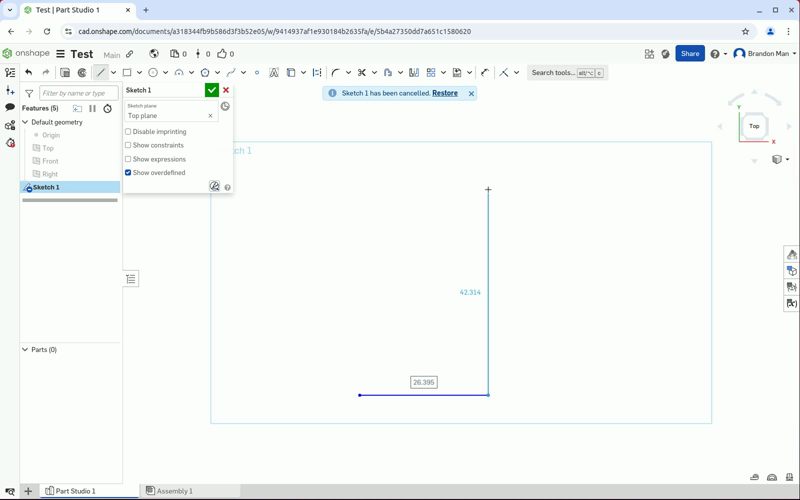
key_up(shift)
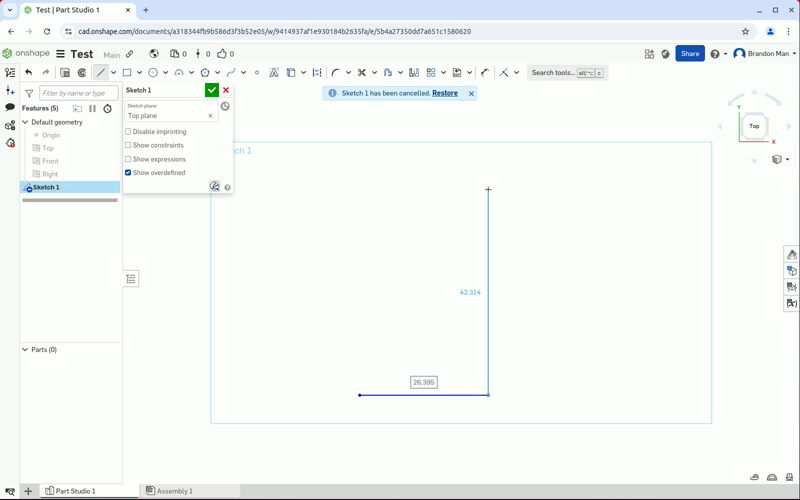
key_down(shift)
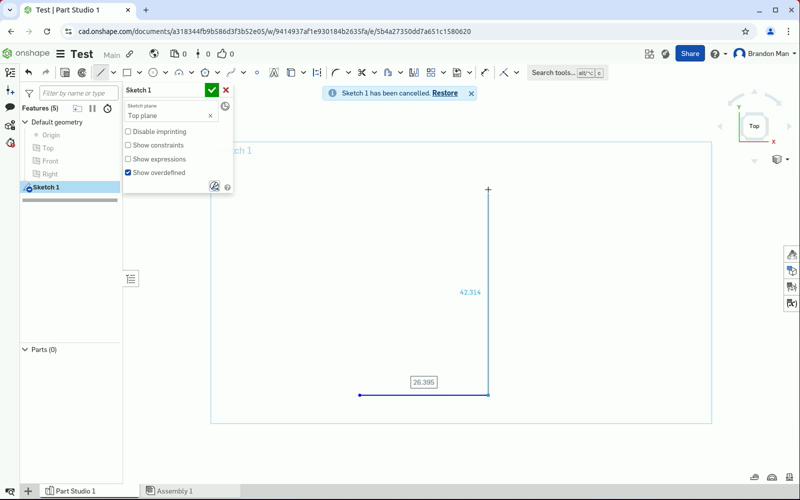
mouse_move(359, 189)
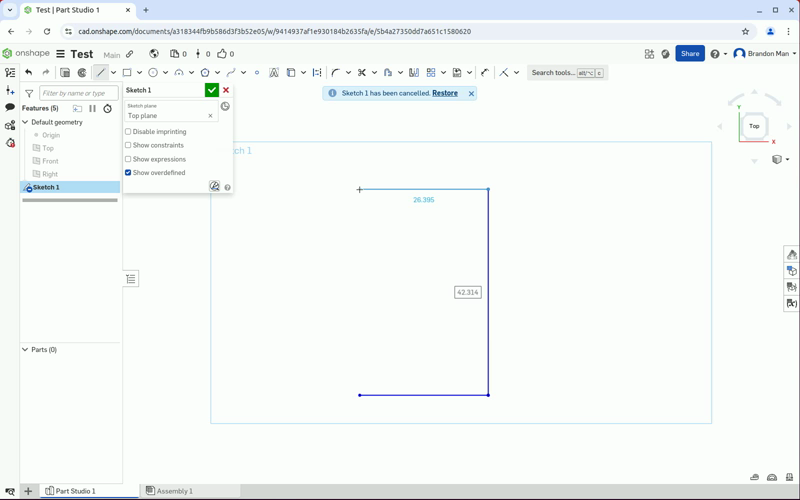
click(359, 189)
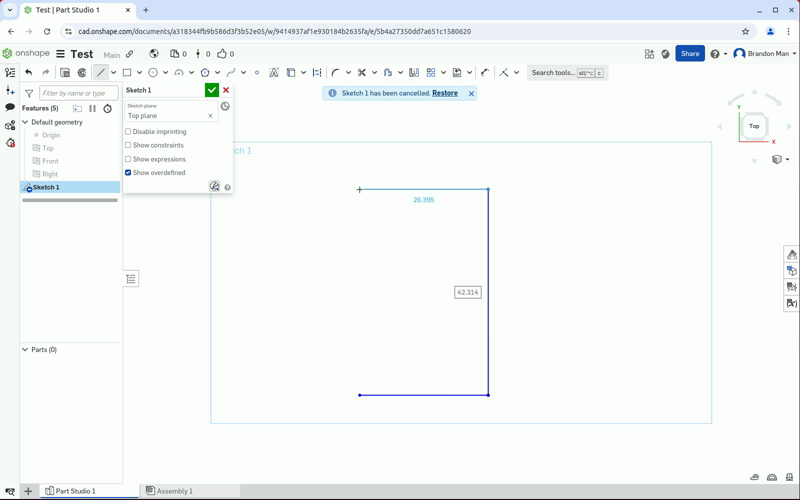
key_up(shift)
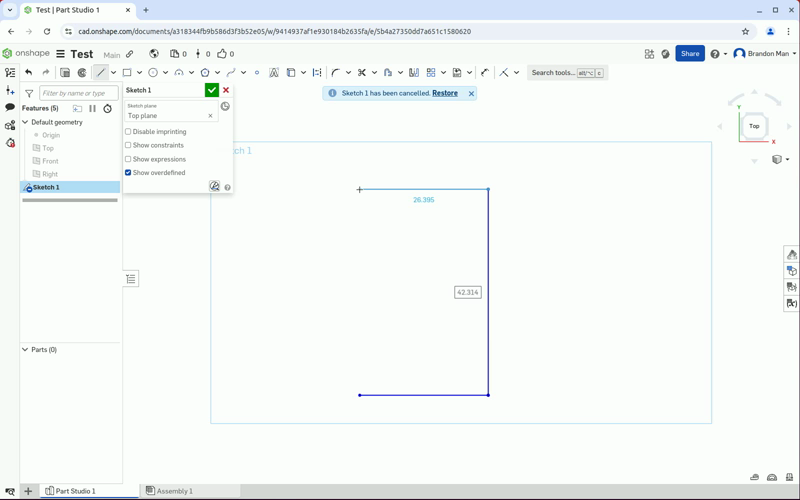
key_down(shift)
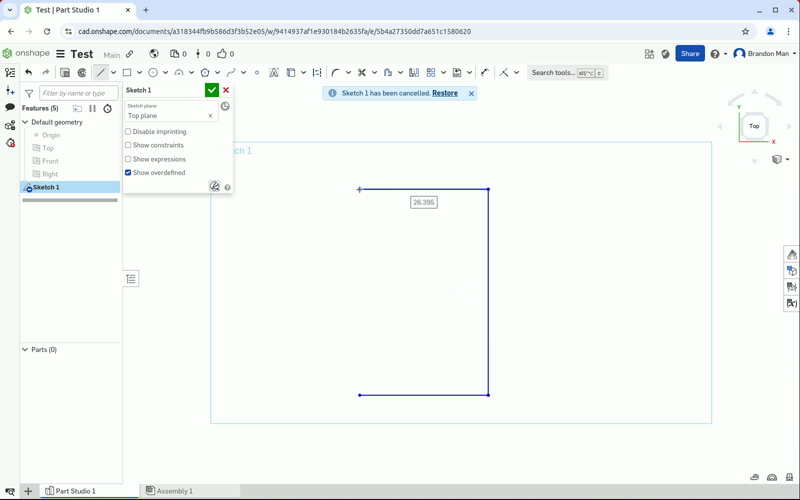
mouse_move(359, 395)
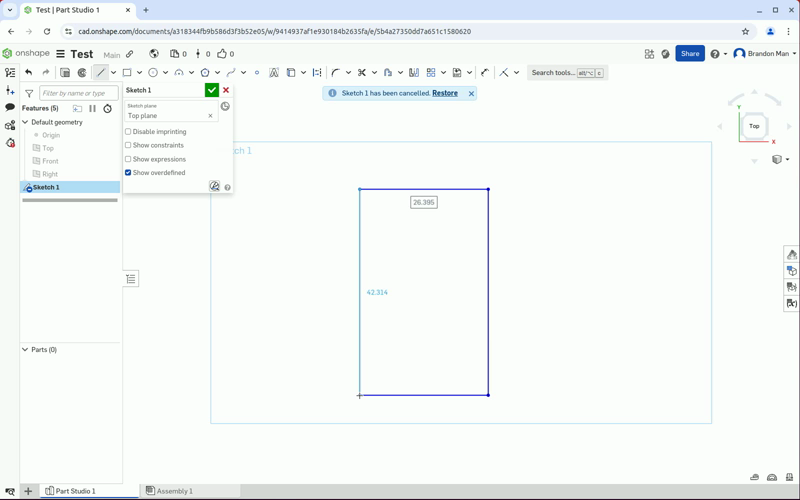
key_up(shift)
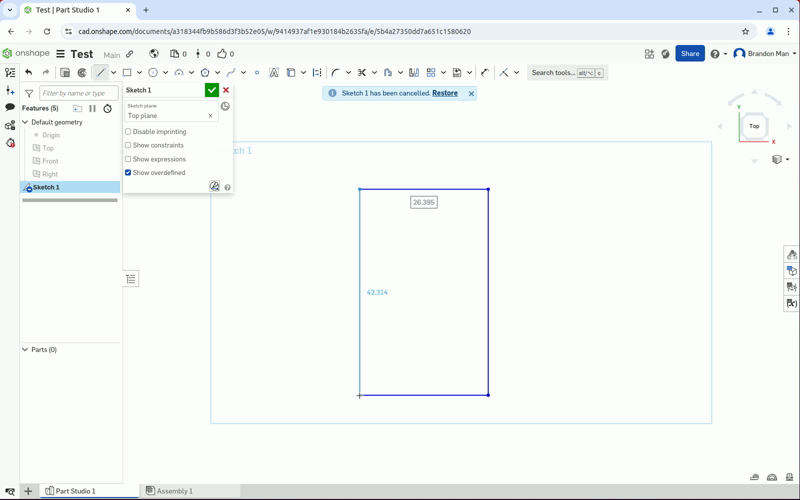
click(359, 395)
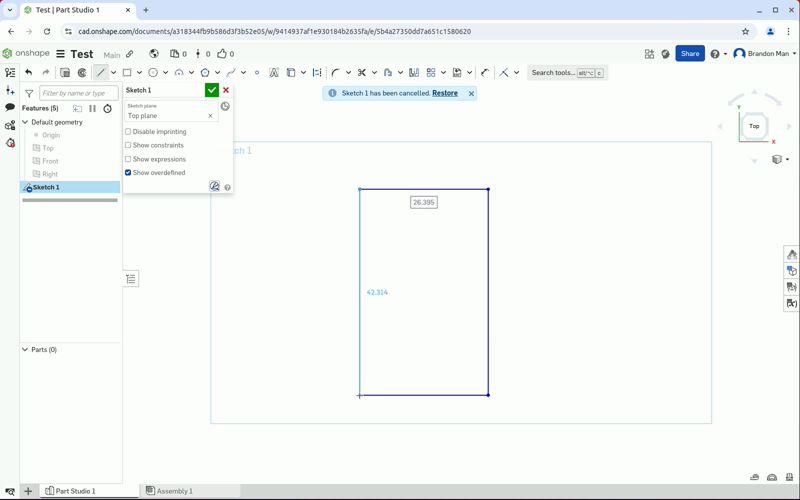
key(esc)
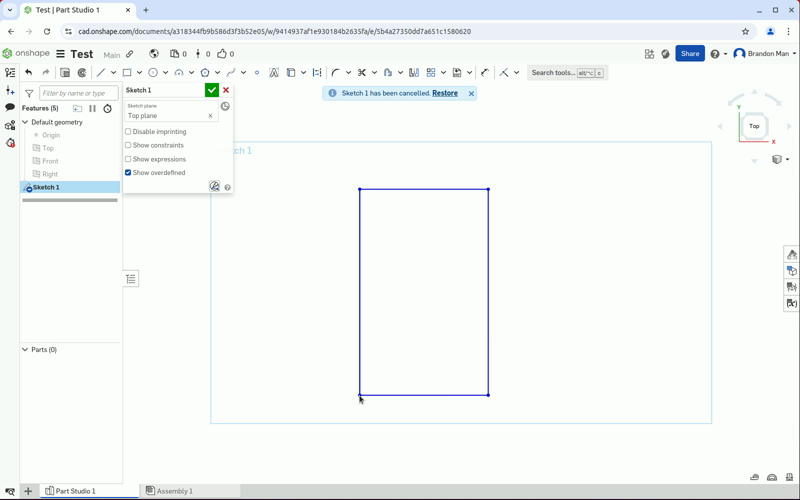
mouse_move(389, 224)
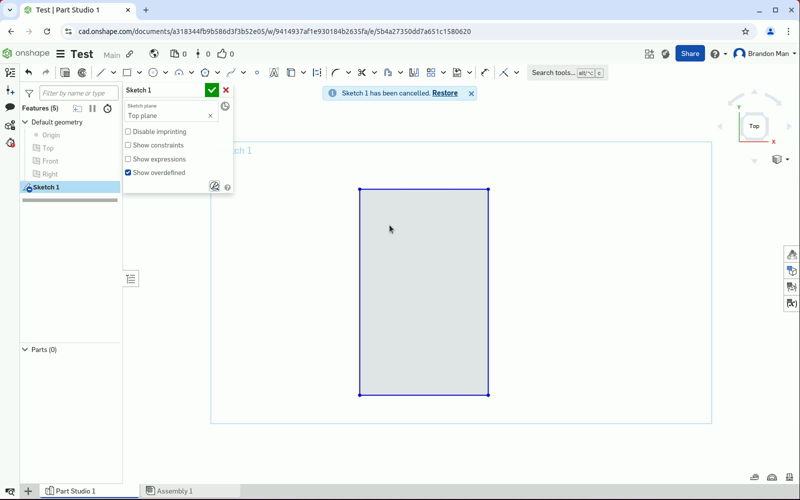
click(389, 224)
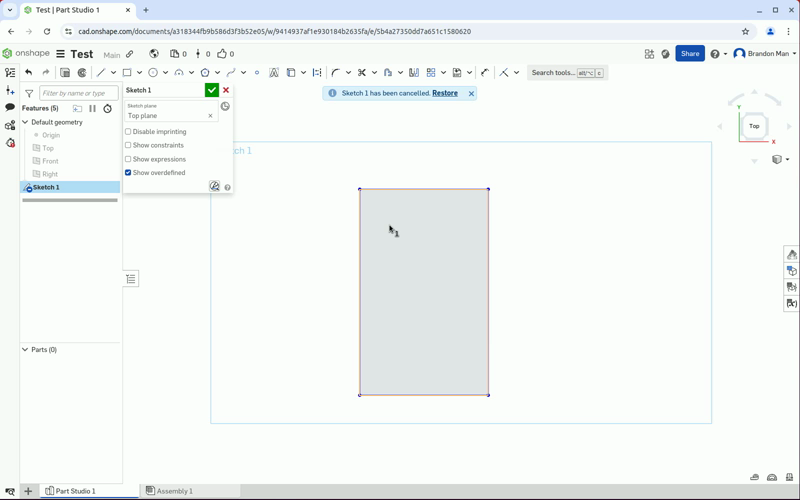
mouse_move(73, 352)
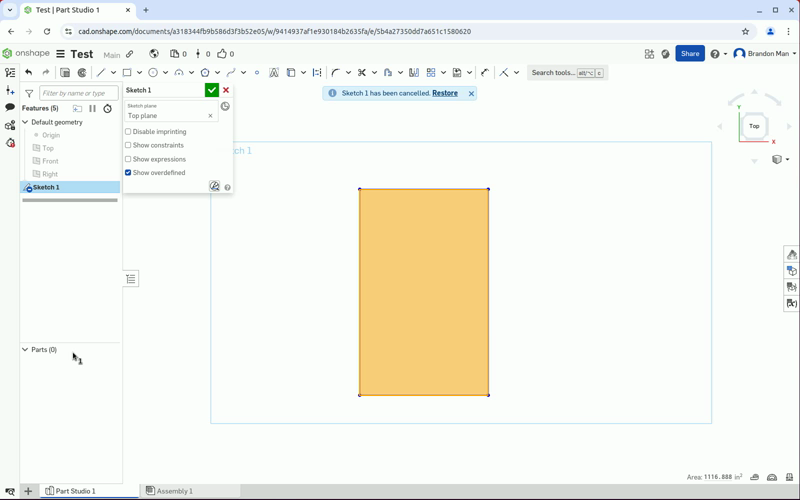
key(shift+y)
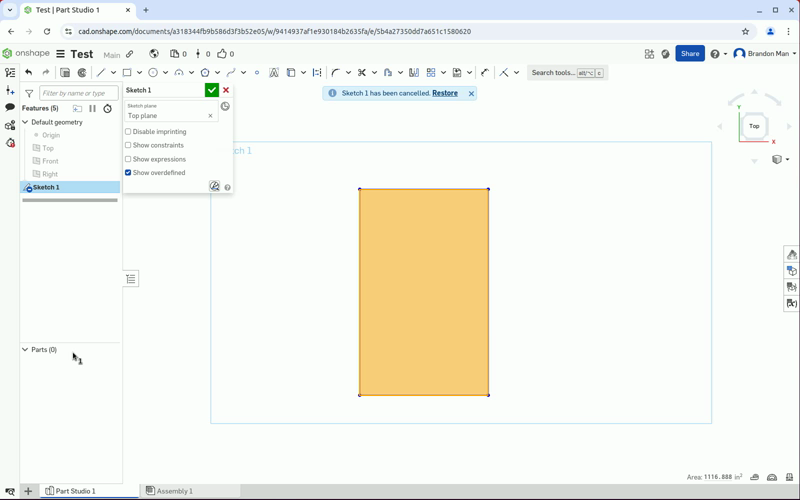
key(shift+e)
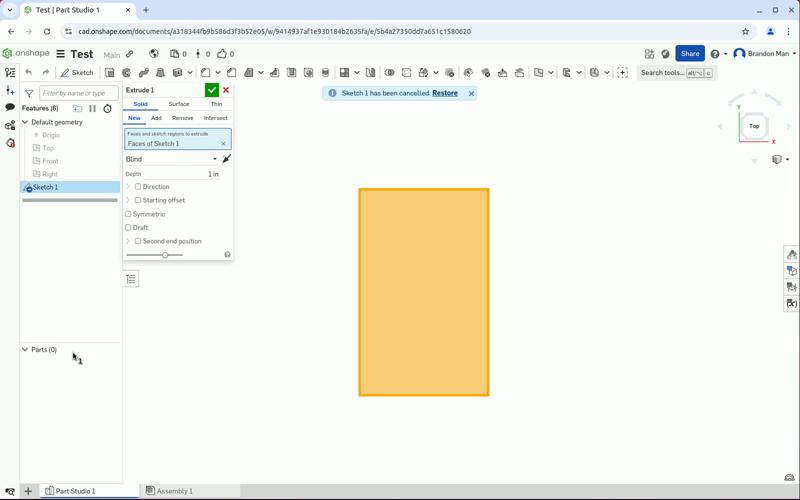
mouse_move(143, 106)
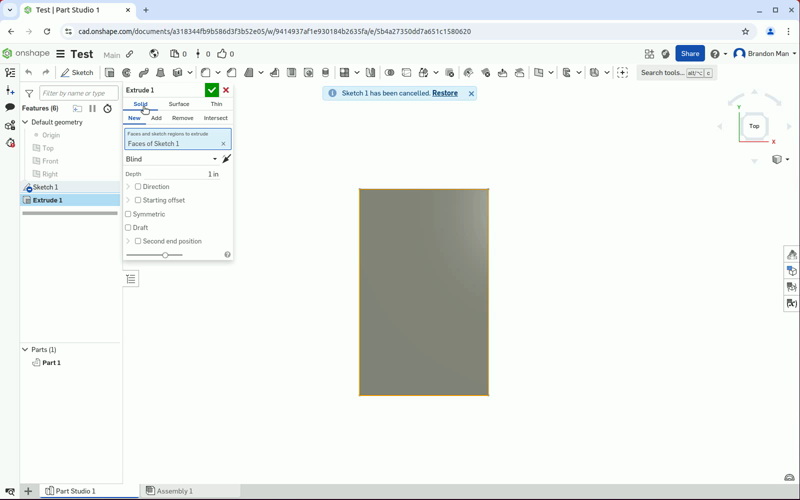
click(143, 106)
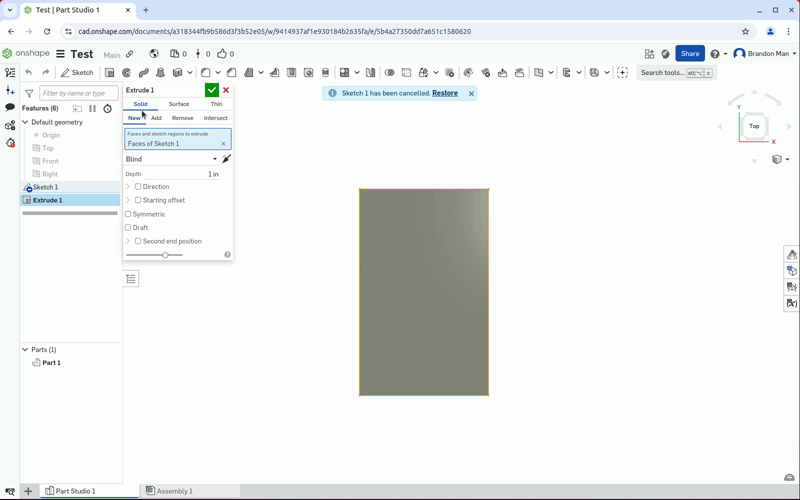
mouse_move(137, 120)
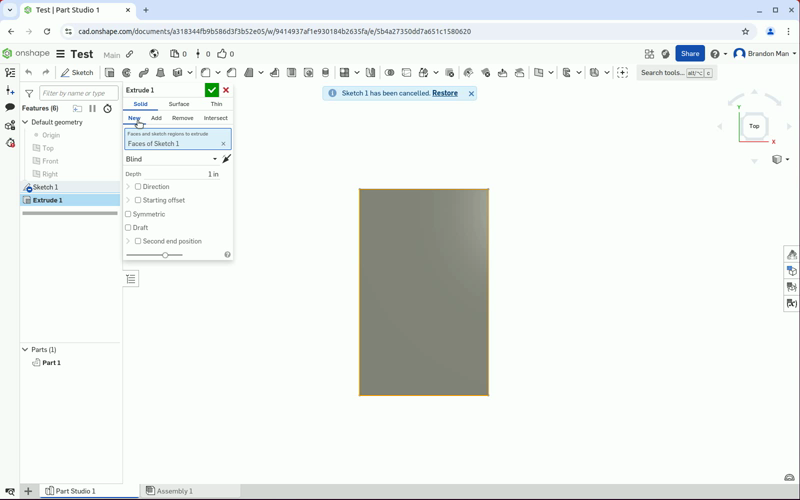
click(137, 120)
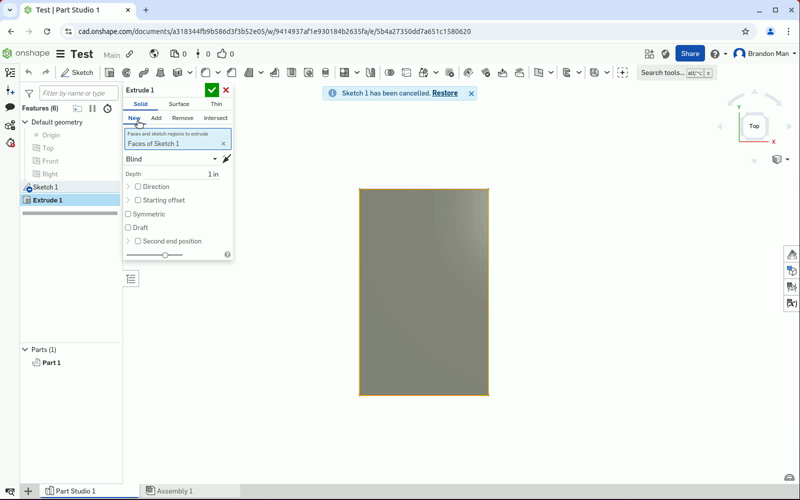
key(tab, 4)
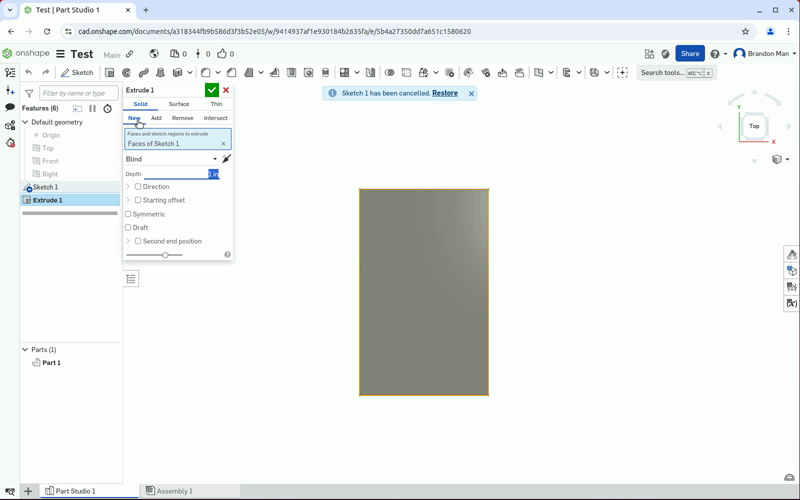
text(1.444)
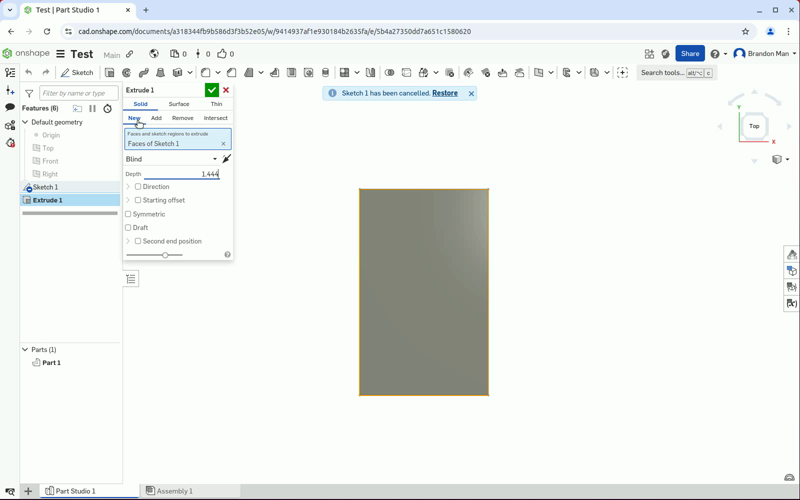
key(enter)
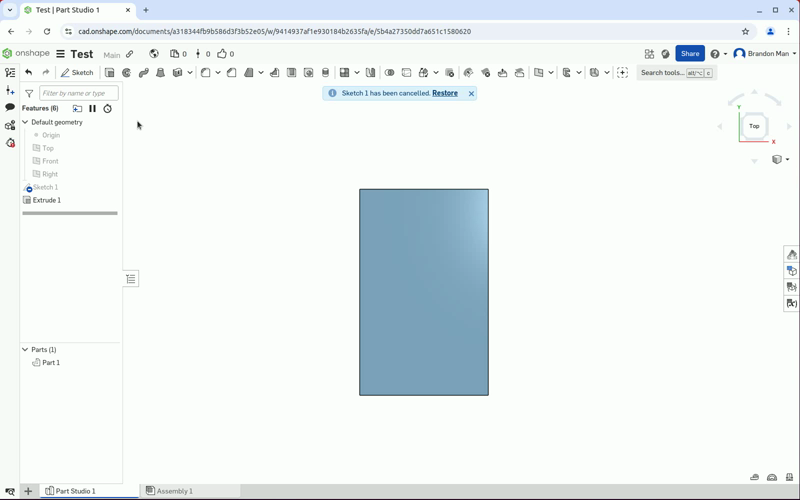
key(shift+h)
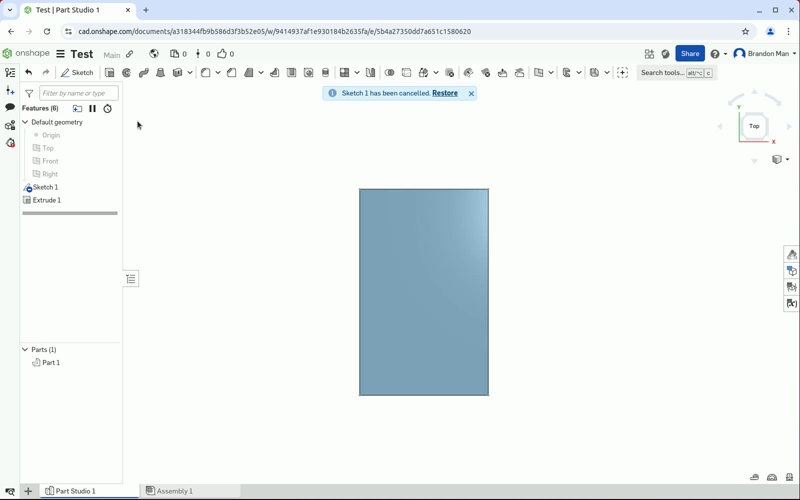
key(shift+h)
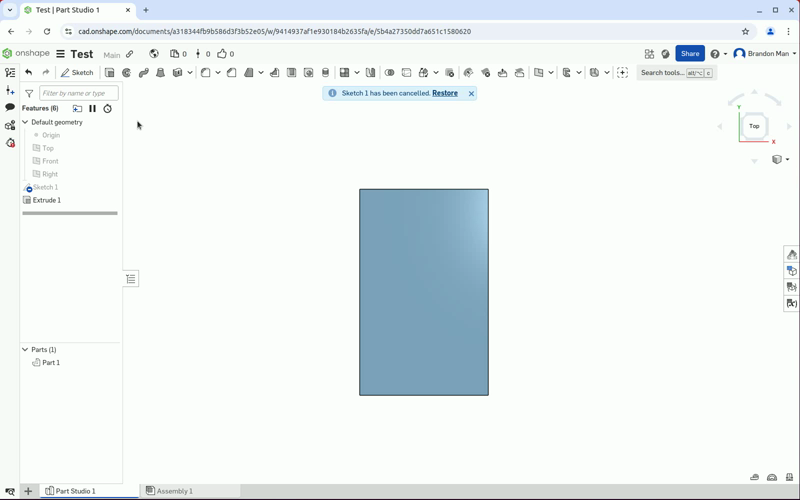
mouse_move(73, 189)
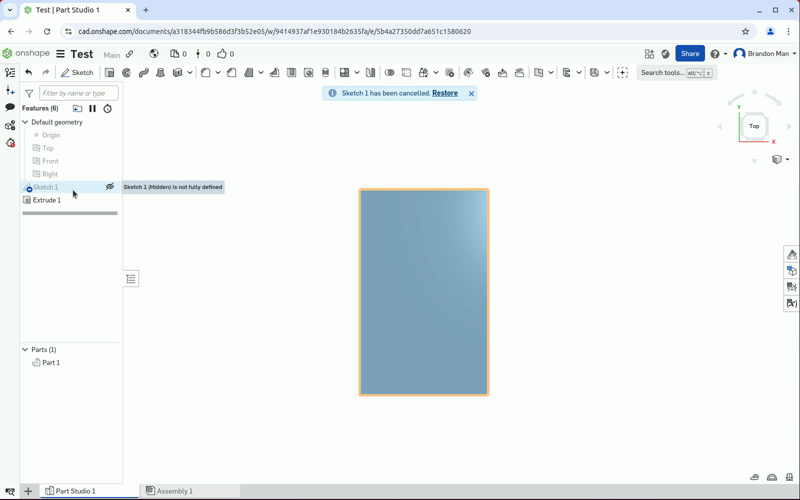
click(73, 189)
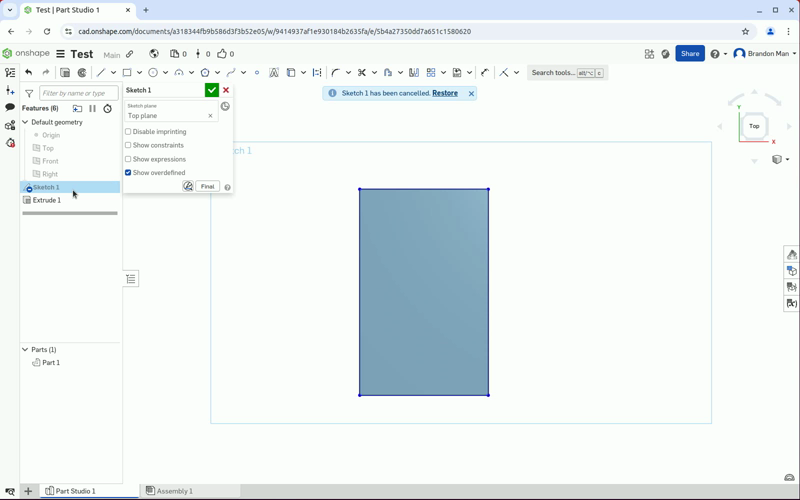
mouse_move(229, 92)
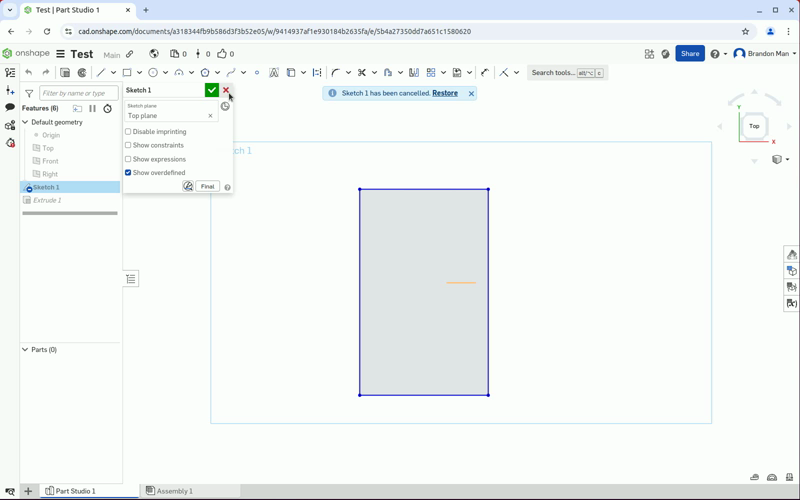
click(229, 92)
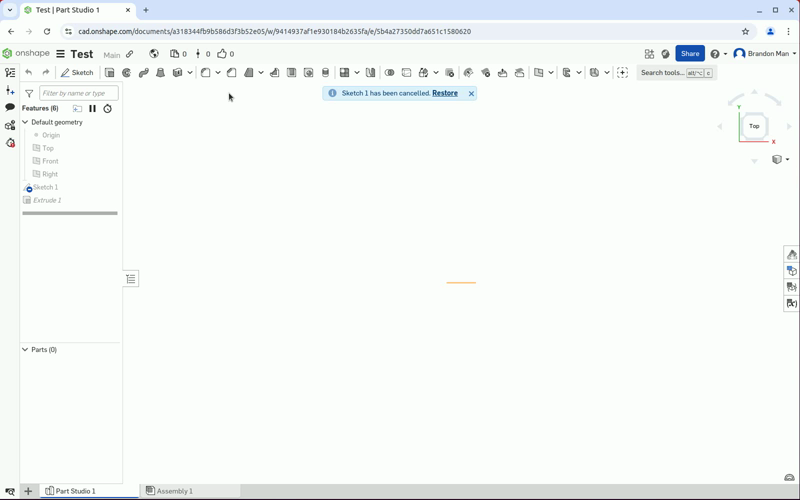
mouse_move(541, 75)
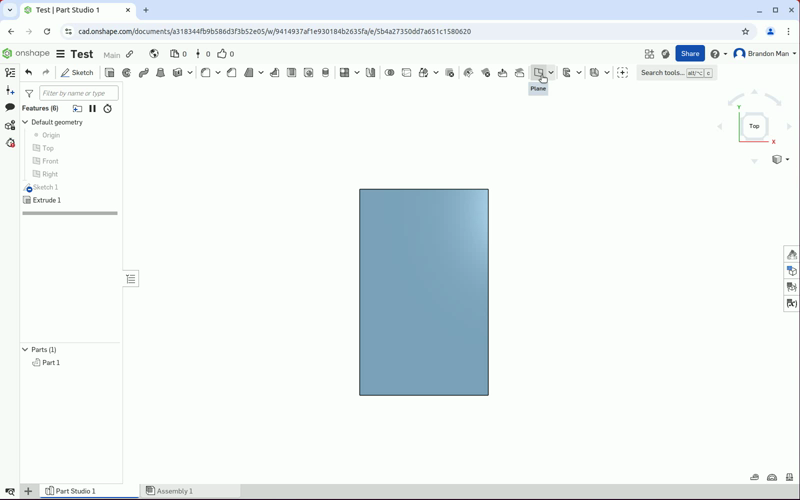
click(541, 75)
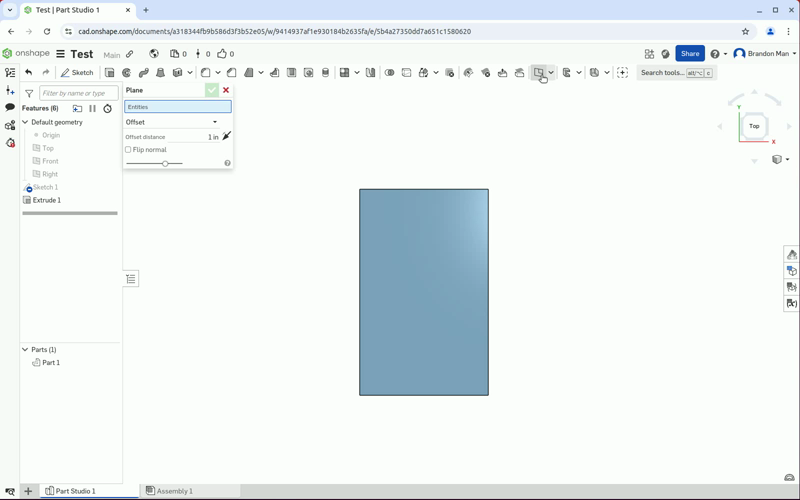
mouse_move(73, 150)
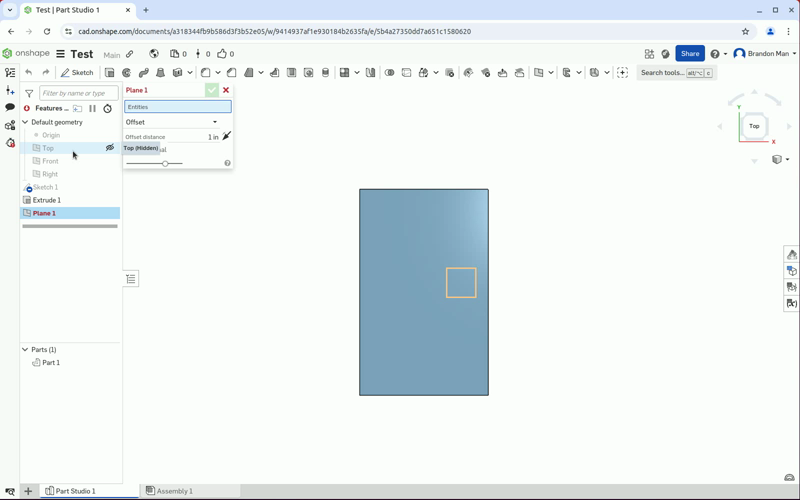
click(73, 150)
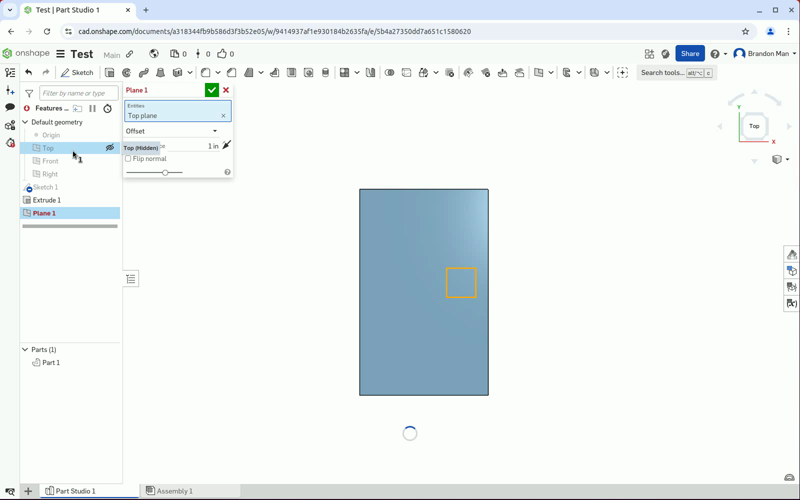
key(tab, 2)
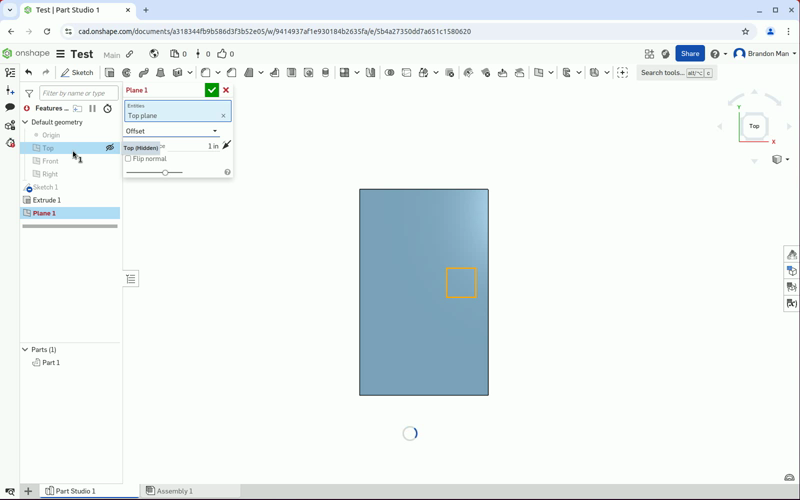
text(1.448)
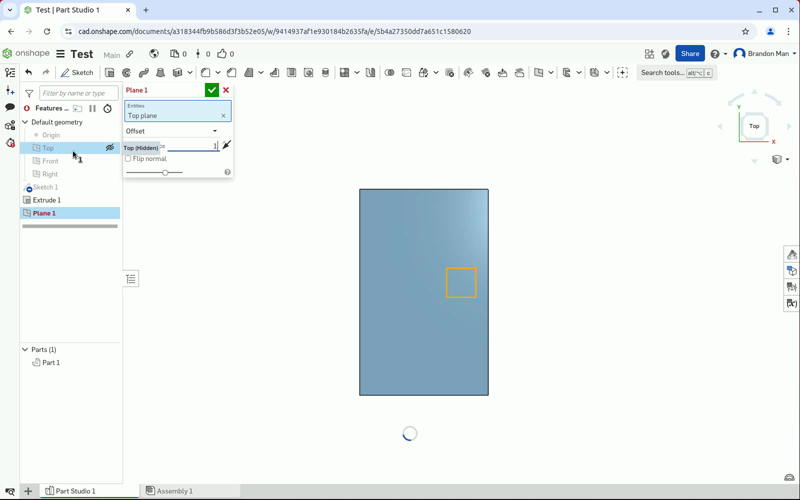
key(enter, 2)
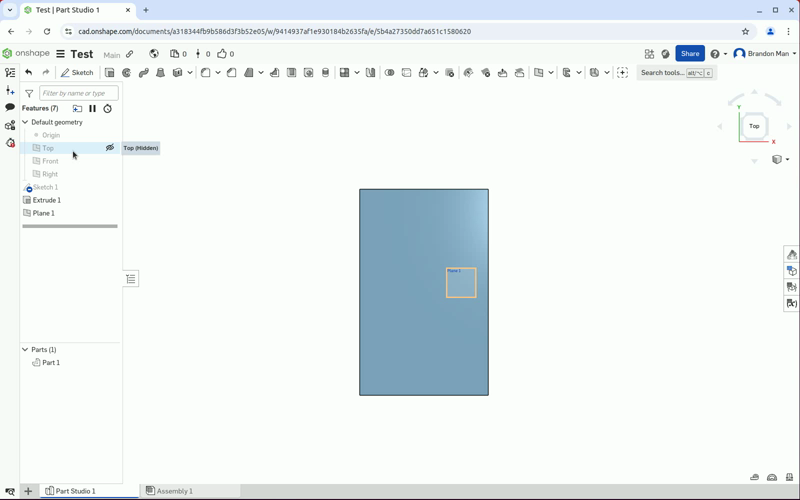
key(shift+s)
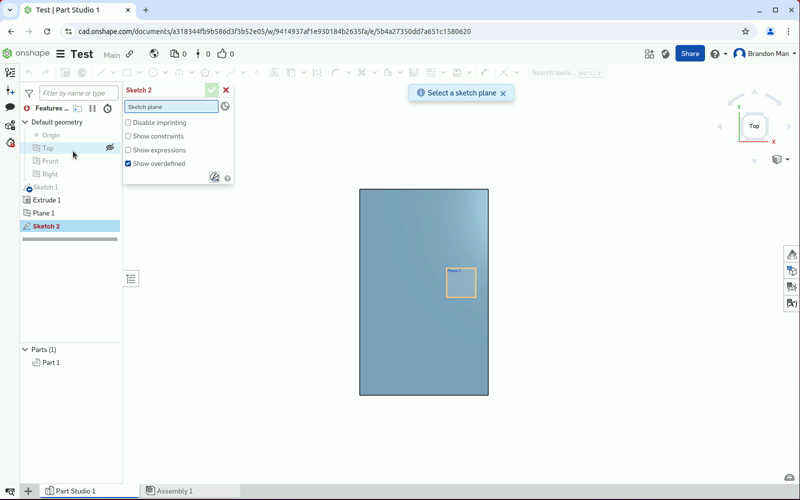
mouse_move(73, 215)
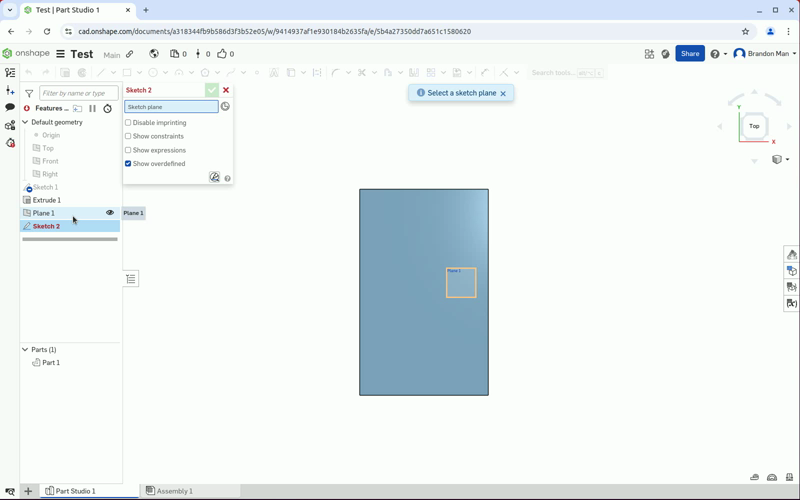
click(73, 215)
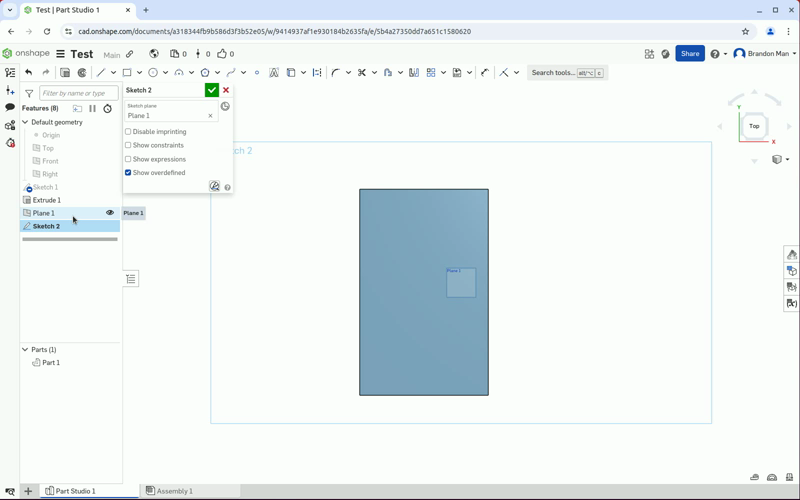
mouse_move(73, 352)
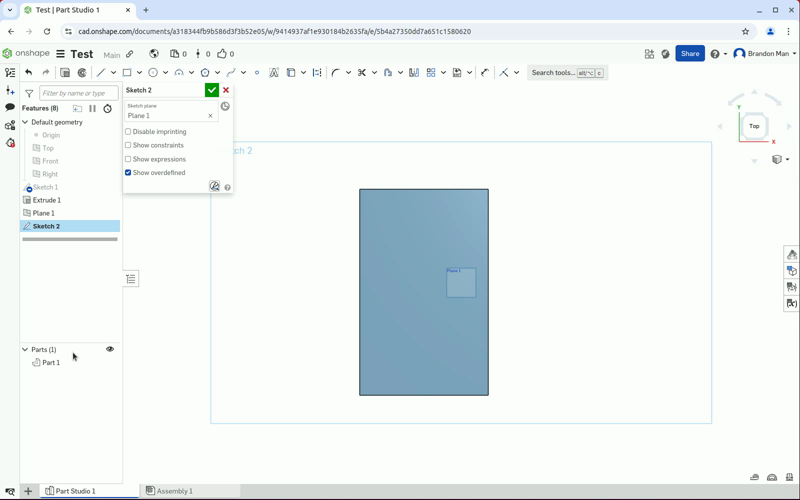
key(y)
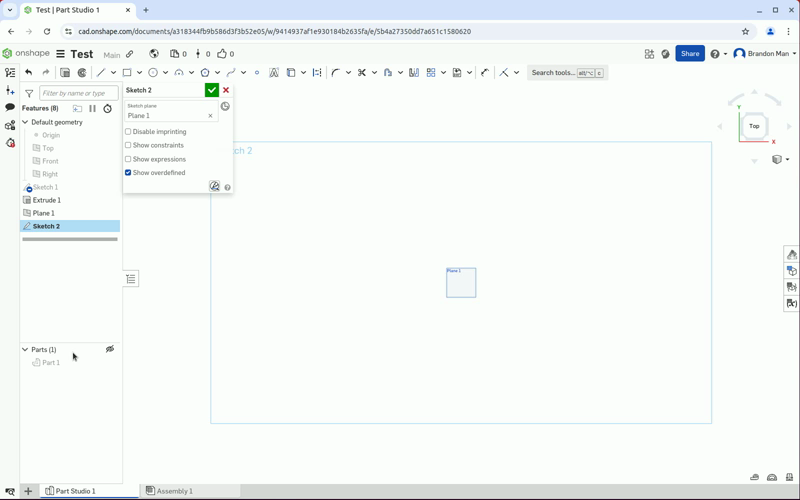
key(l)
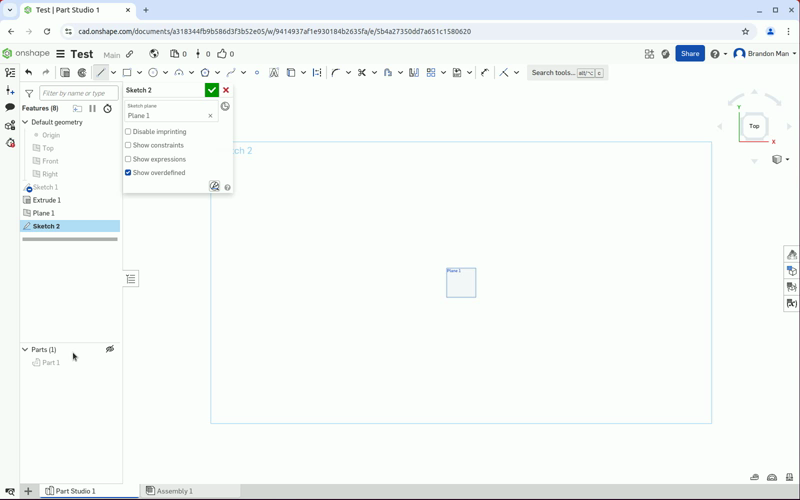
key_down(shift)
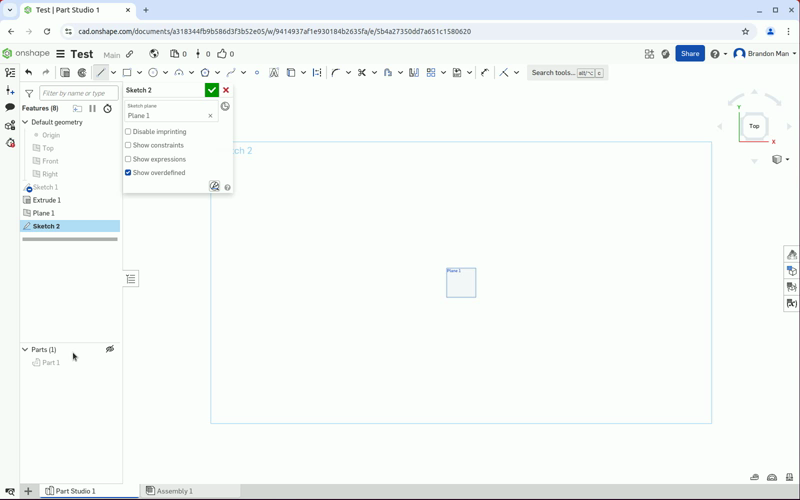
mouse_move(464, 291)
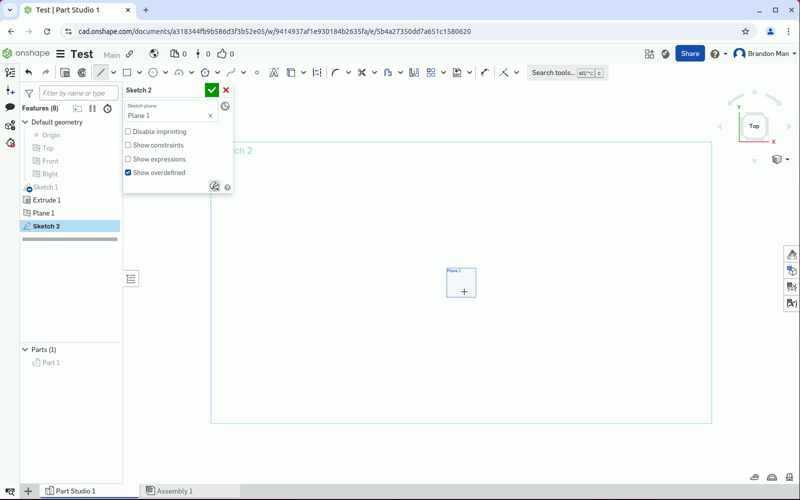
click(464, 291)
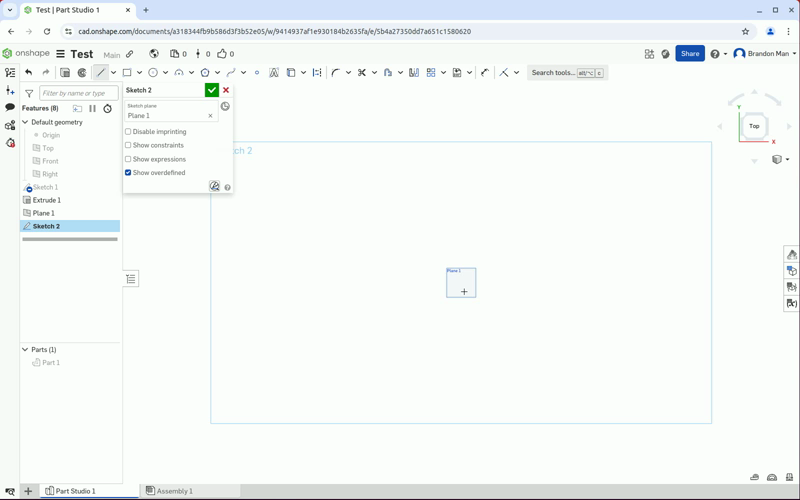
key_up(shift)
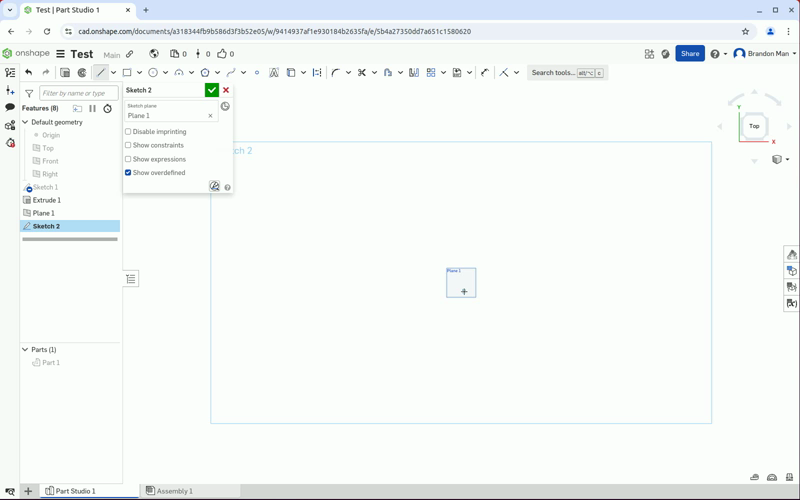
key_down(shift)
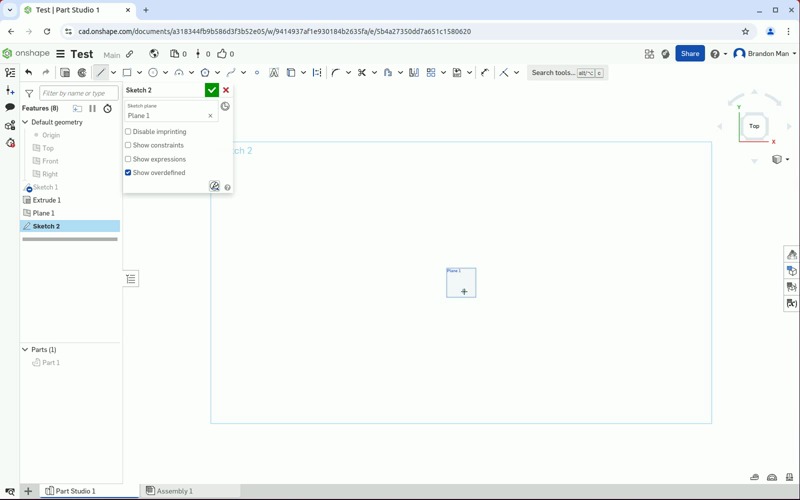
mouse_move(494, 291)
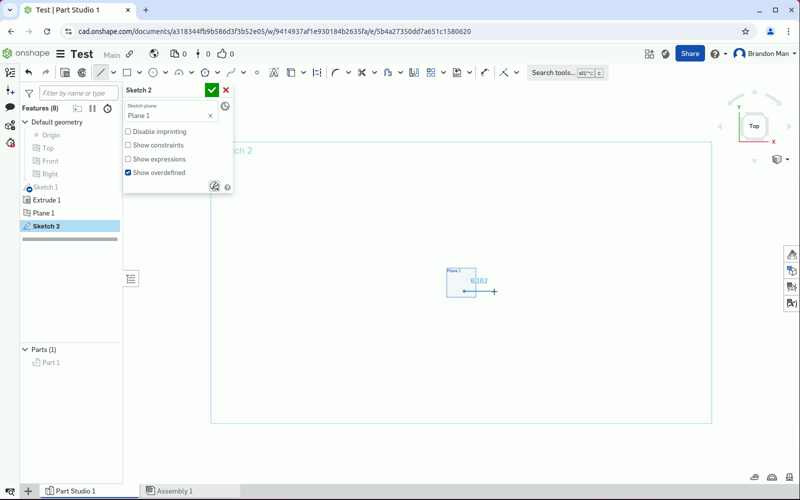
mouse_move(490, 291)
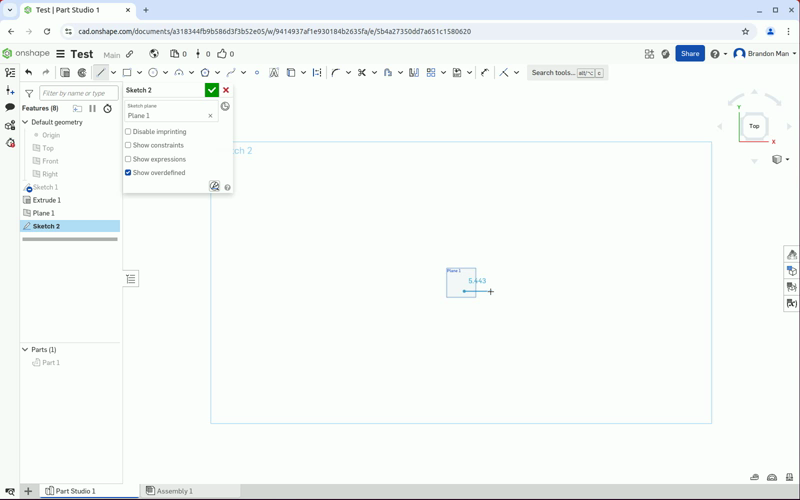
click(490, 291)
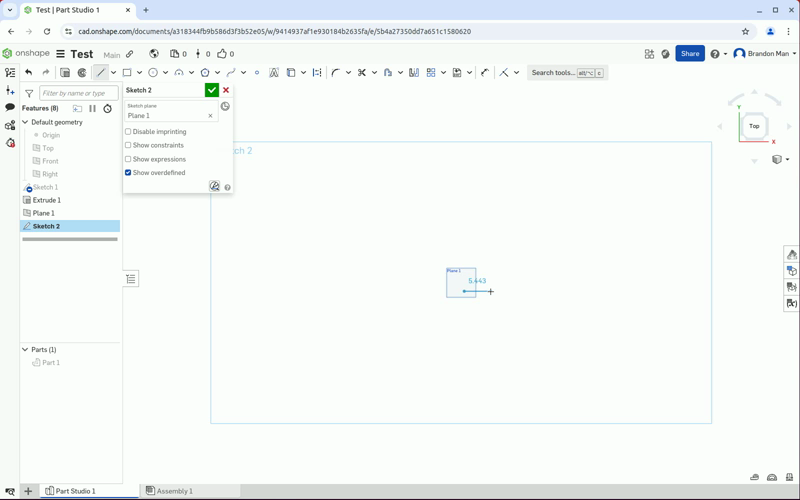
key_up(shift)
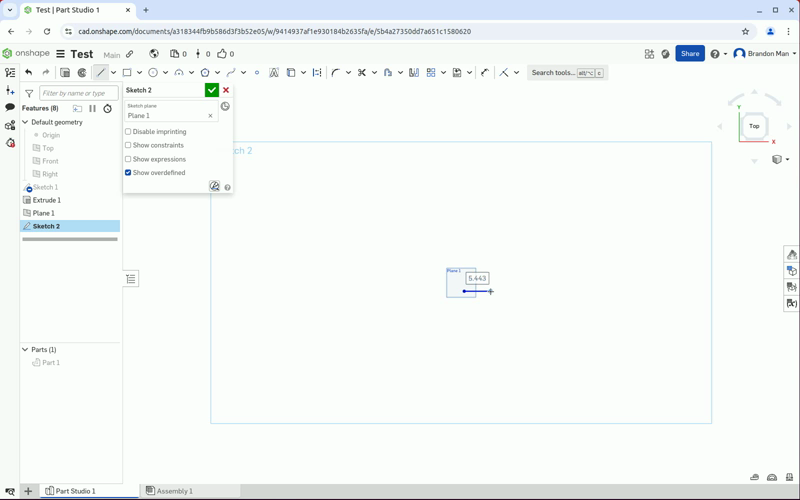
key_down(shift)
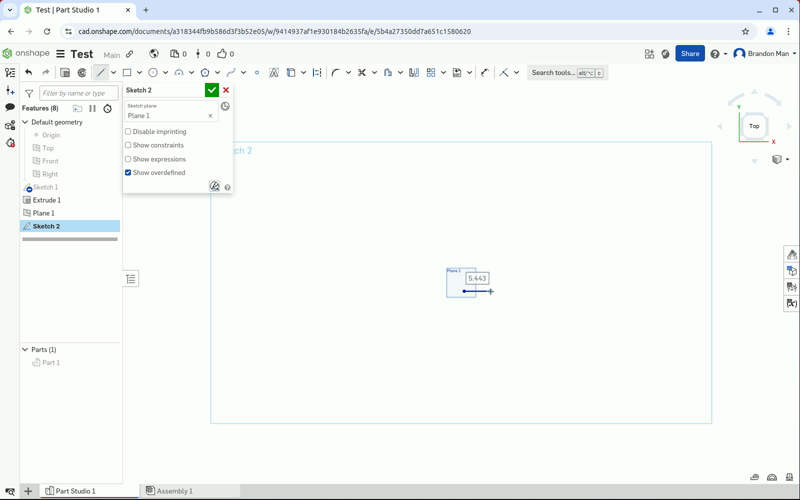
mouse_move(520, 291)
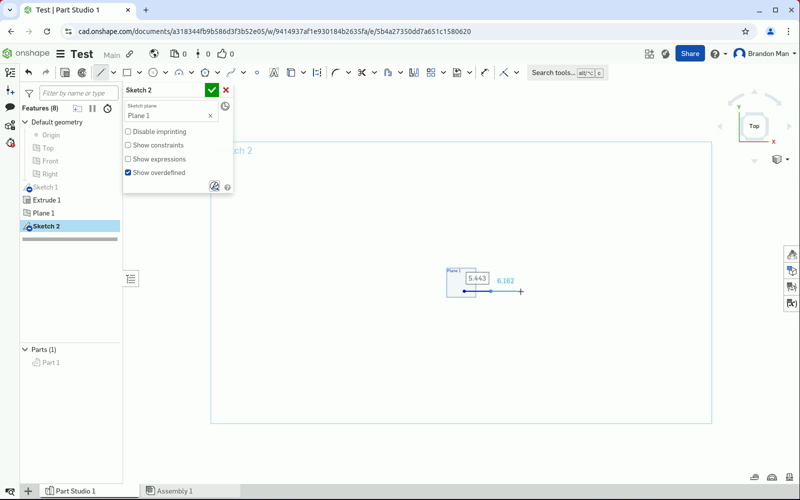
mouse_move(490, 254)
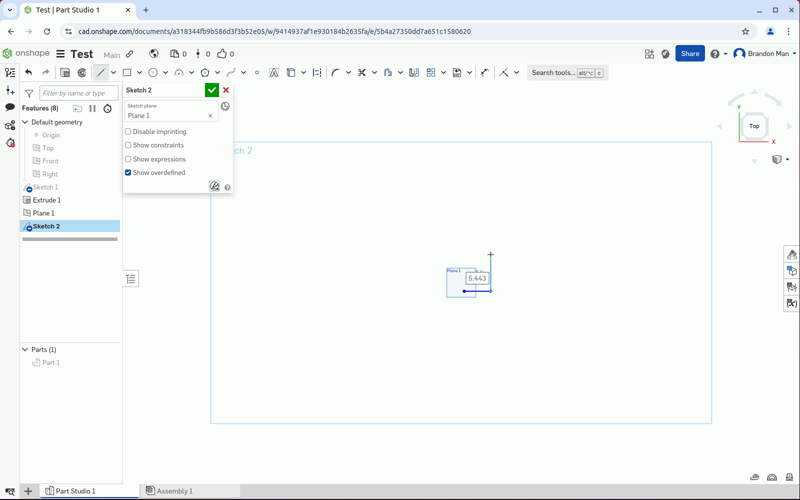
click(490, 254)
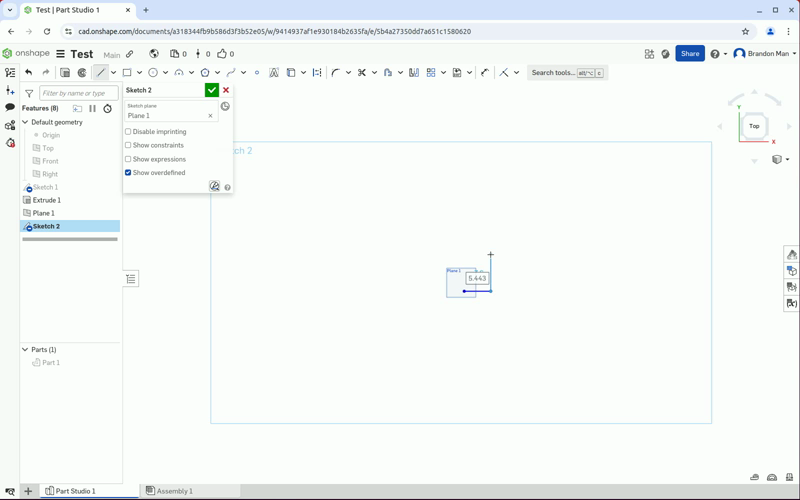
key_up(shift)
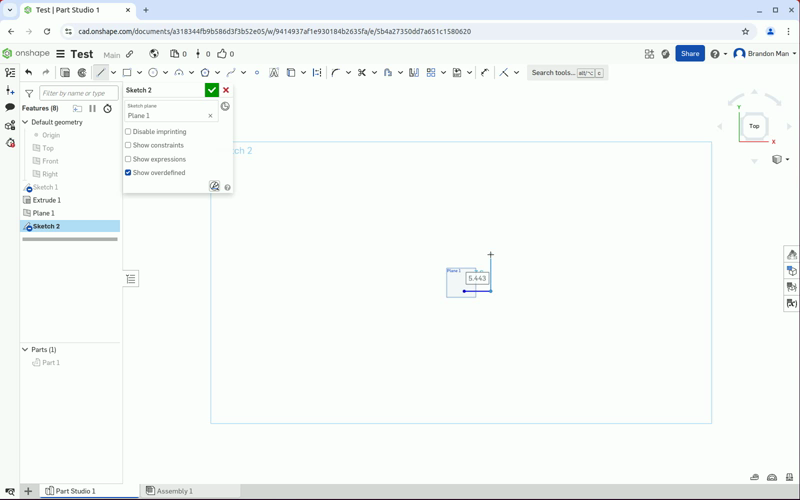
key_down(shift)
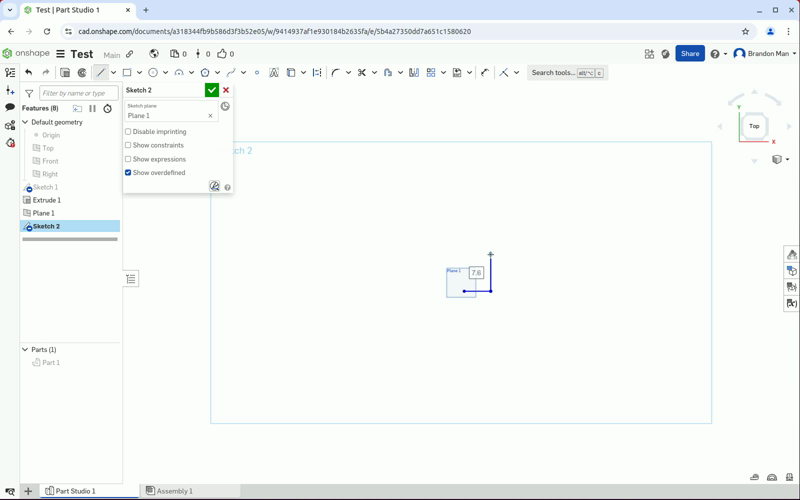
mouse_move(520, 254)
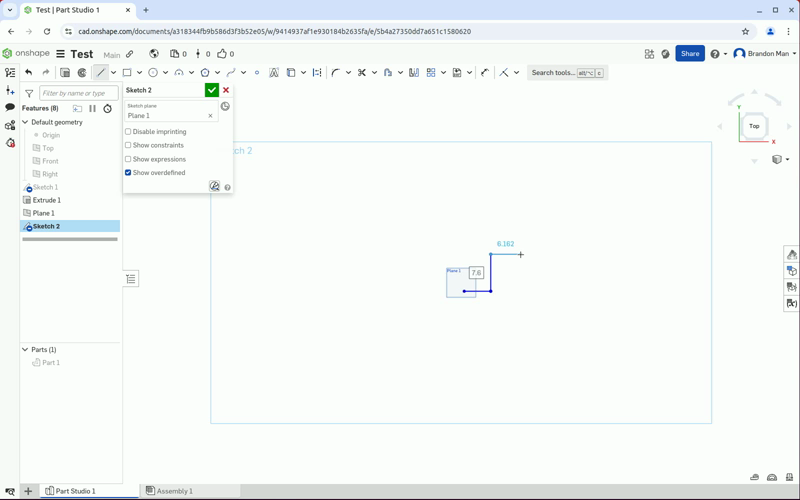
mouse_move(464, 254)
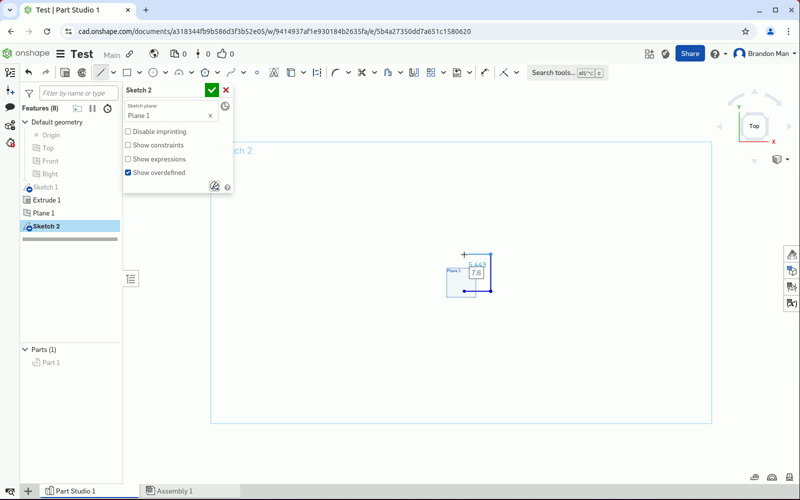
click(464, 254)
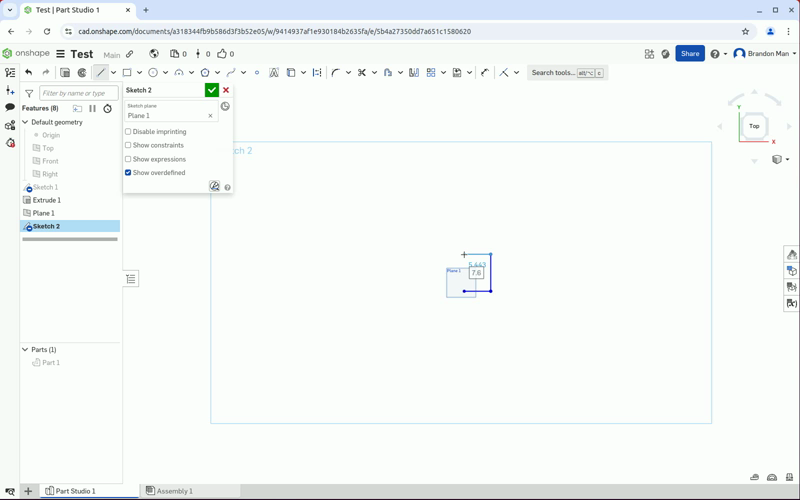
key_up(shift)
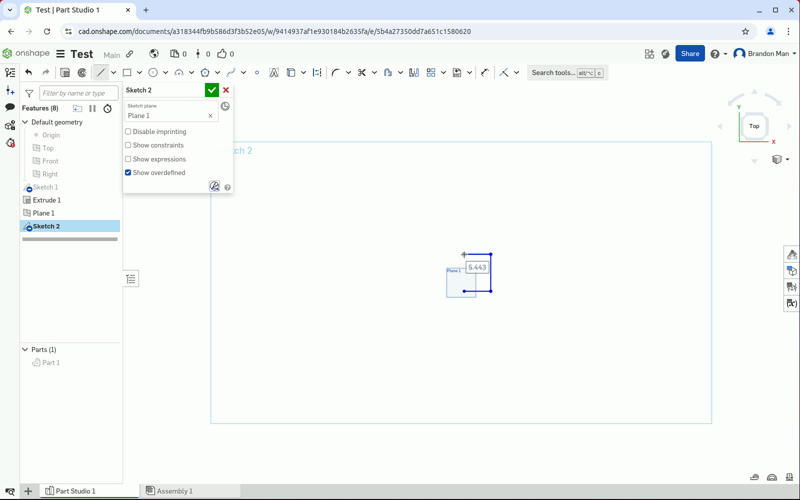
mouse_move(494, 254)
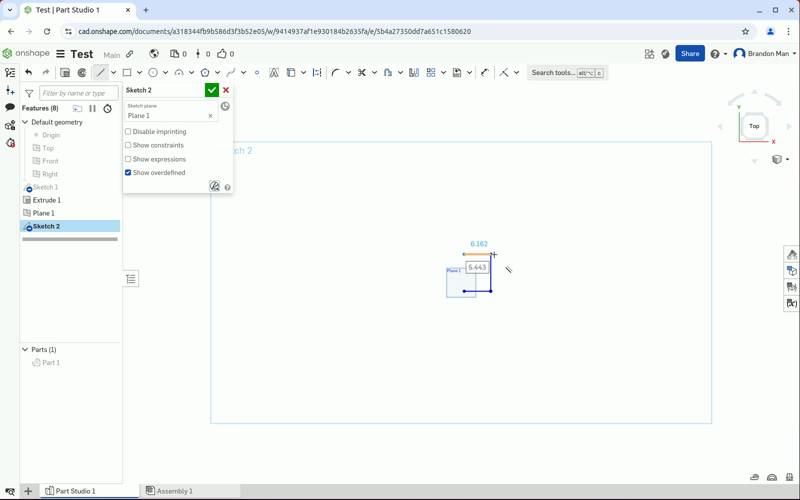
key_down(shift)
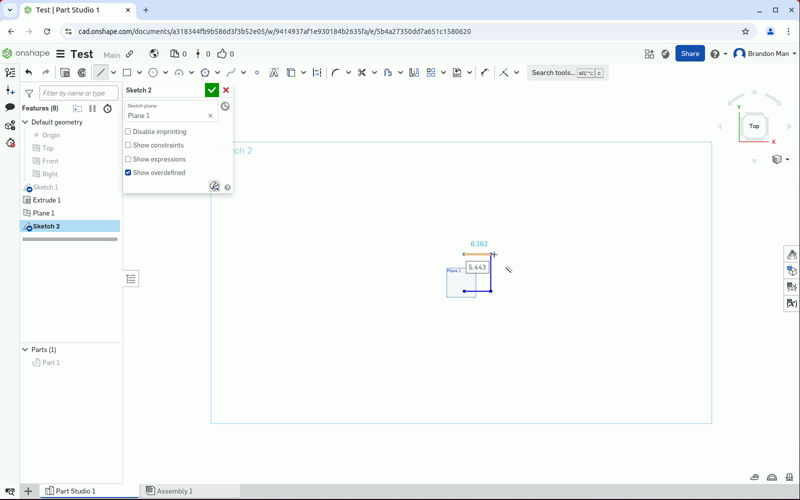
mouse_move(464, 291)
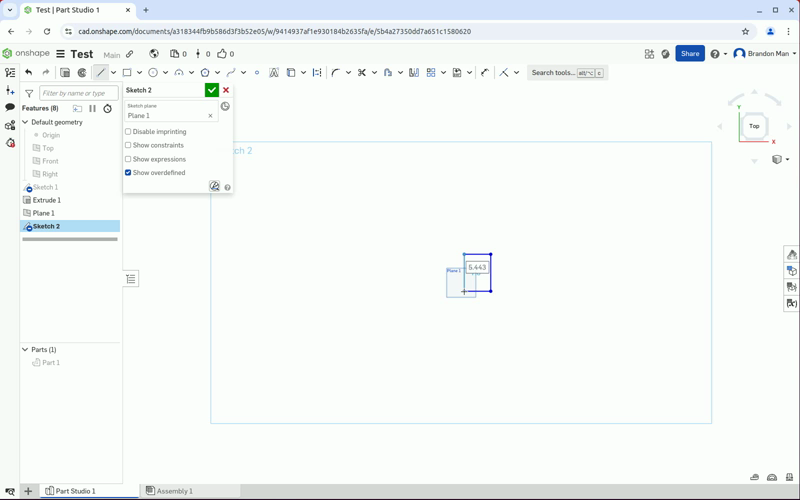
key_up(shift)
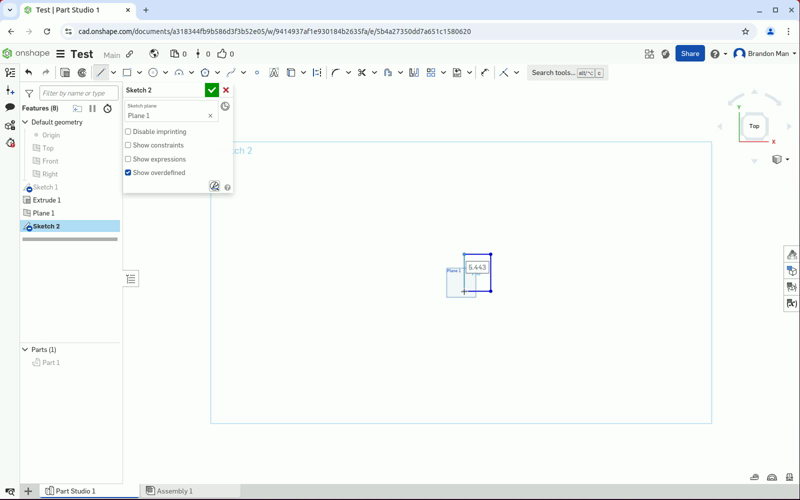
click(464, 291)
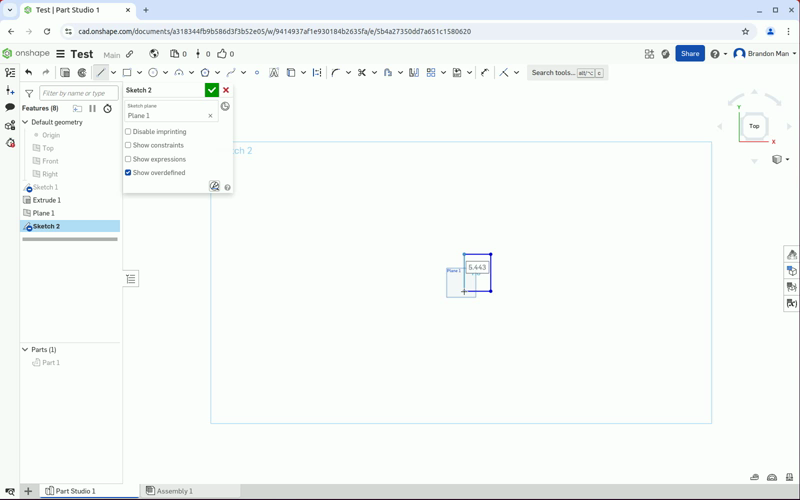
key(esc)
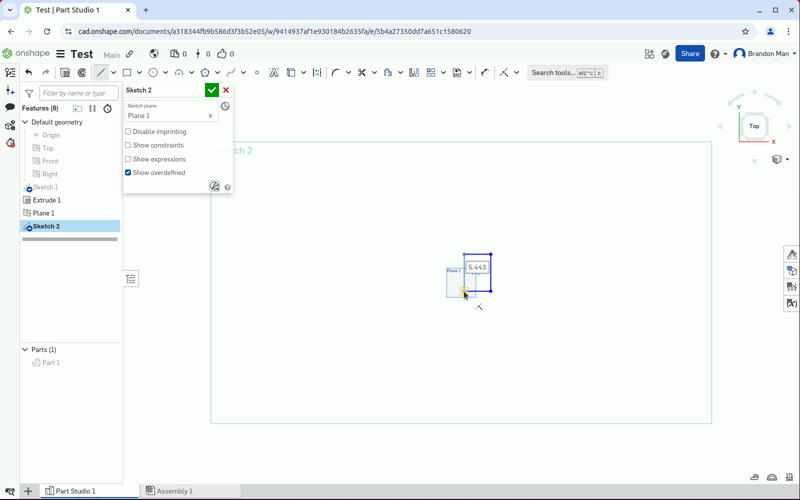
mouse_move(485, 280)
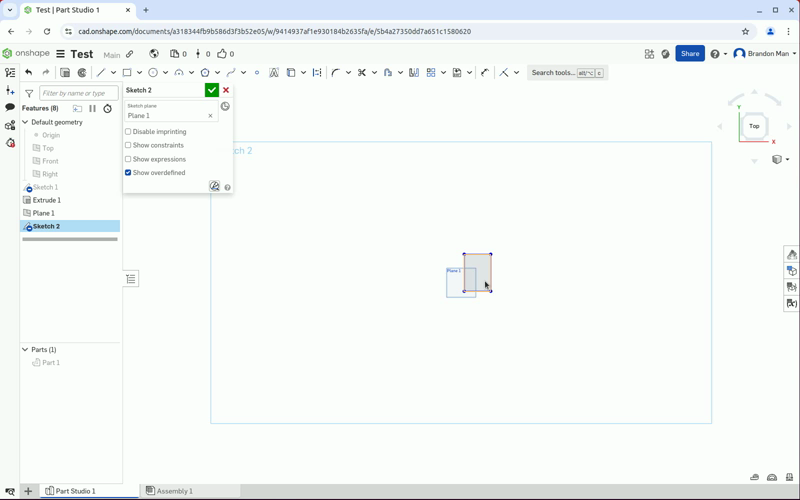
scroll(6)
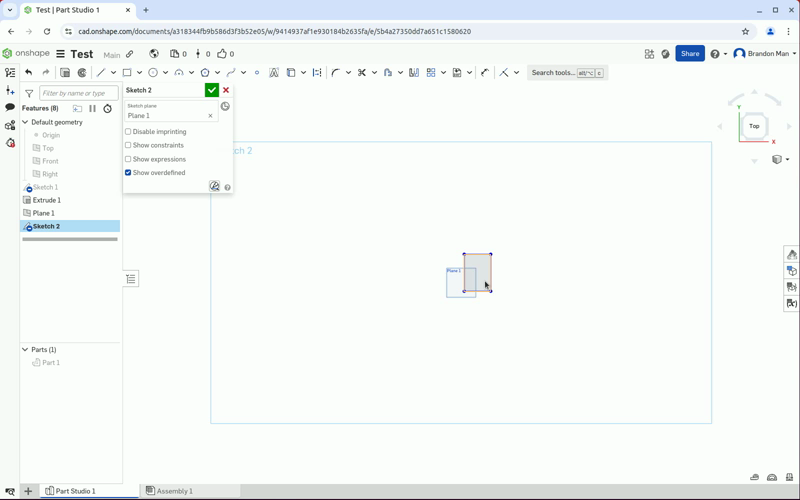
scroll(6)
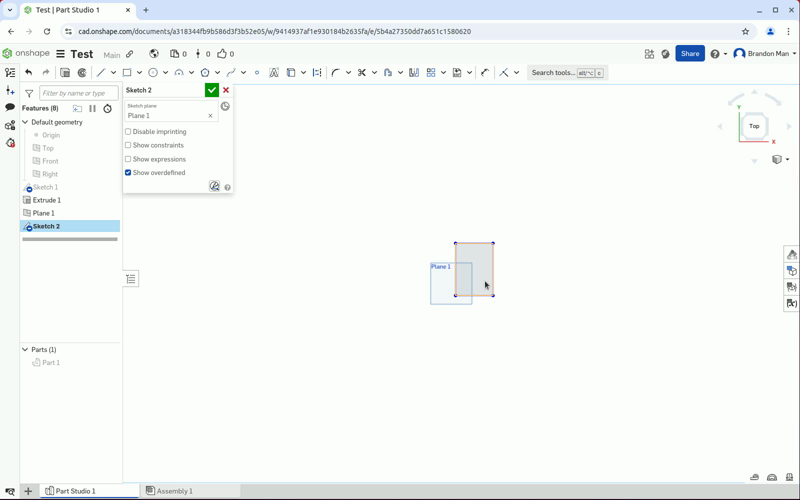
scroll(6)
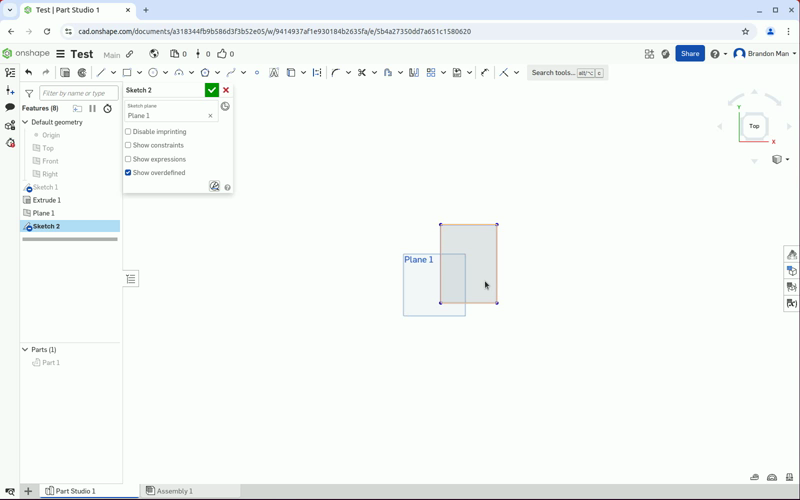
scroll(6)
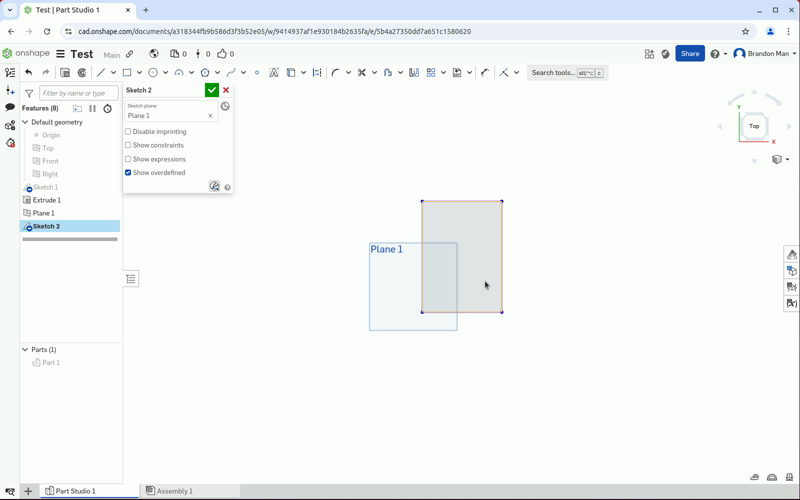
scroll(6)
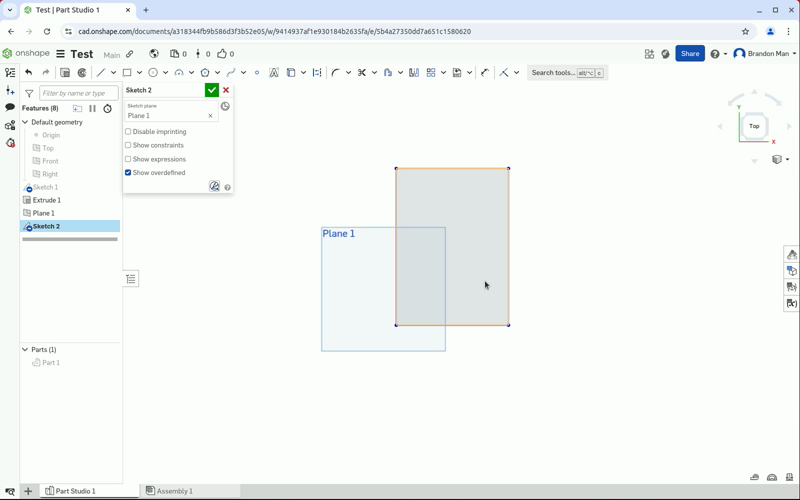
scroll(6)
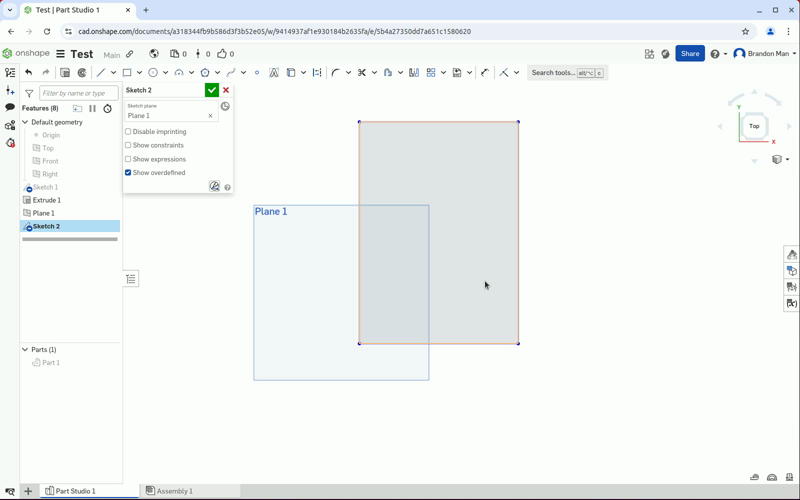
scroll(6)
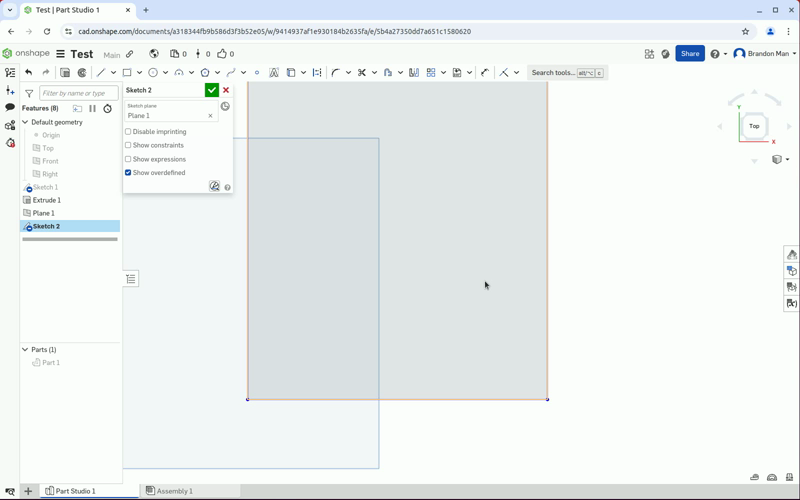
click(485, 280)
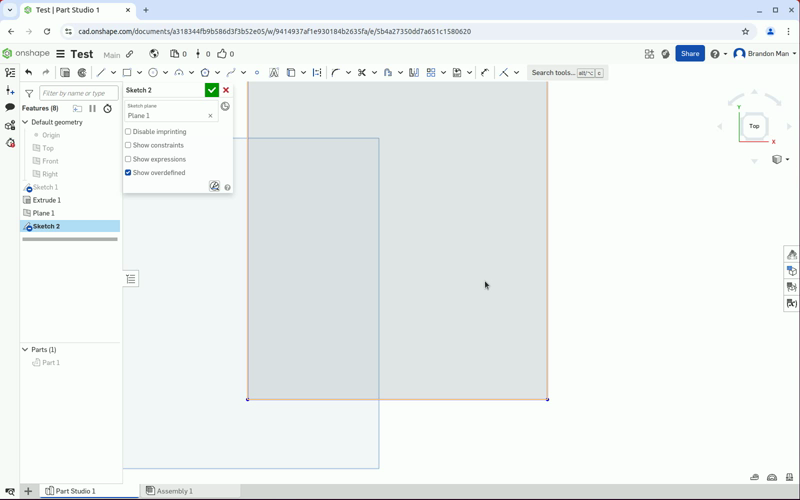
scroll(-6)
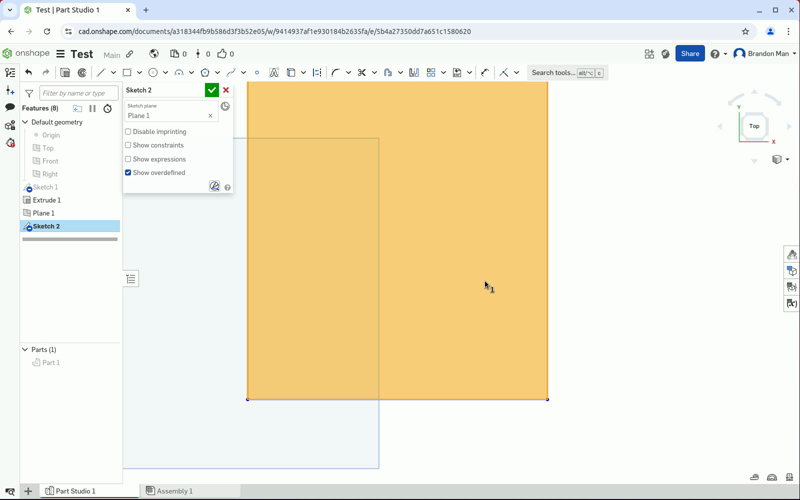
scroll(-6)
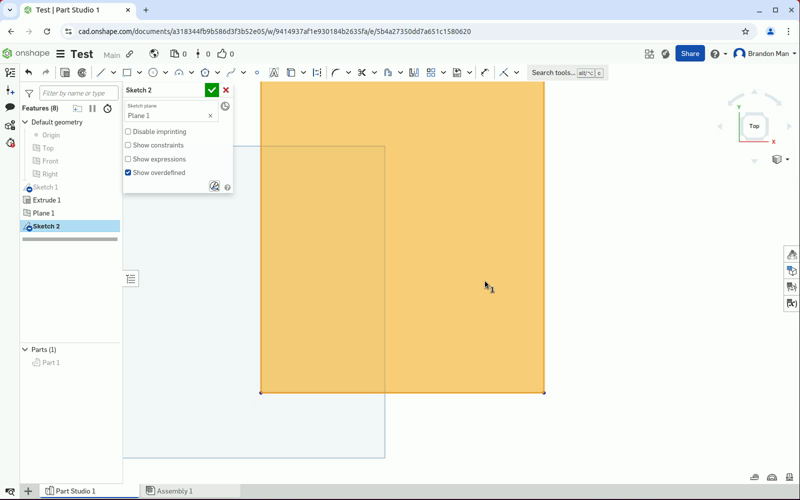
scroll(-6)
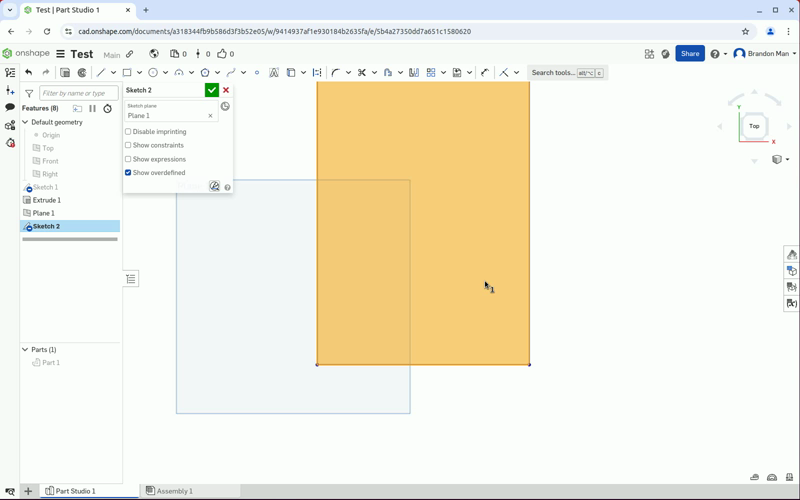
scroll(-6)
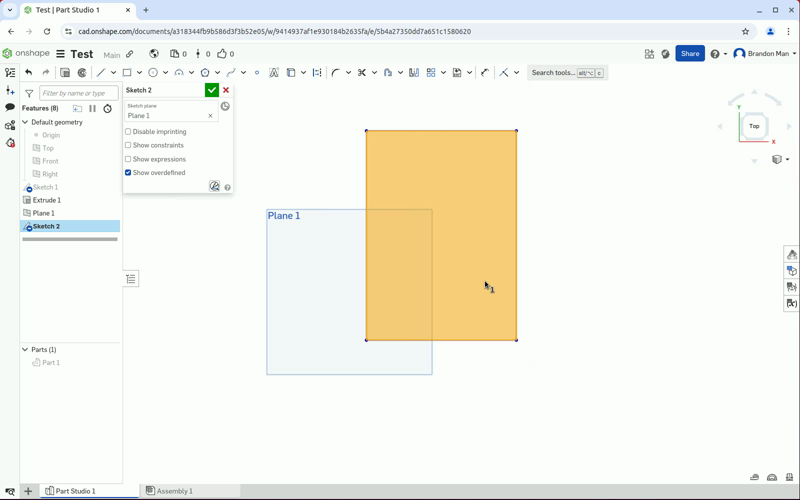
scroll(-6)
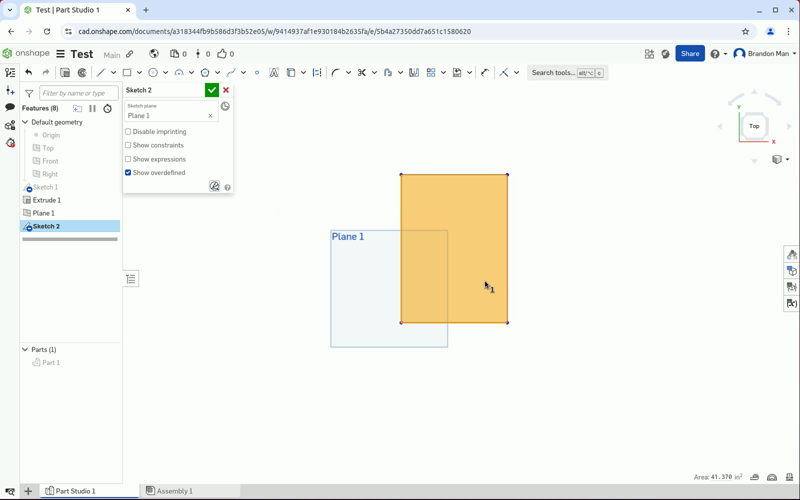
scroll(-6)
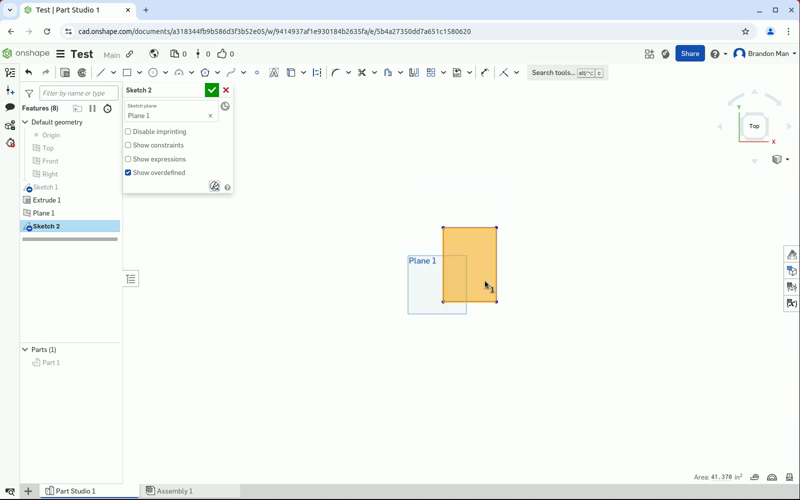
scroll(-6)
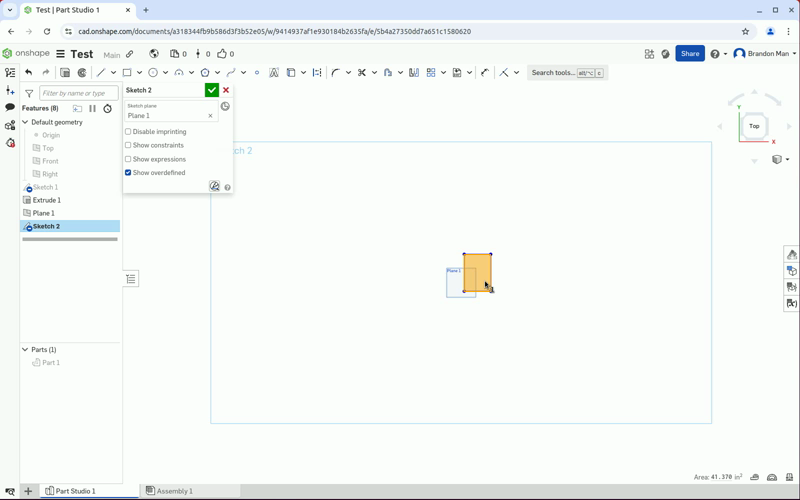
mouse_move(73, 352)
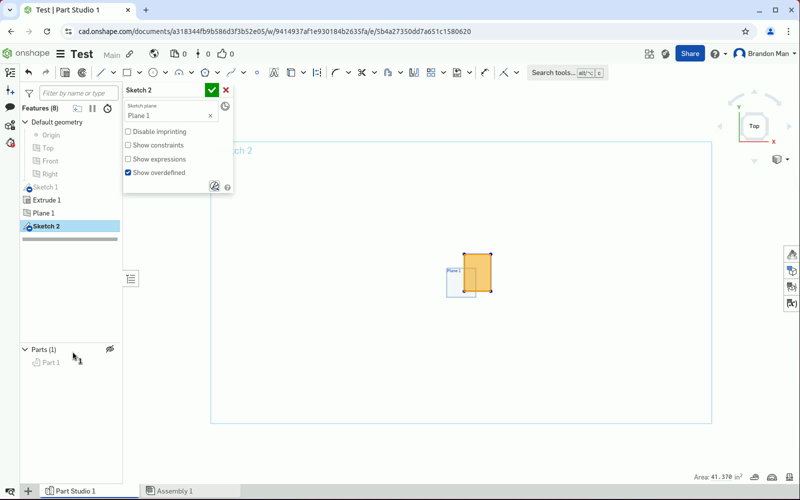
key(shift+y)
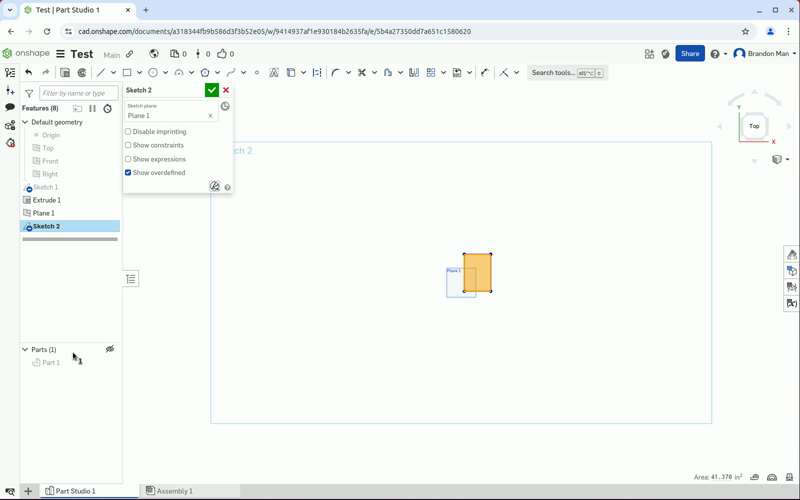
key(shift+e)
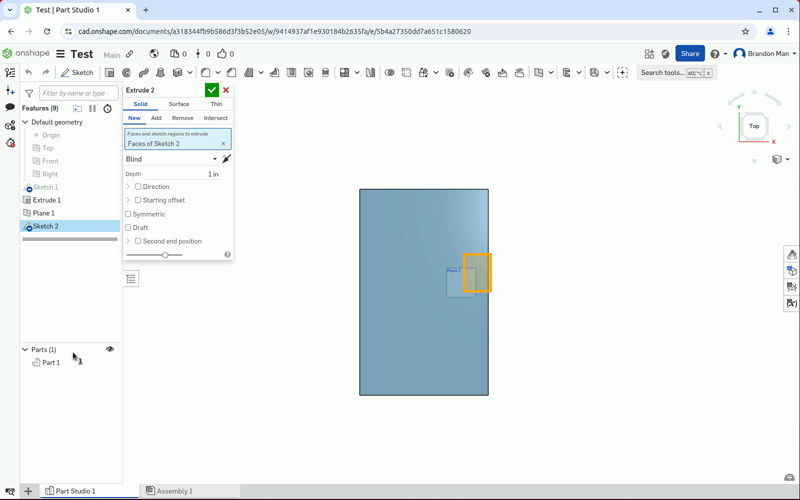
mouse_move(143, 106)
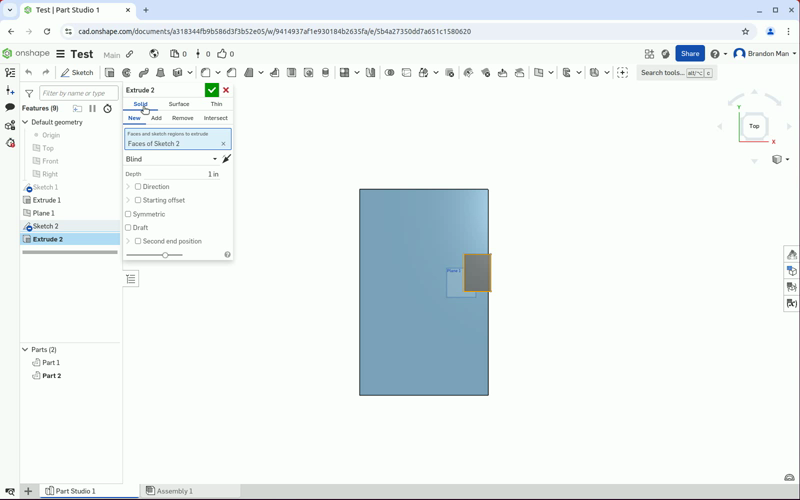
click(143, 106)
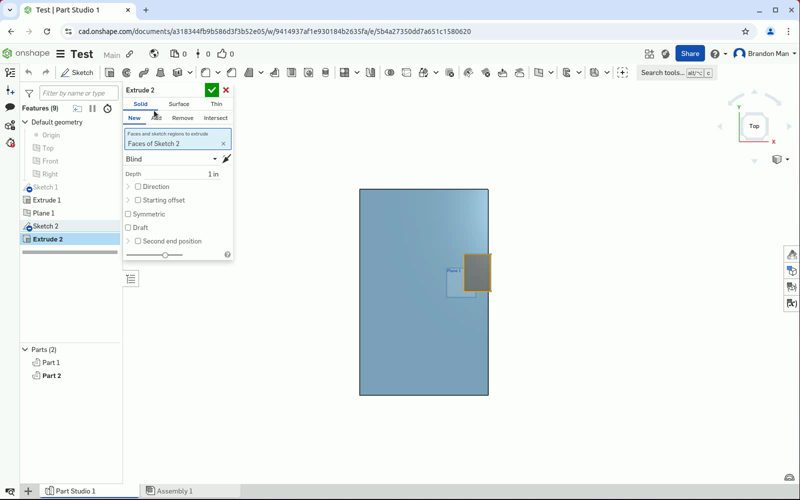
mouse_move(186, 120)
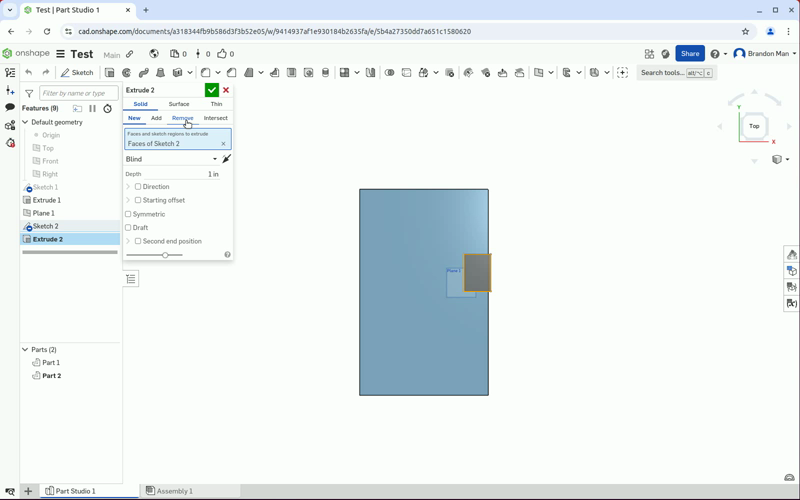
click(186, 120)
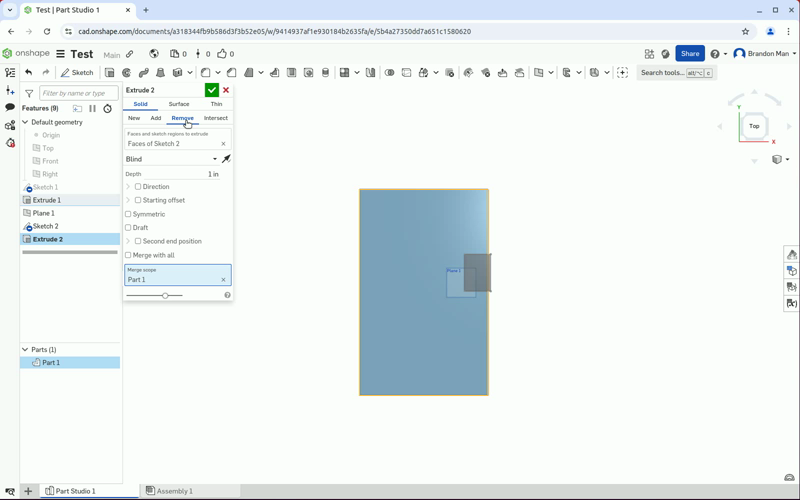
key(tab, 4)
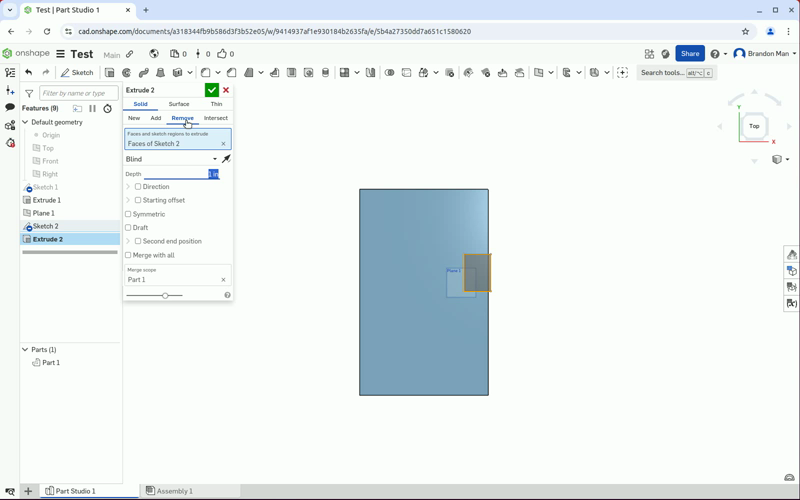
text(10.591)
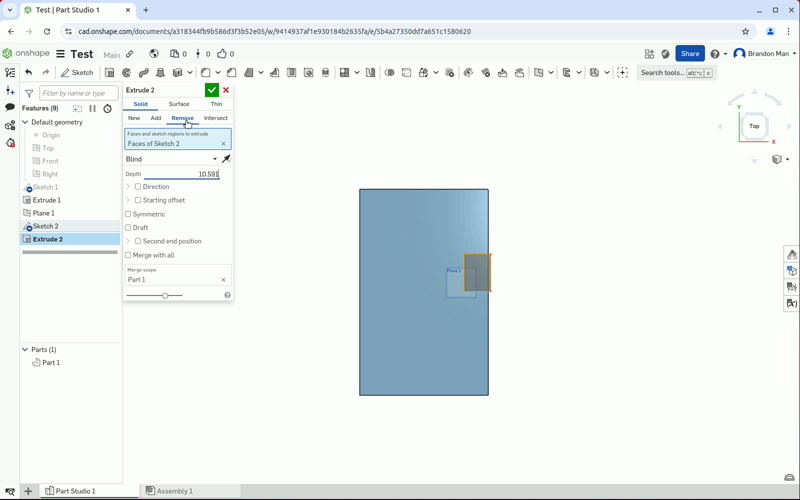
key(tab, 6)
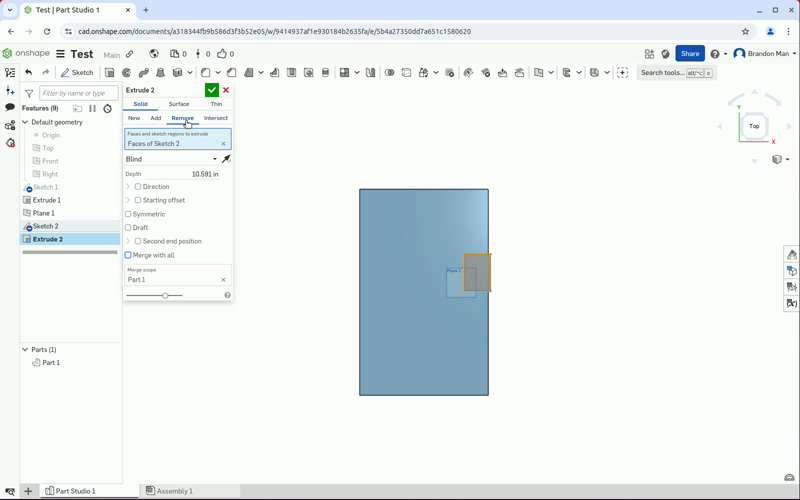
key(space)
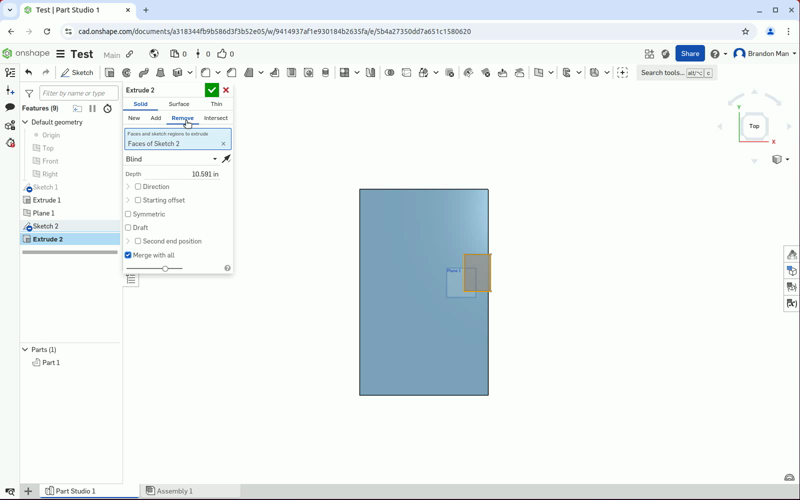
key(enter)
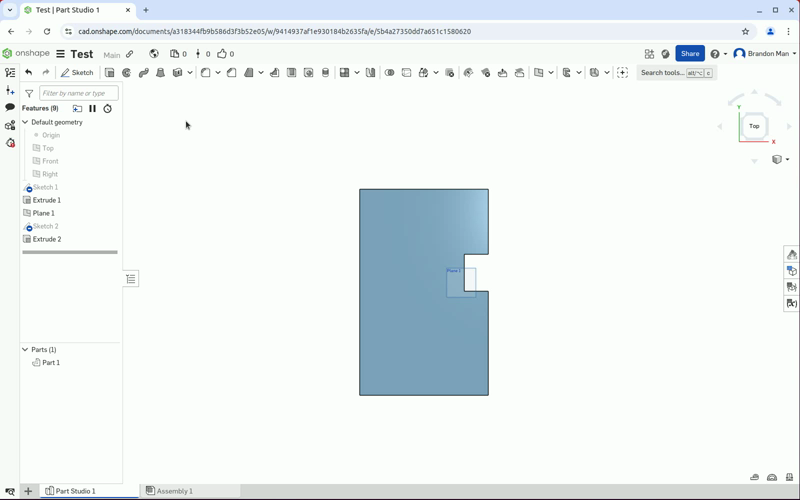
key(shift+h)
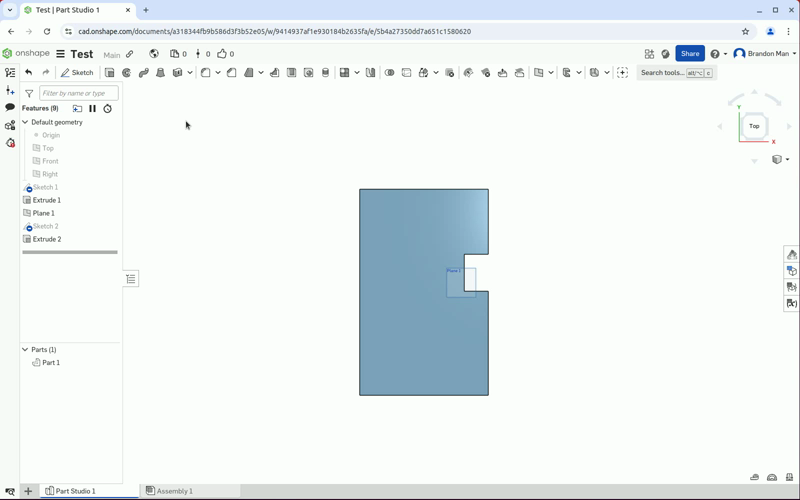
key(shift+h)
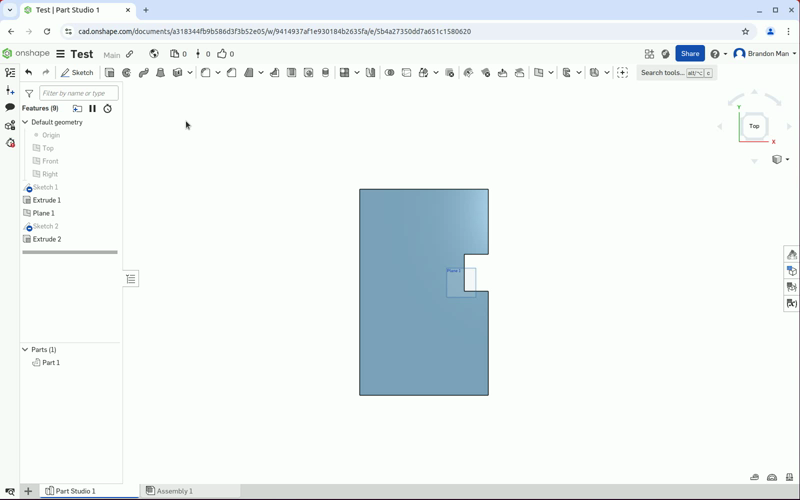
mouse_move(73, 189)
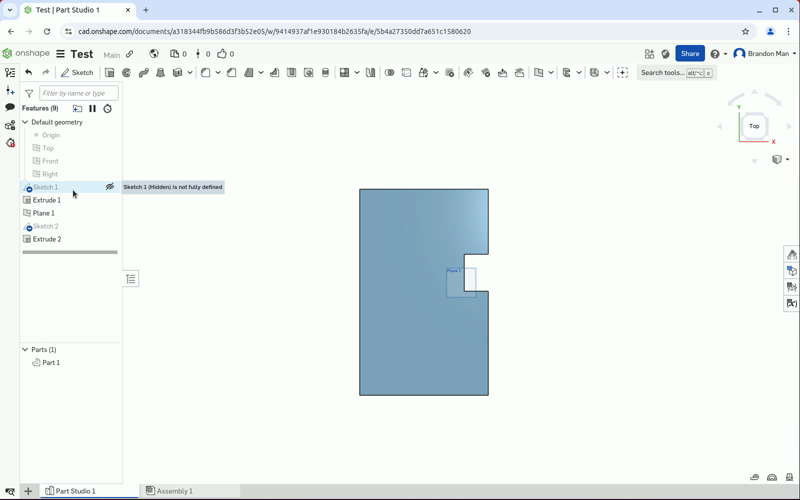
click(73, 189)
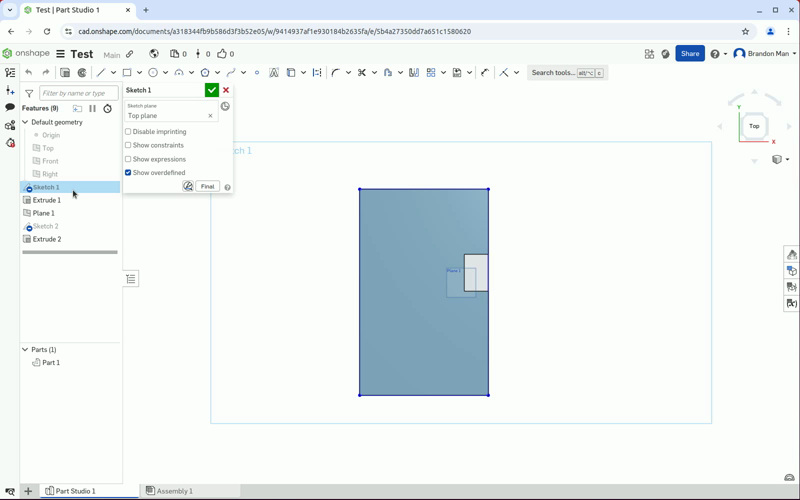
mouse_move(229, 92)
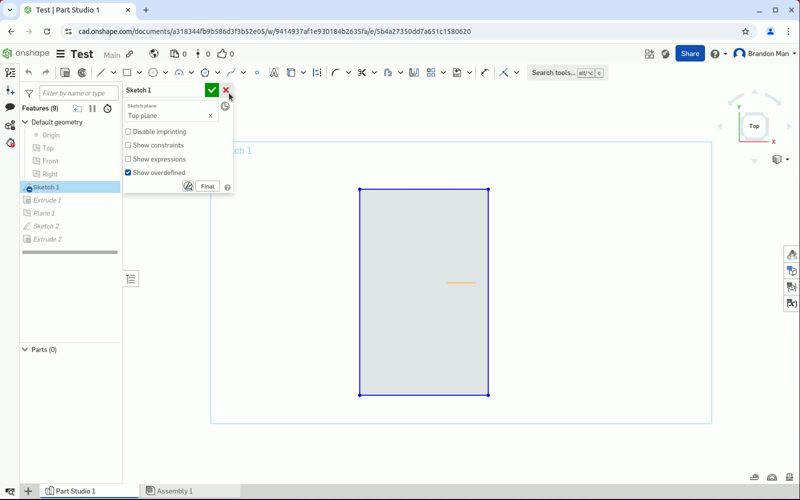
click(229, 92)
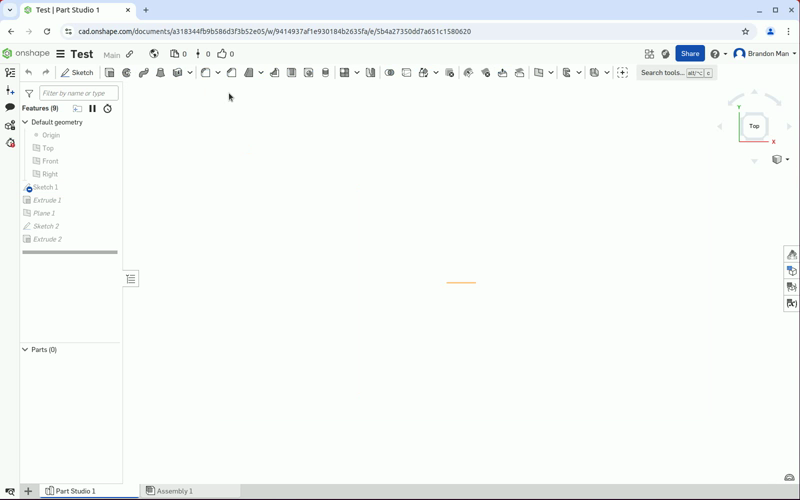
key(shift+s)
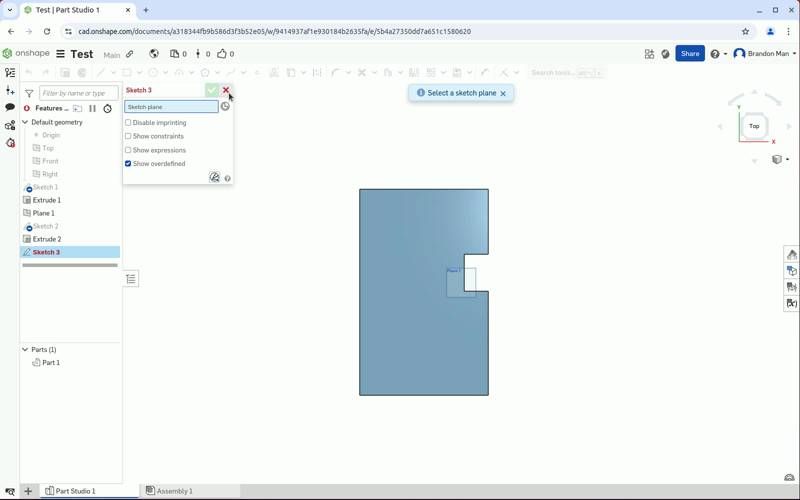
mouse_move(73, 215)
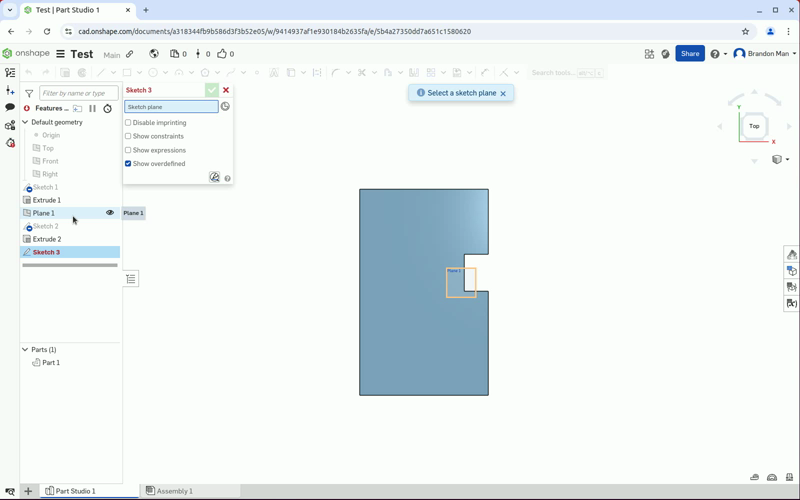
click(73, 215)
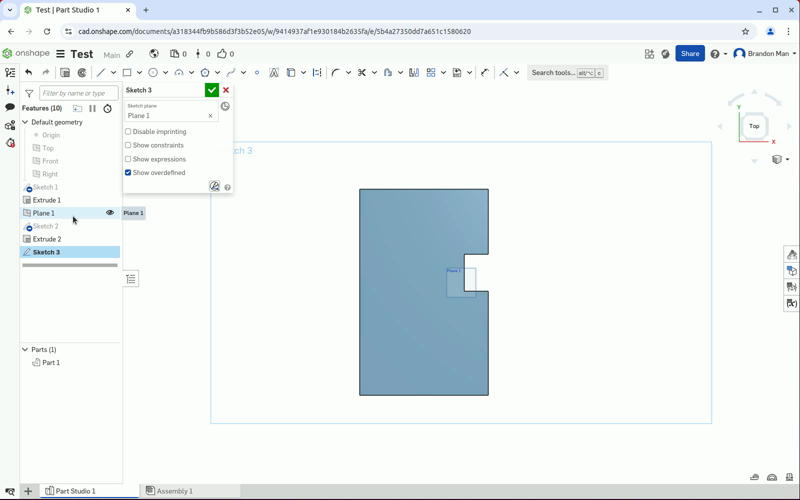
mouse_move(73, 352)
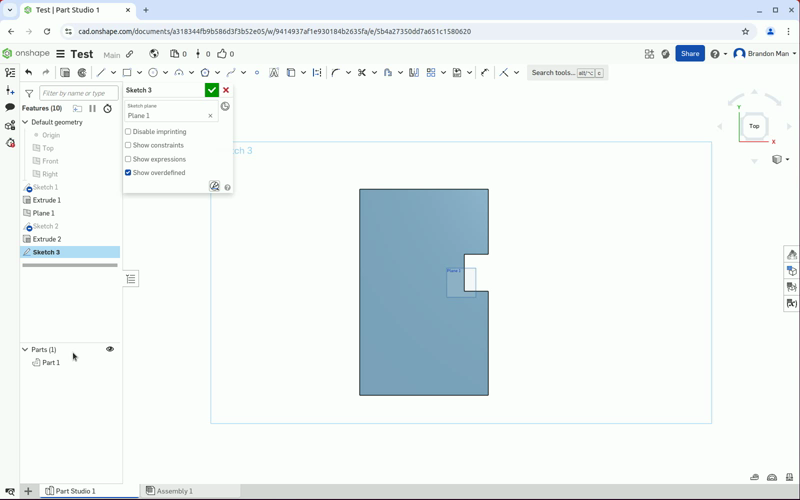
key(y)
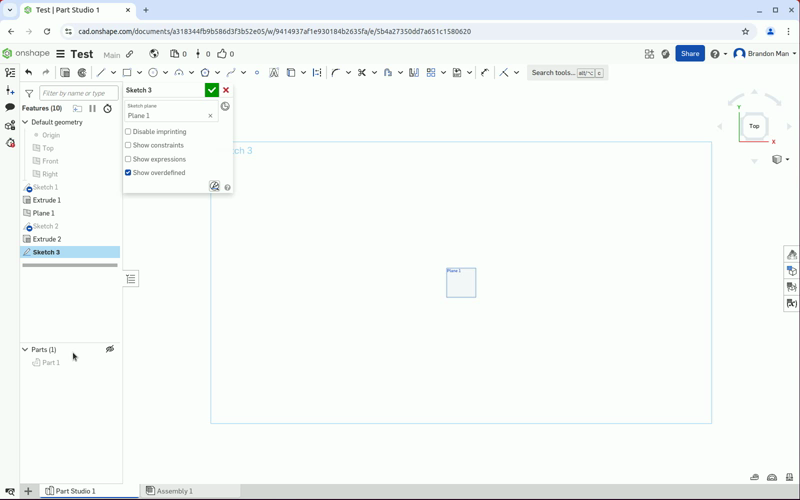
key(l)
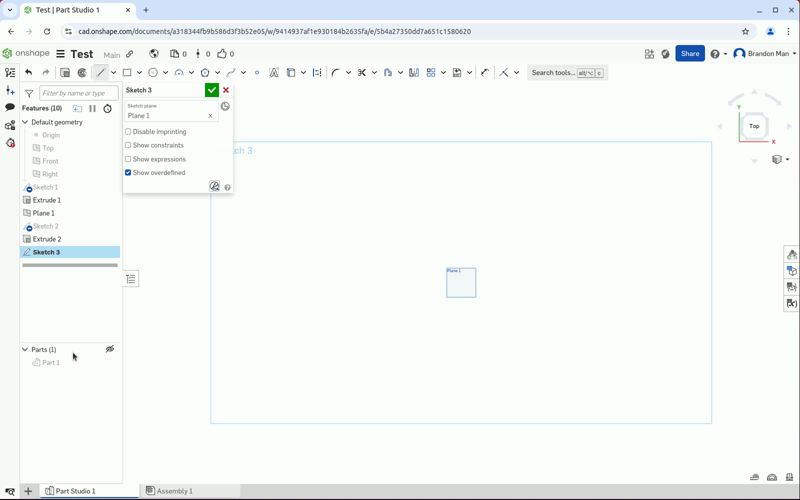
key_down(shift)
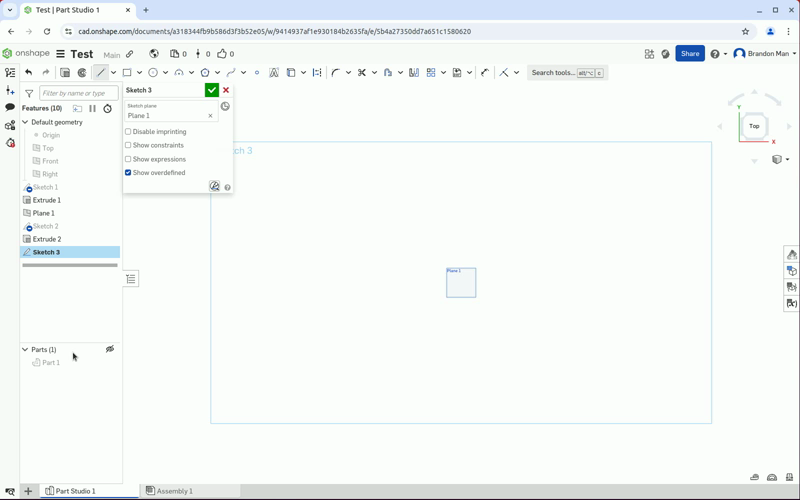
mouse_move(359, 291)
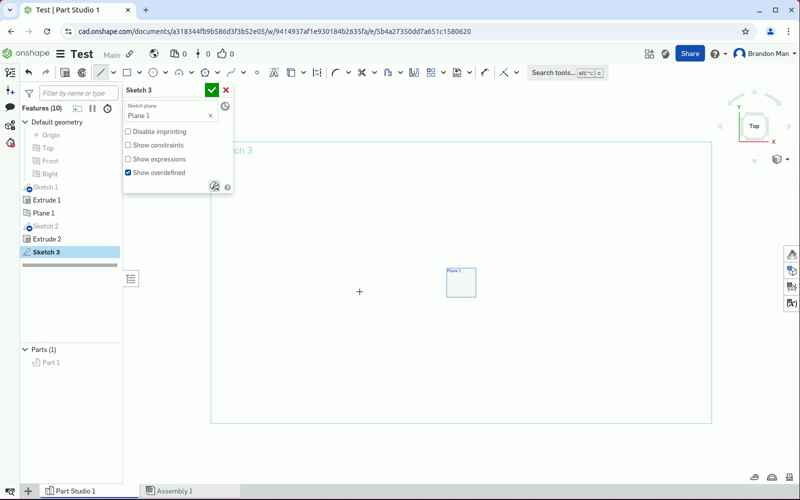
click(359, 291)
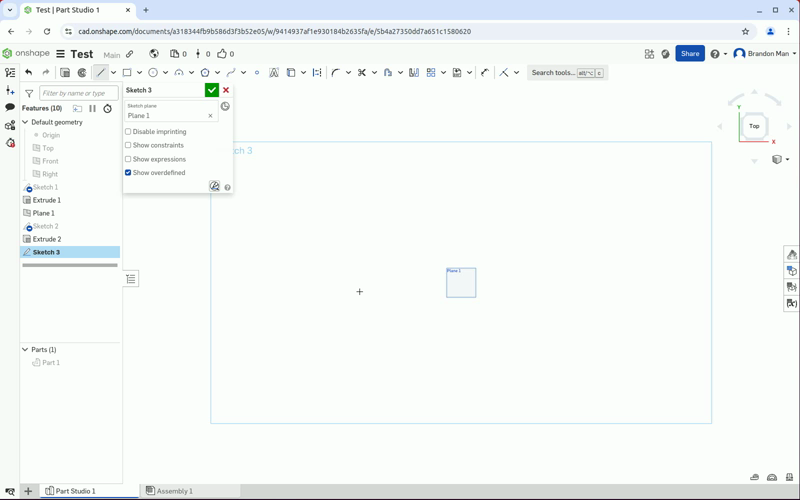
key_up(shift)
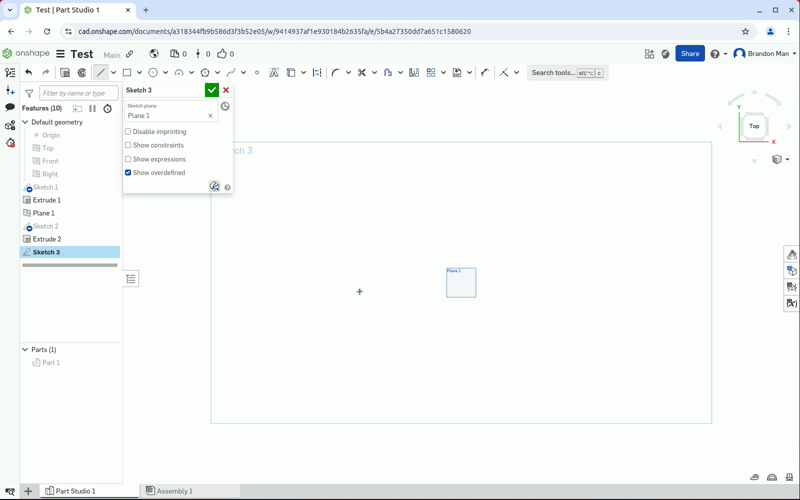
key_down(shift)
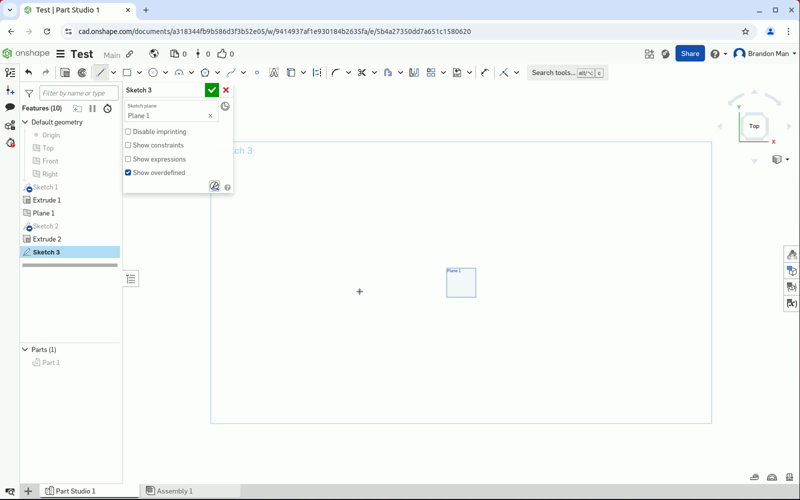
mouse_move(389, 291)
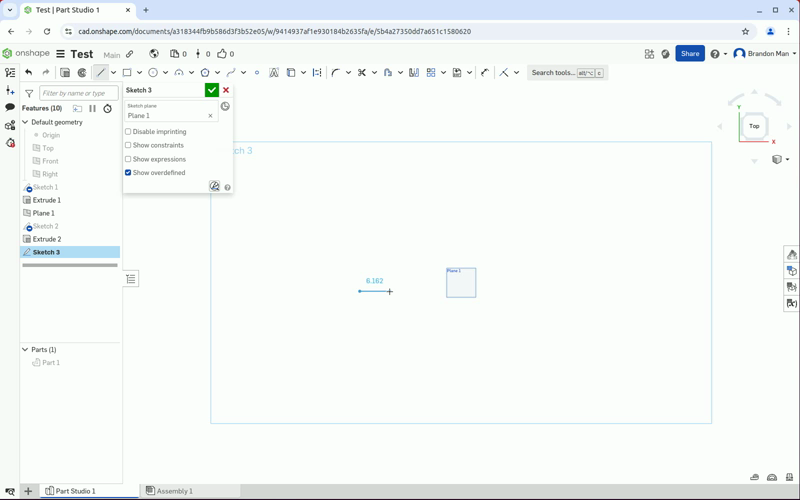
mouse_move(386, 291)
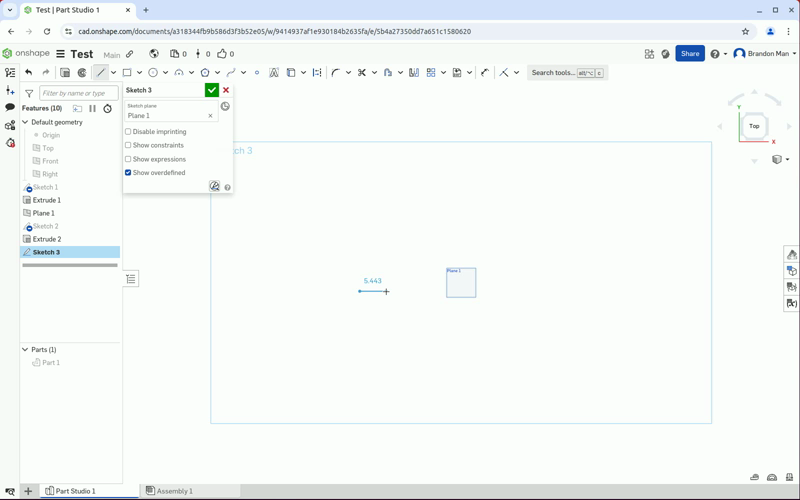
click(386, 291)
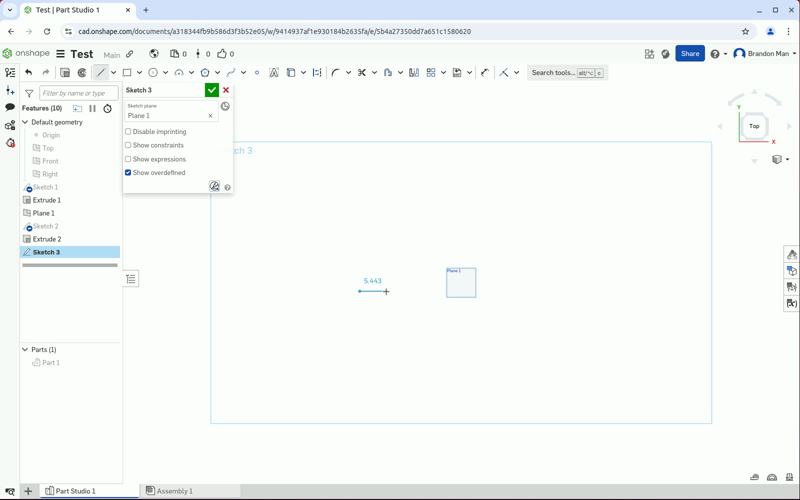
key_up(shift)
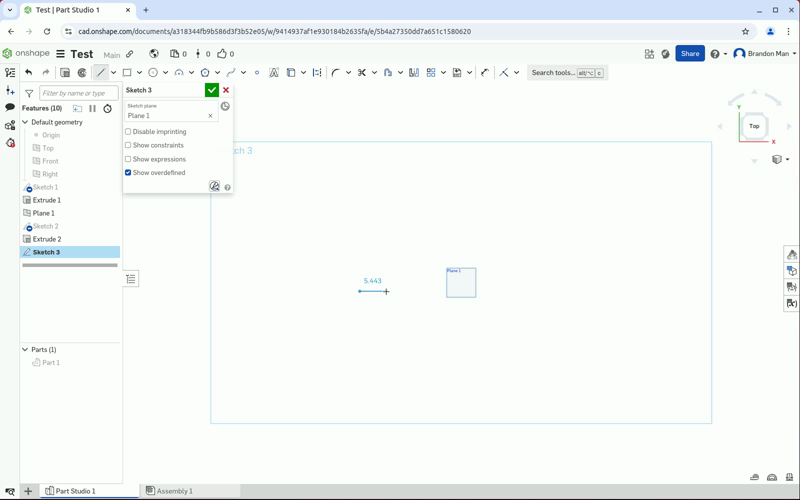
key_down(shift)
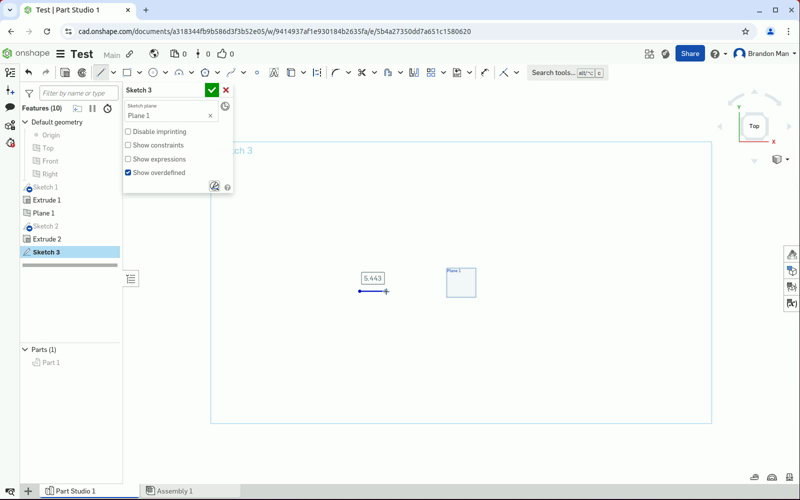
mouse_move(416, 291)
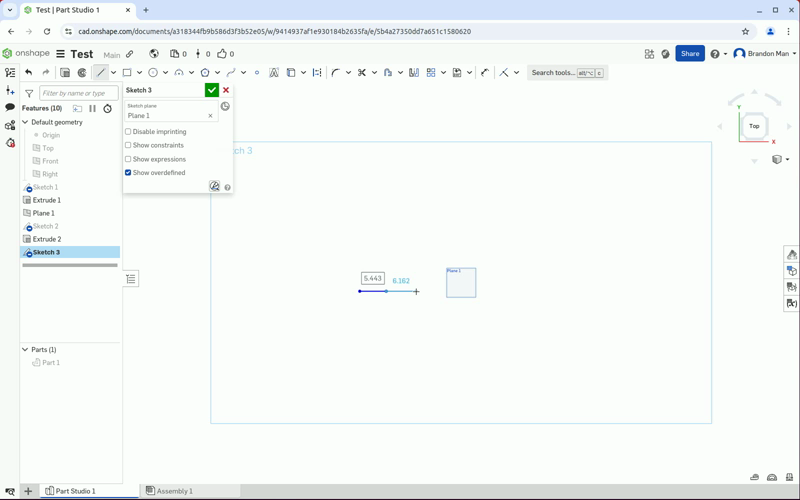
mouse_move(386, 254)
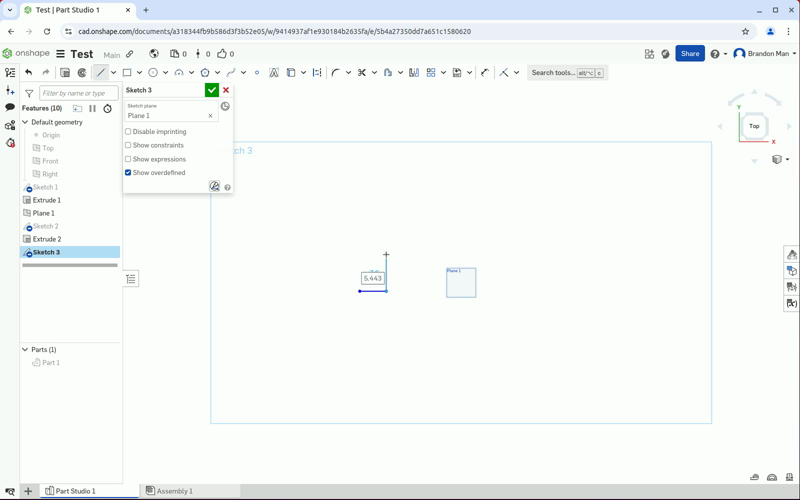
click(386, 254)
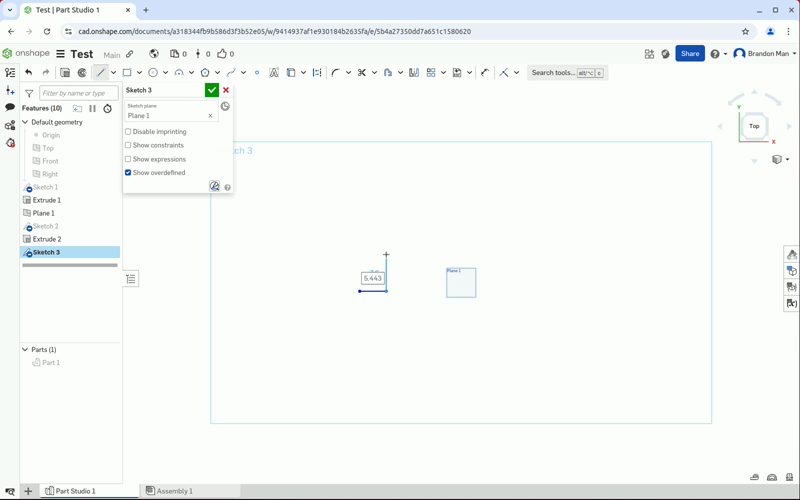
key_up(shift)
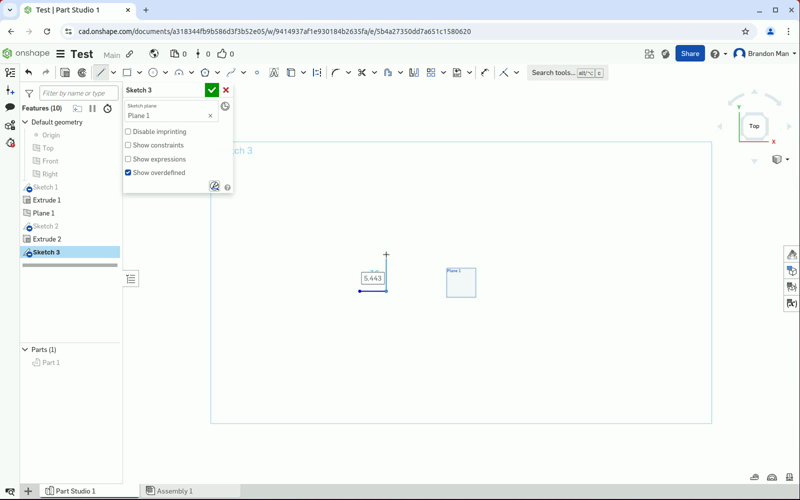
key_down(shift)
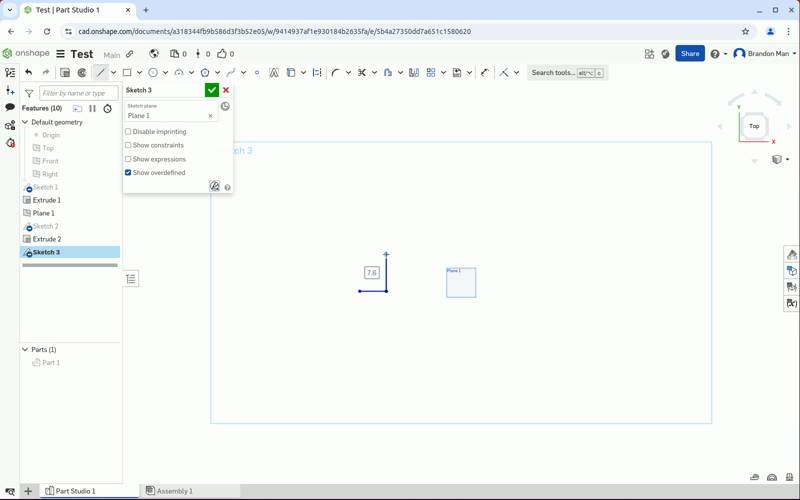
mouse_move(416, 254)
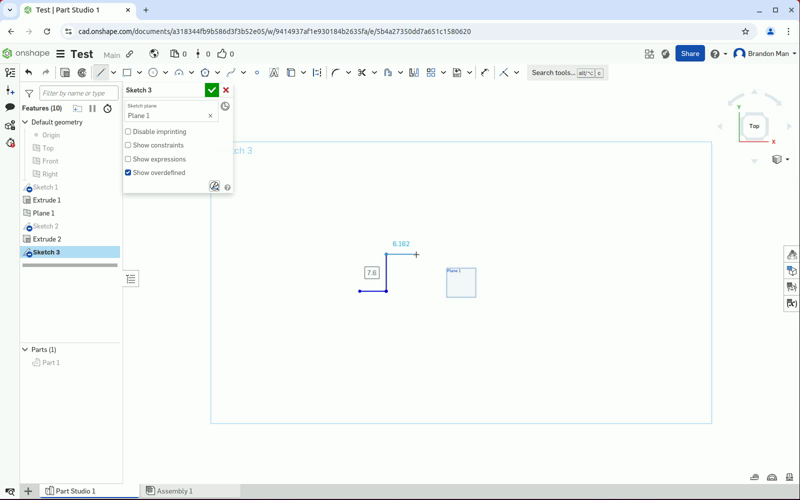
mouse_move(359, 254)
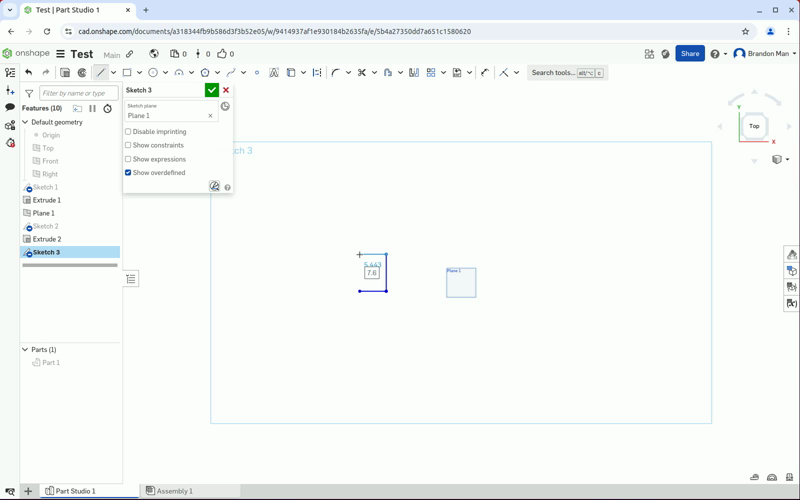
click(359, 254)
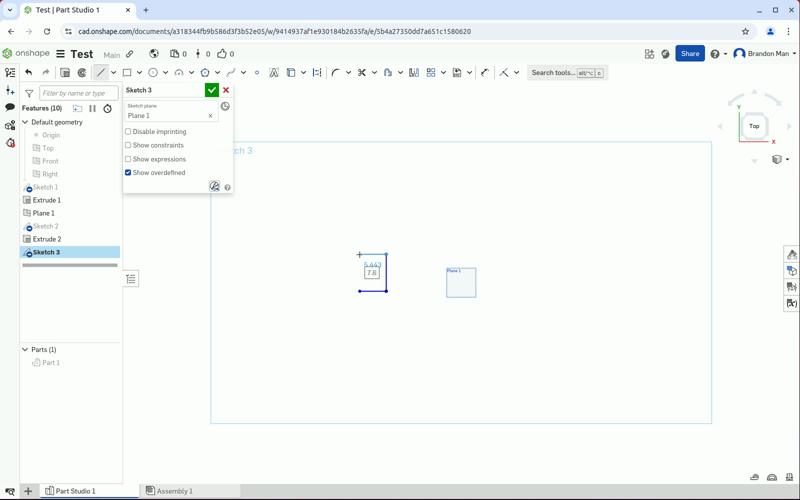
key_up(shift)
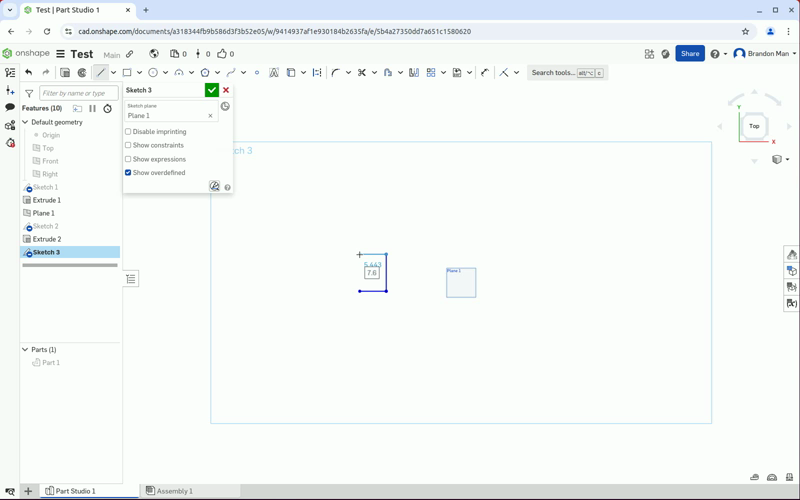
mouse_move(389, 254)
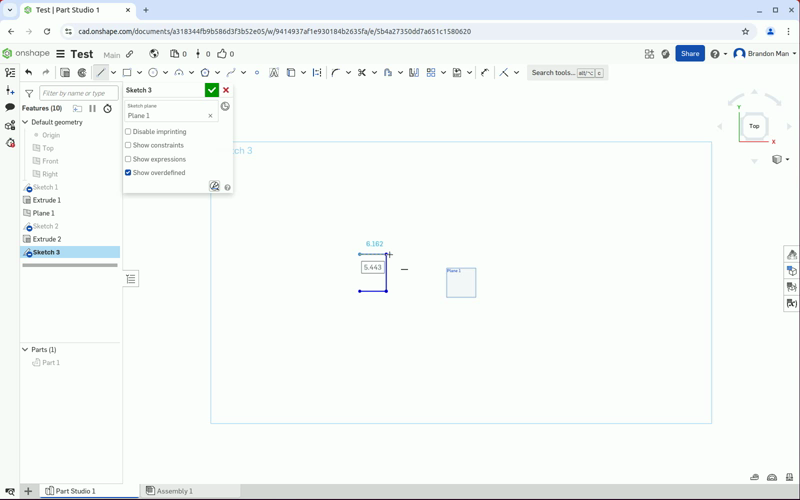
key_down(shift)
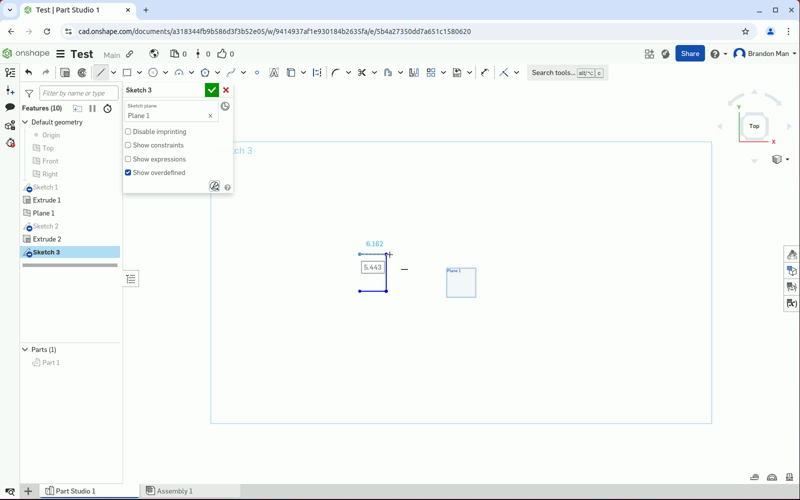
mouse_move(359, 291)
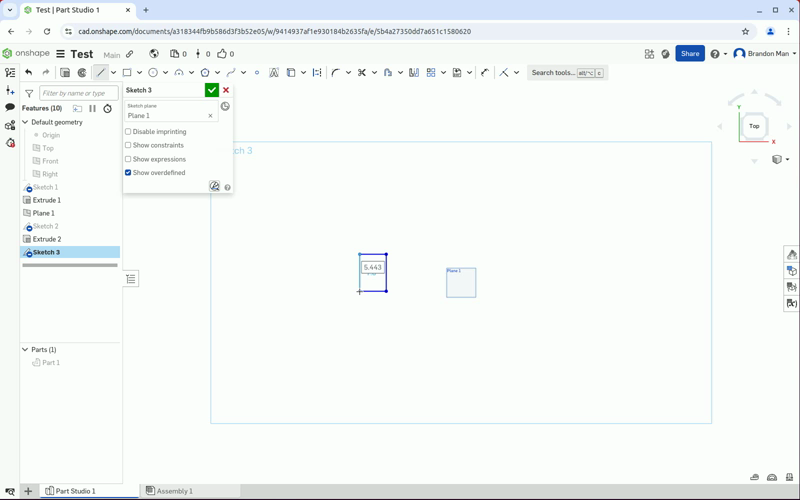
key_up(shift)
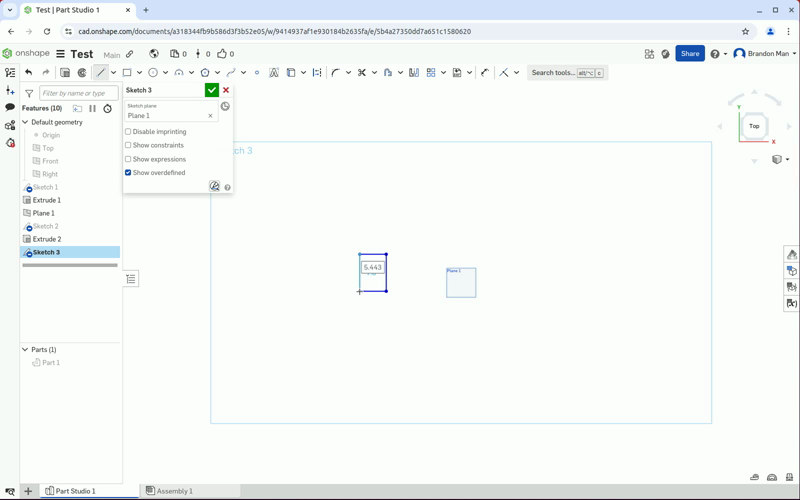
click(359, 291)
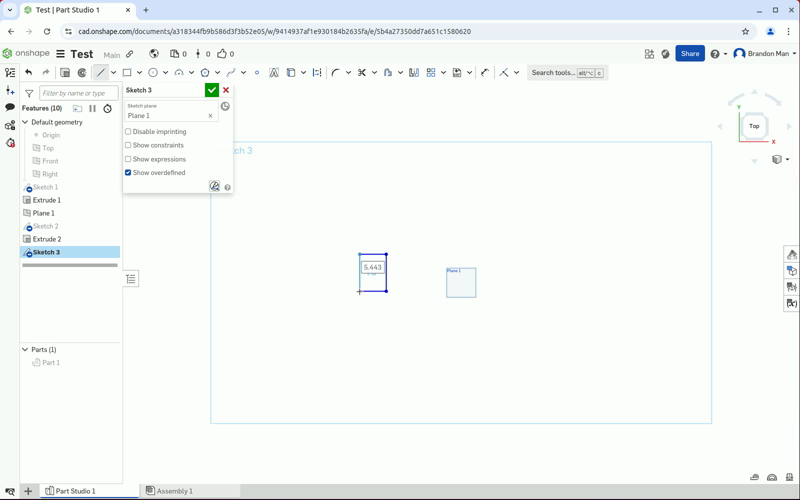
key(esc)
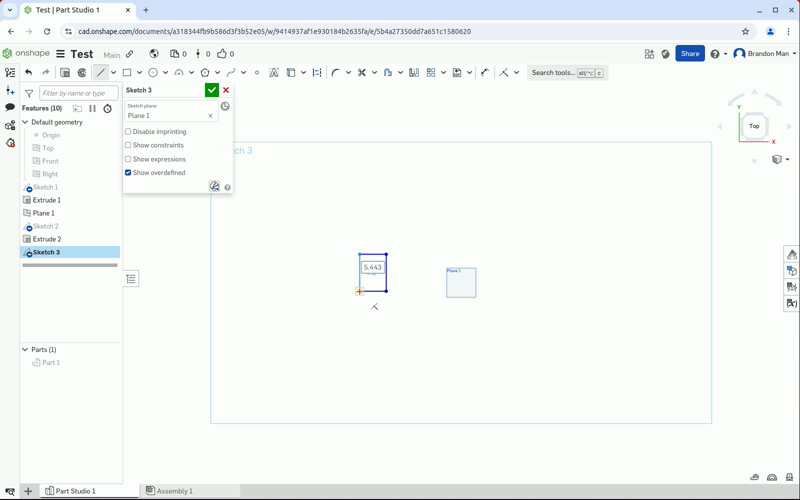
mouse_move(368, 282)
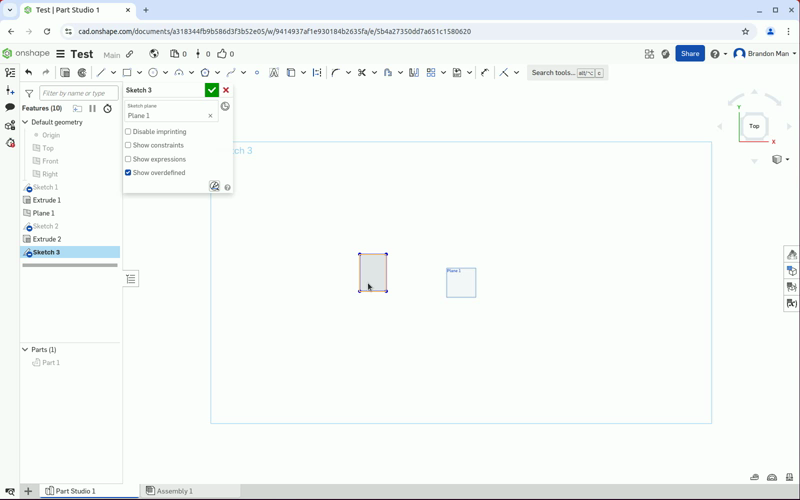
scroll(6)
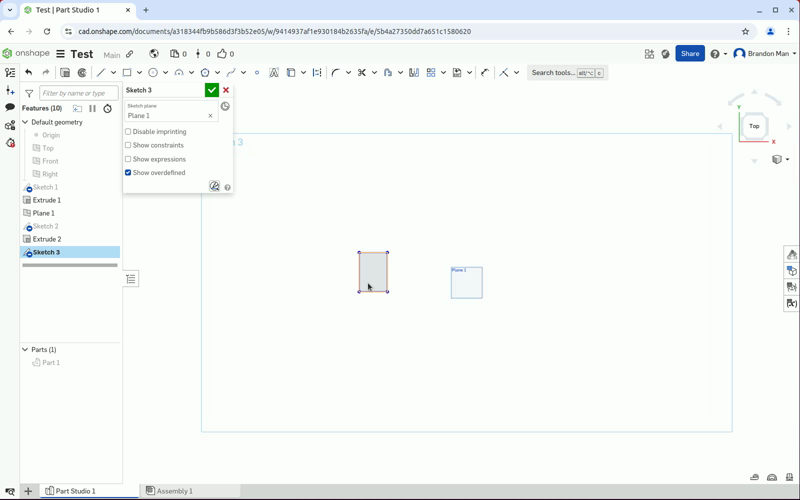
scroll(6)
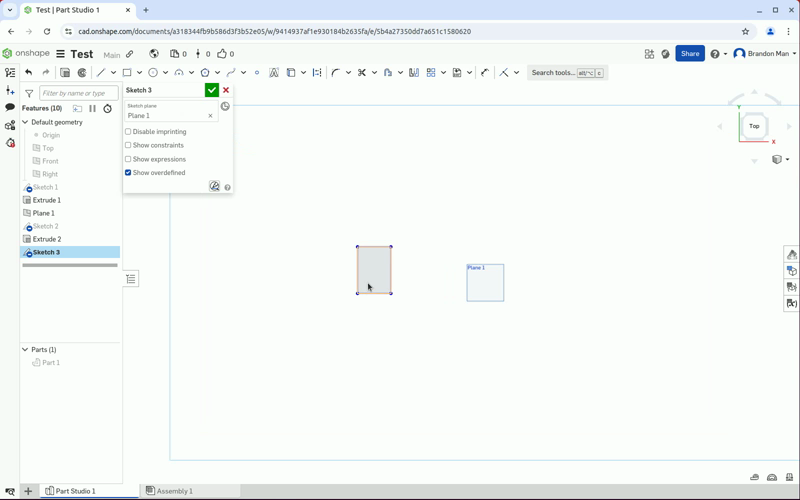
scroll(6)
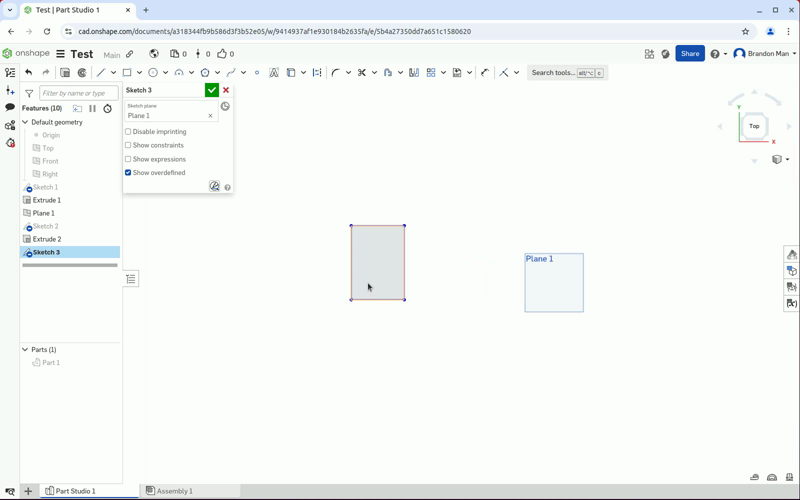
scroll(6)
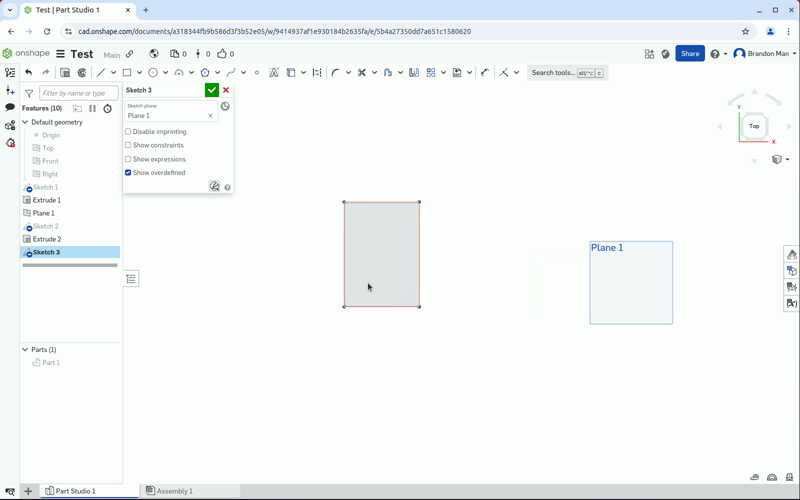
scroll(6)
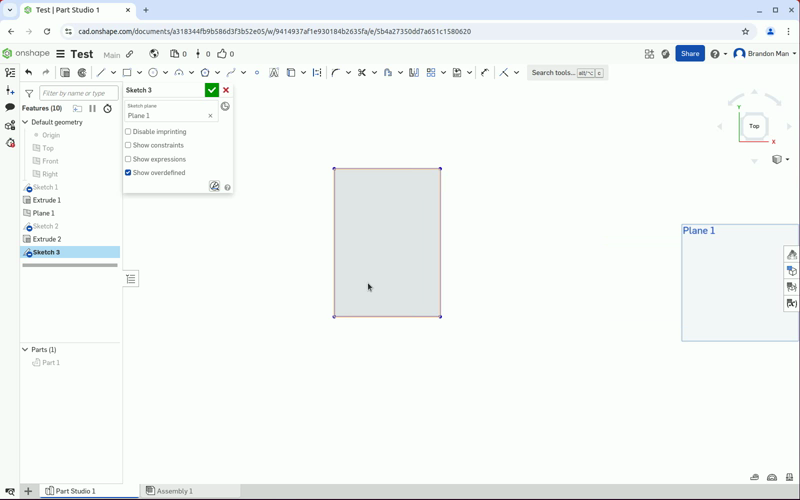
scroll(6)
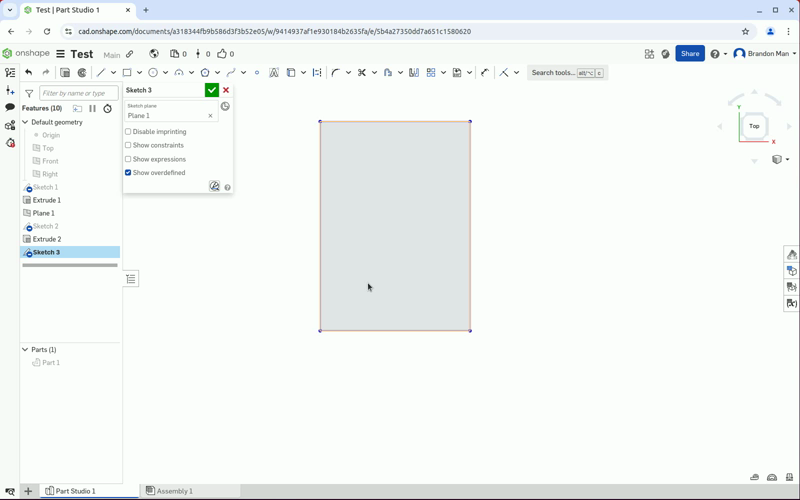
scroll(6)
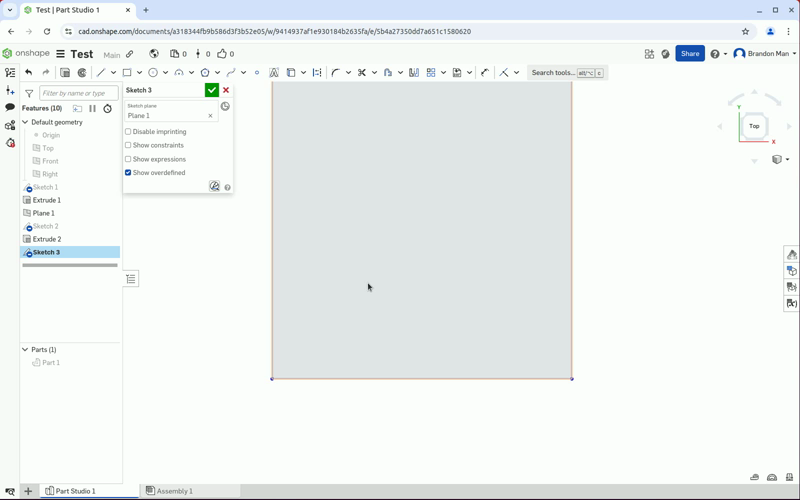
click(368, 282)
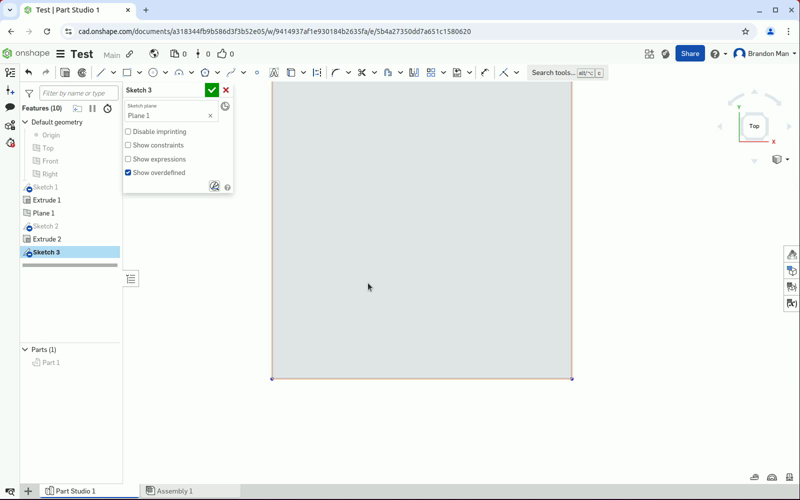
scroll(-6)
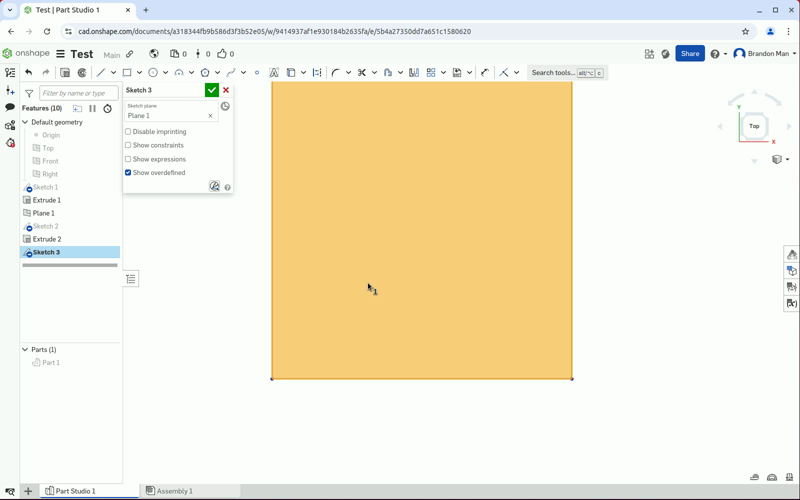
scroll(-6)
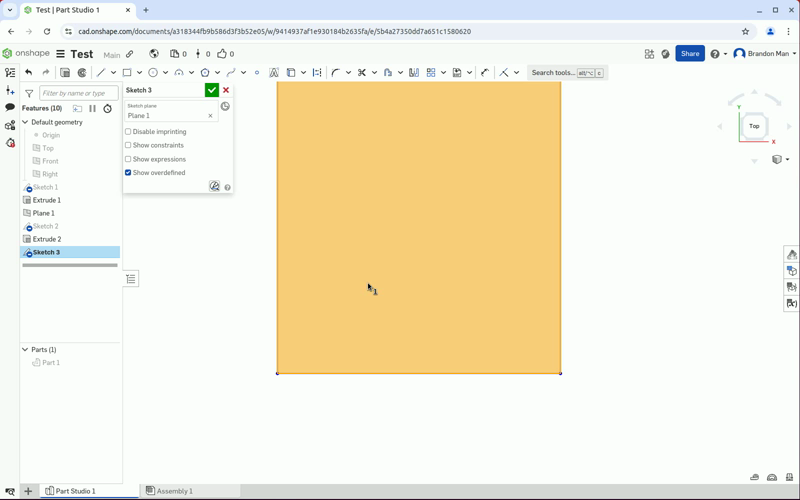
scroll(-6)
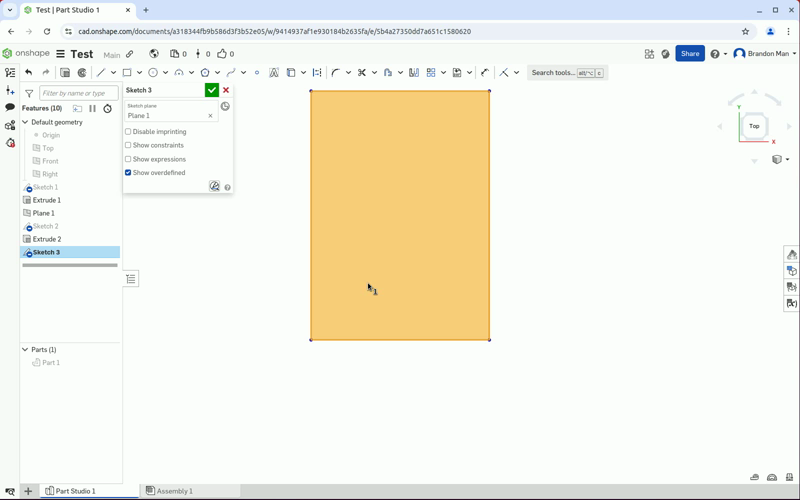
scroll(-6)
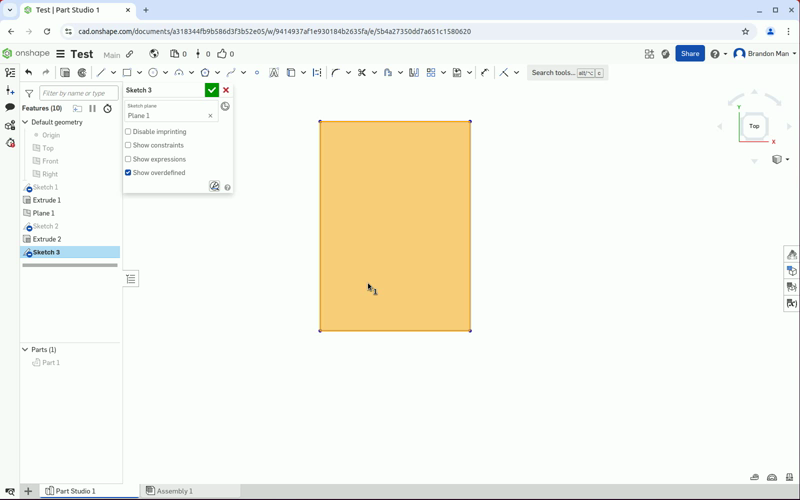
scroll(-6)
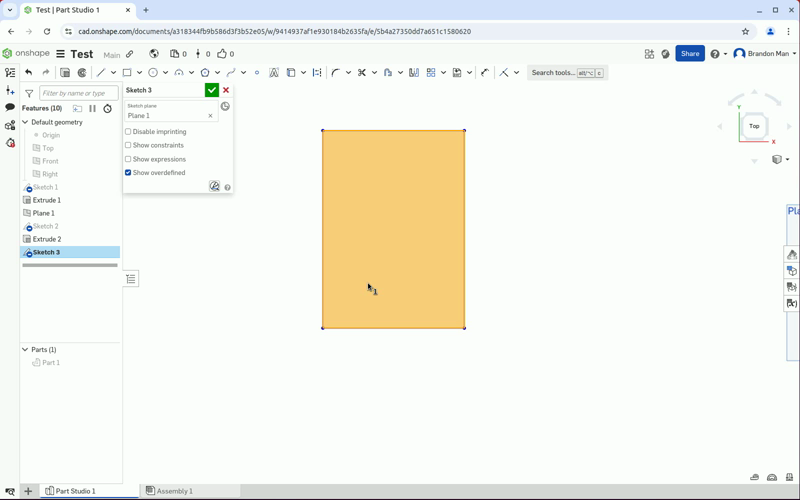
scroll(-6)
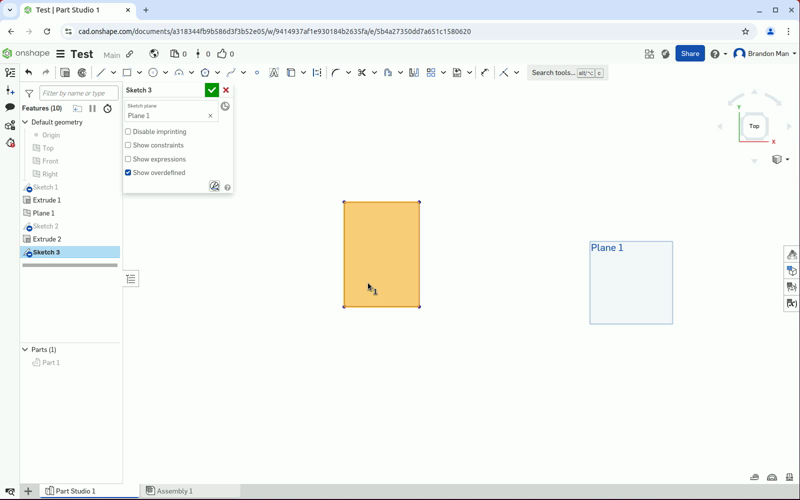
scroll(-6)
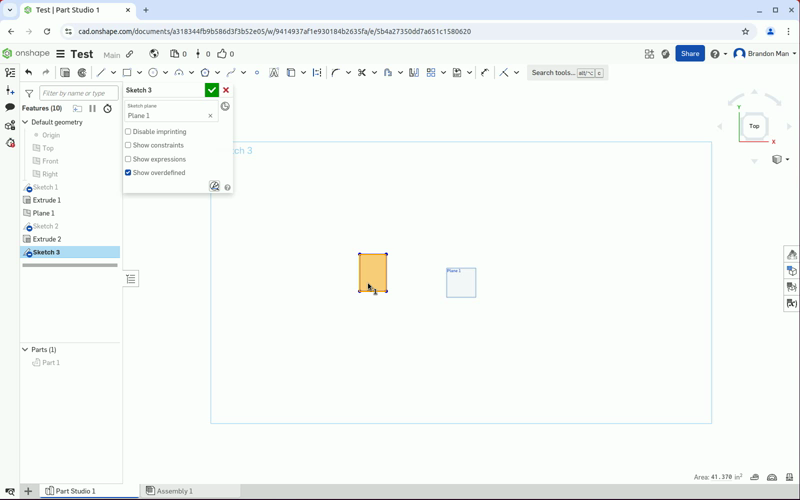
mouse_move(73, 352)
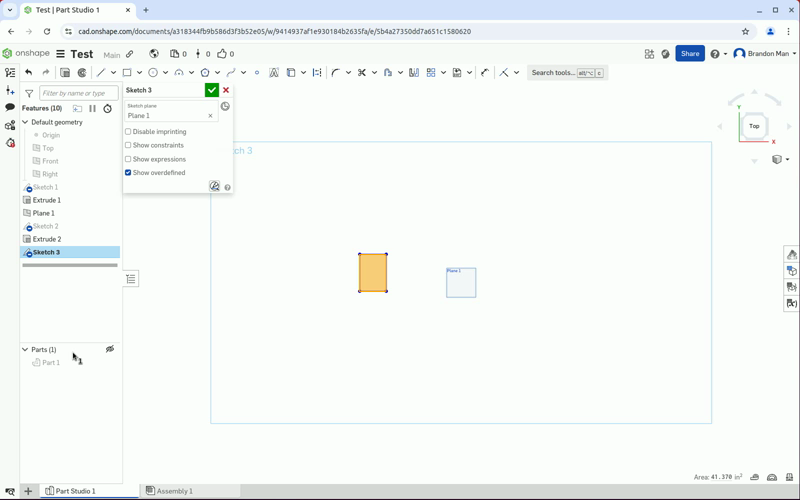
key(shift+y)
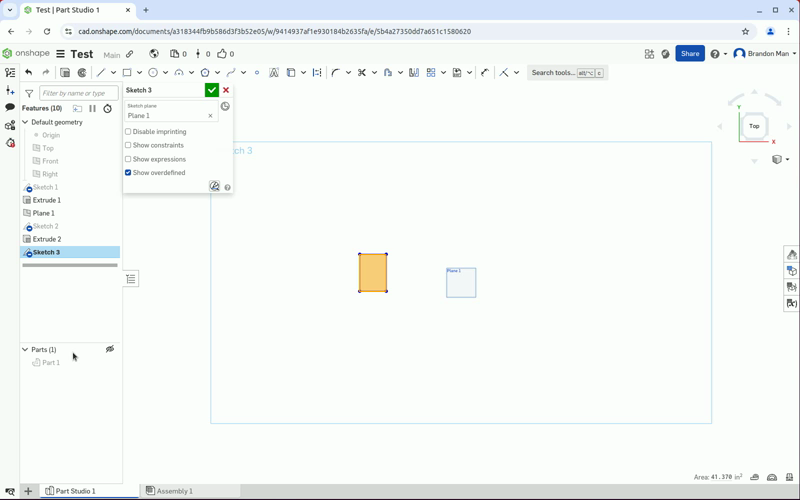
key(shift+e)
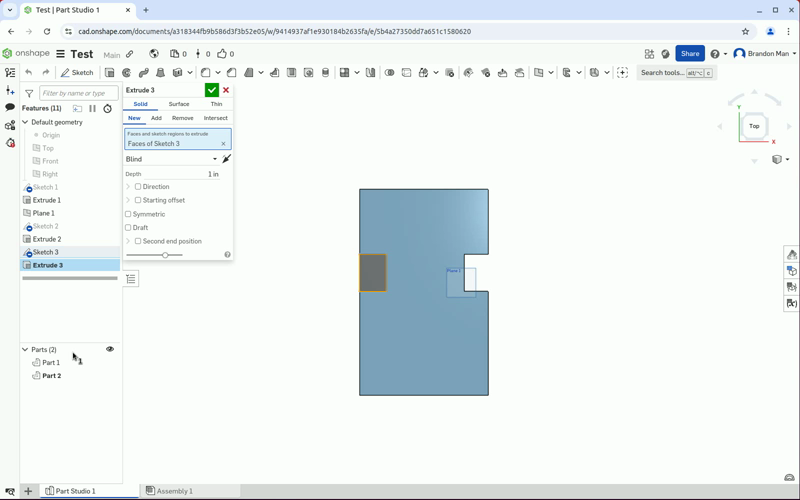
mouse_move(143, 106)
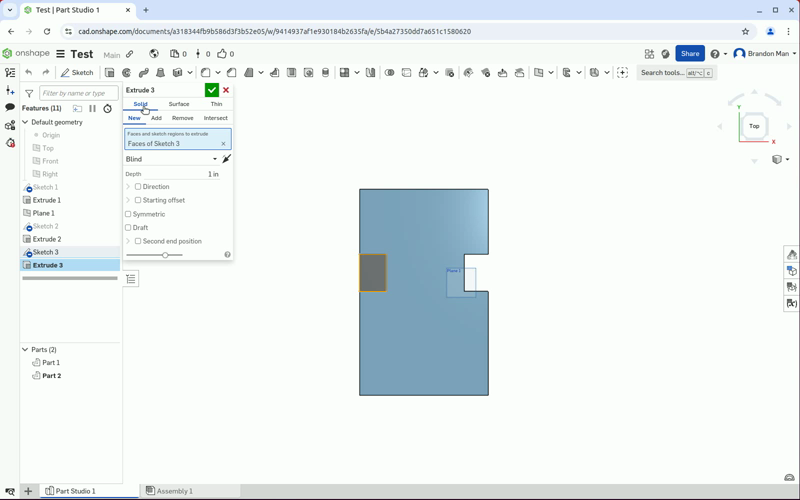
click(143, 106)
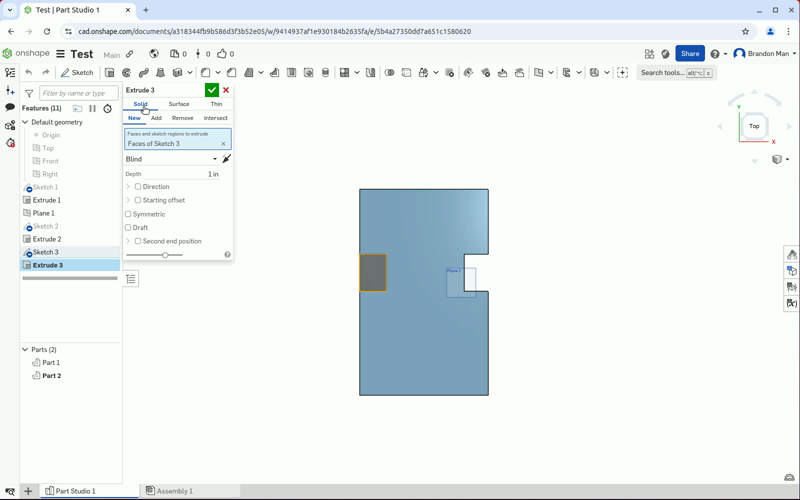
mouse_move(186, 120)
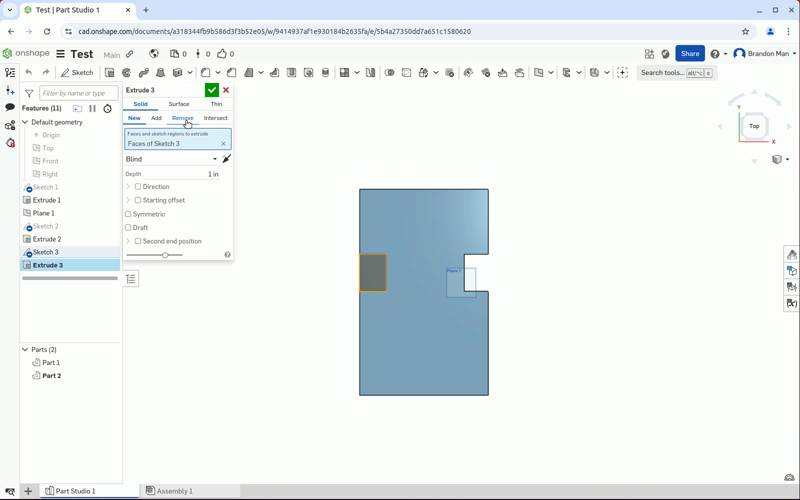
click(186, 120)
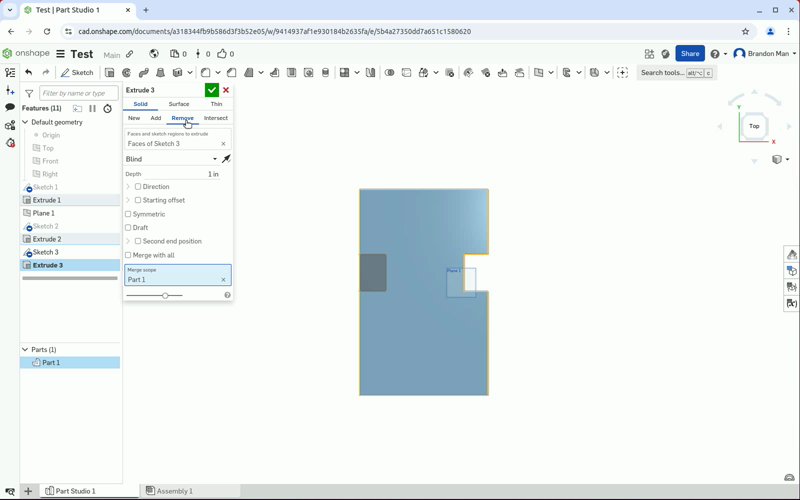
key(tab, 4)
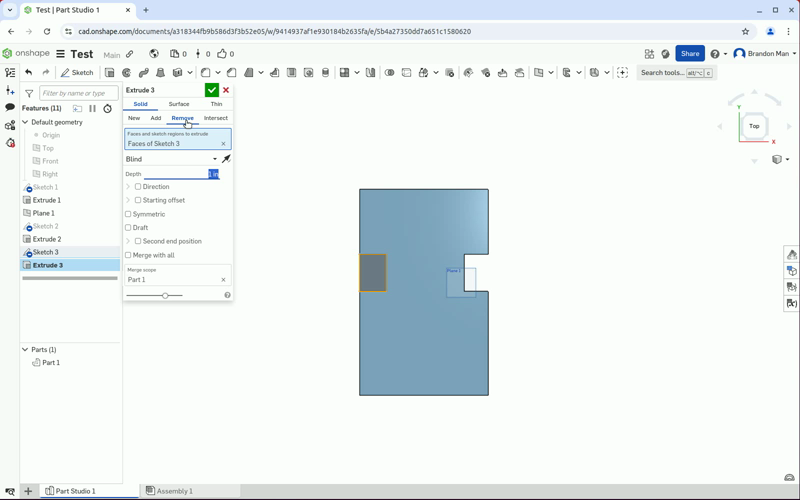
text(10.591)
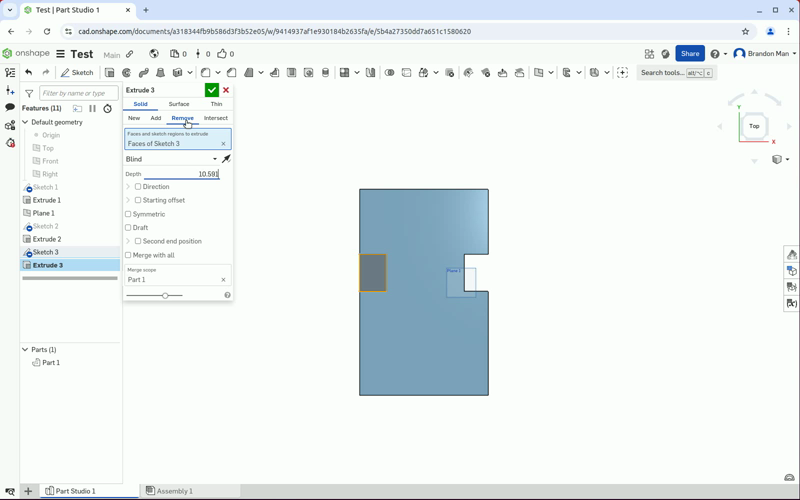
key(tab, 6)
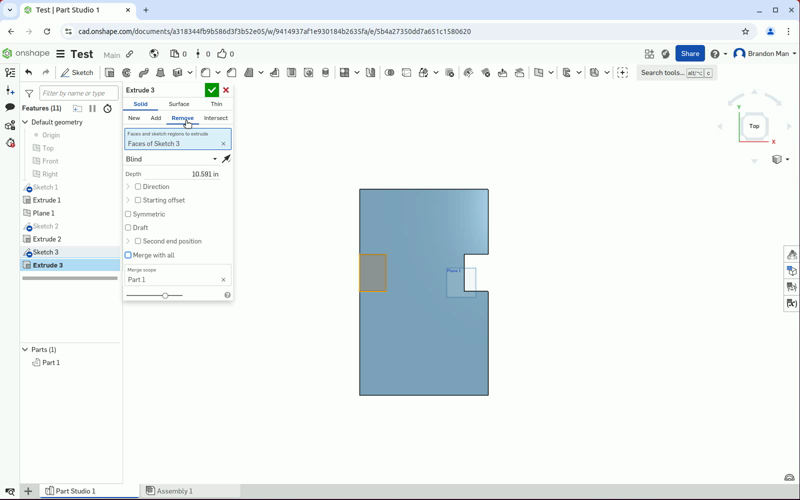
key(space)
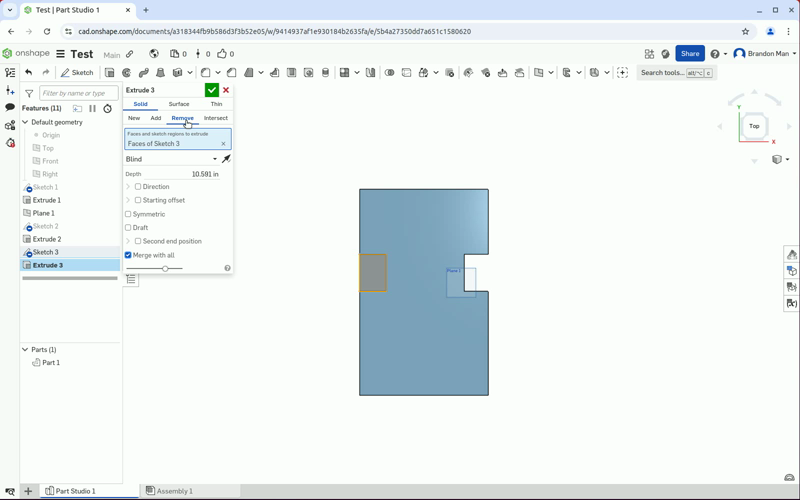
key(enter)
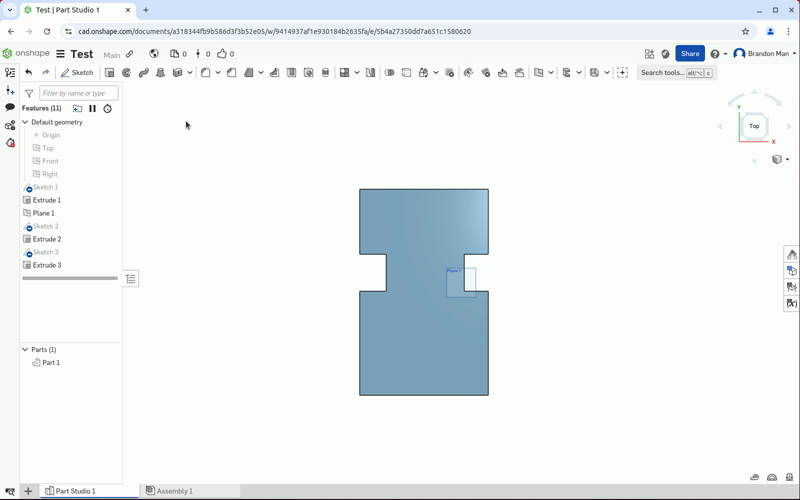
key(shift+h)
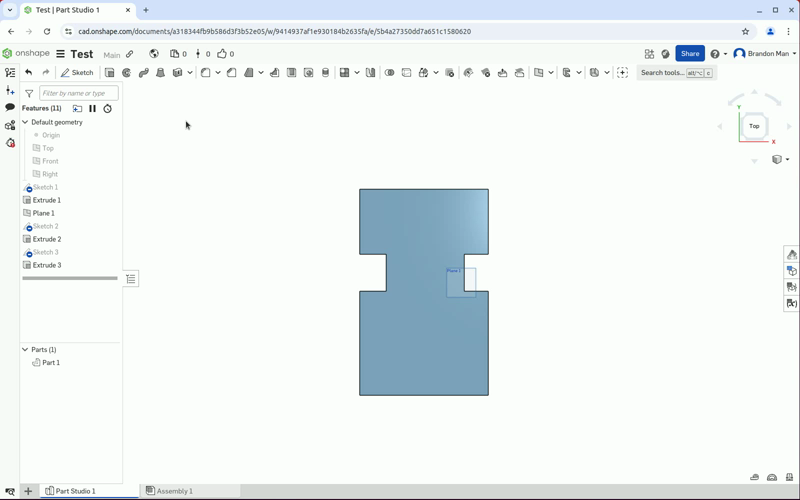
key(shift+h)
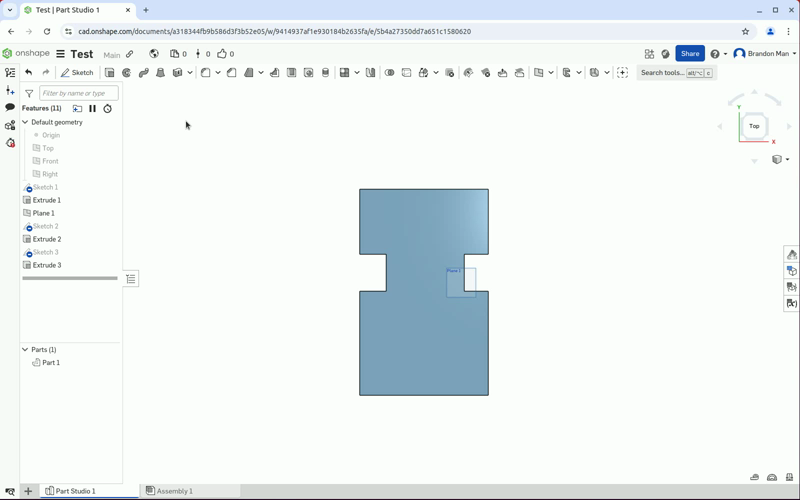
mouse_move(73, 189)
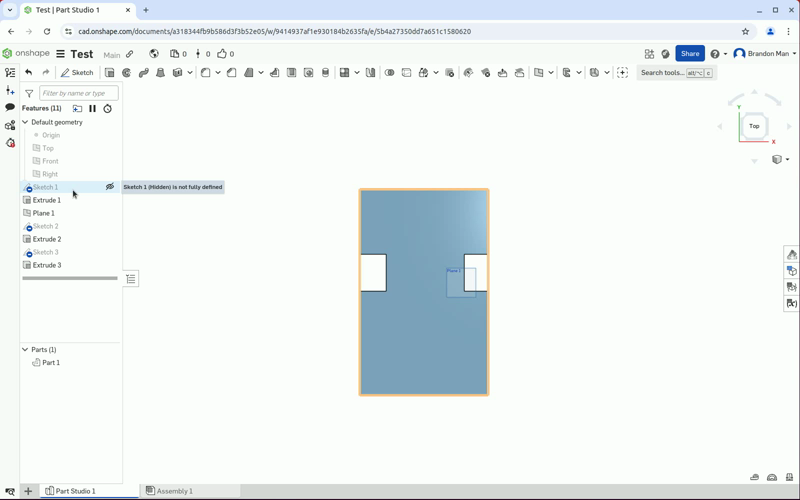
click(73, 189)
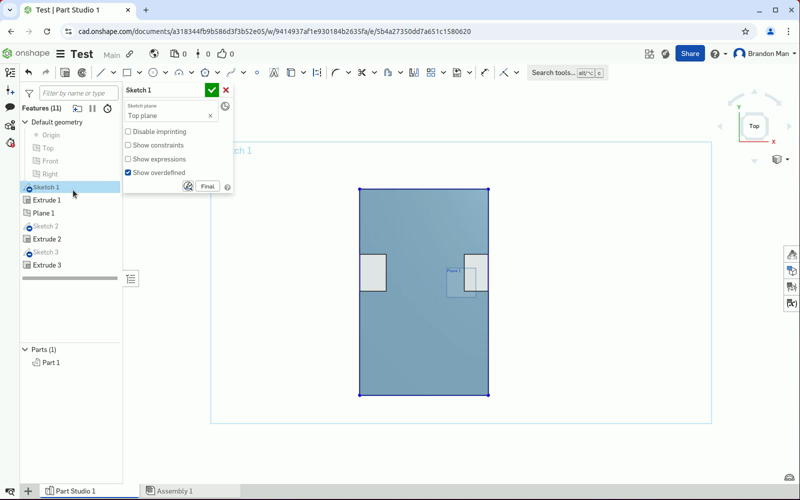
mouse_move(229, 92)
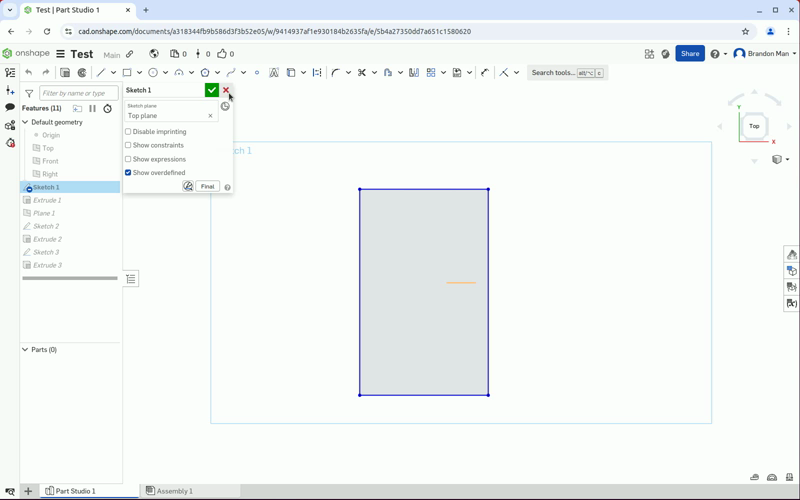
click(229, 92)
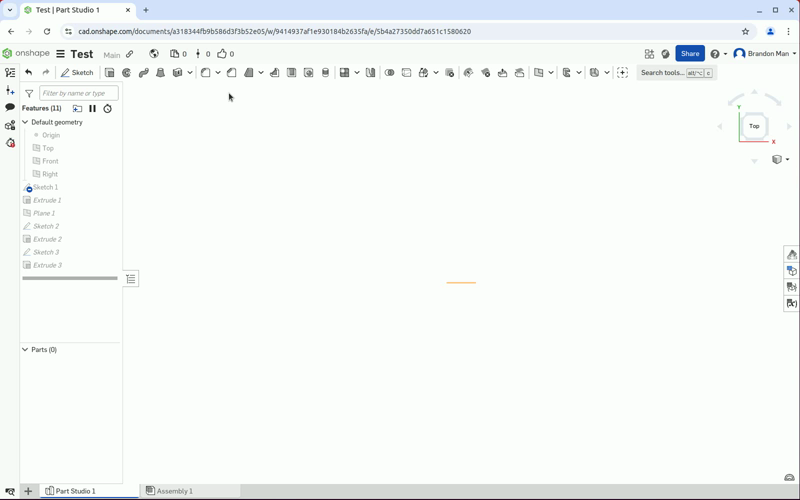
key(shift+s)
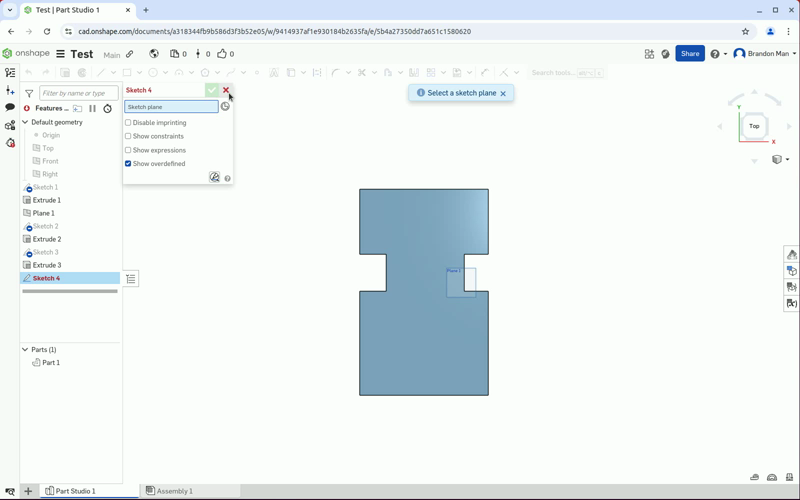
mouse_move(73, 215)
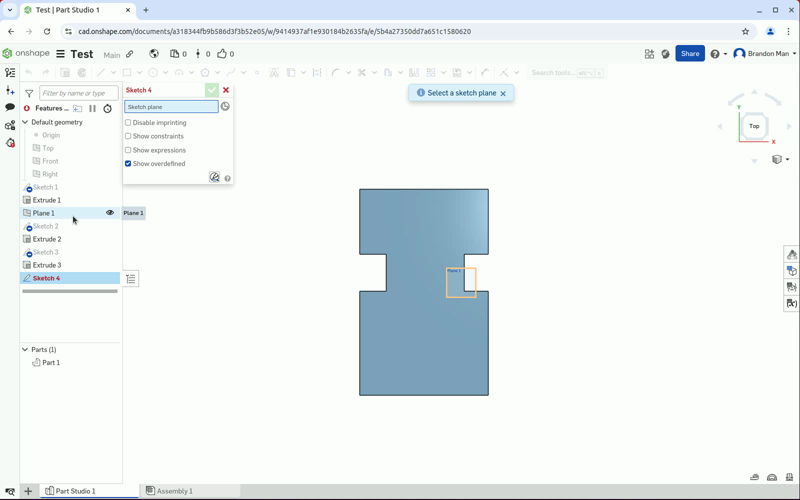
click(73, 215)
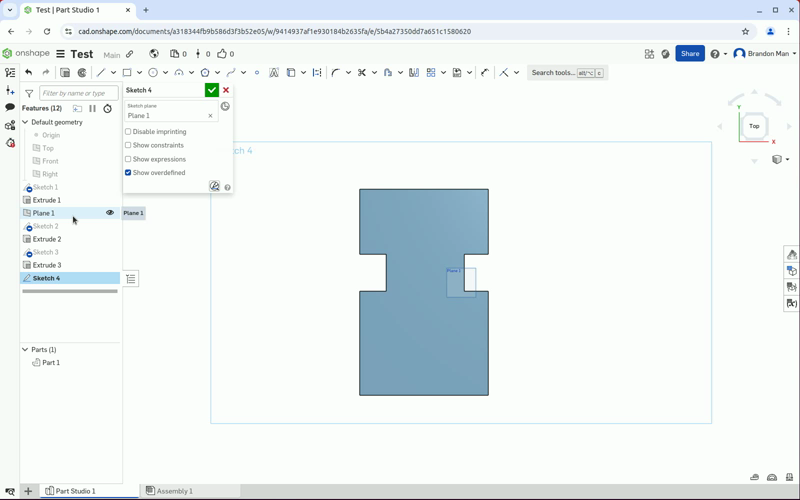
mouse_move(73, 352)
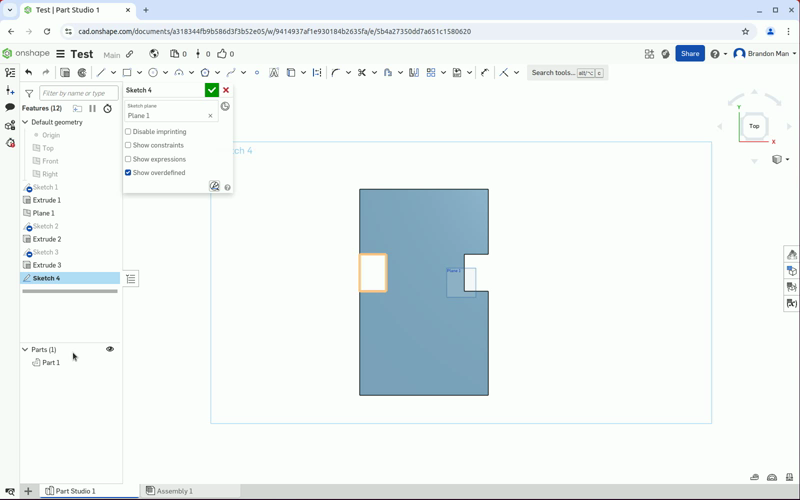
key(y)
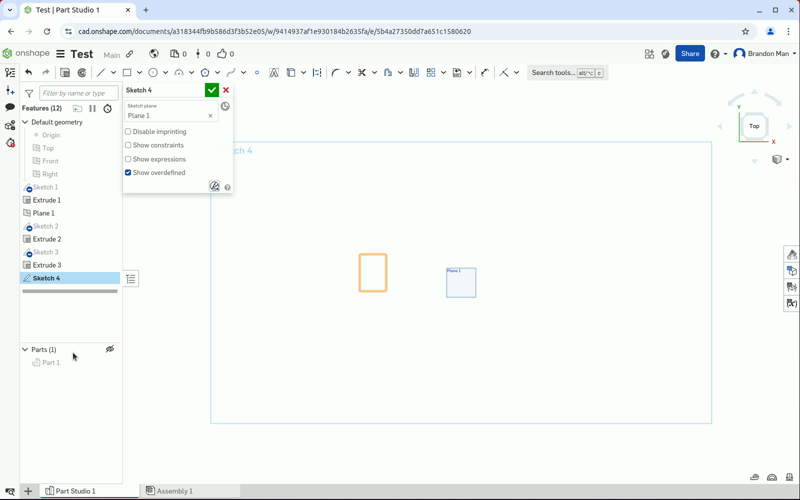
key(l)
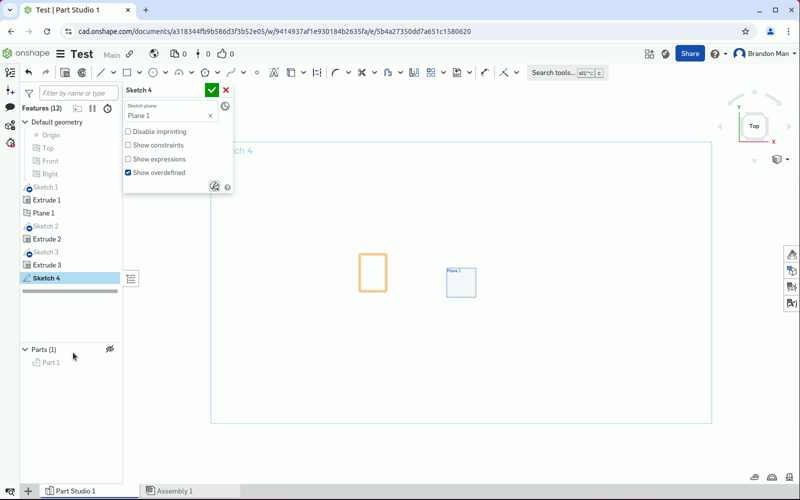
key_down(shift)
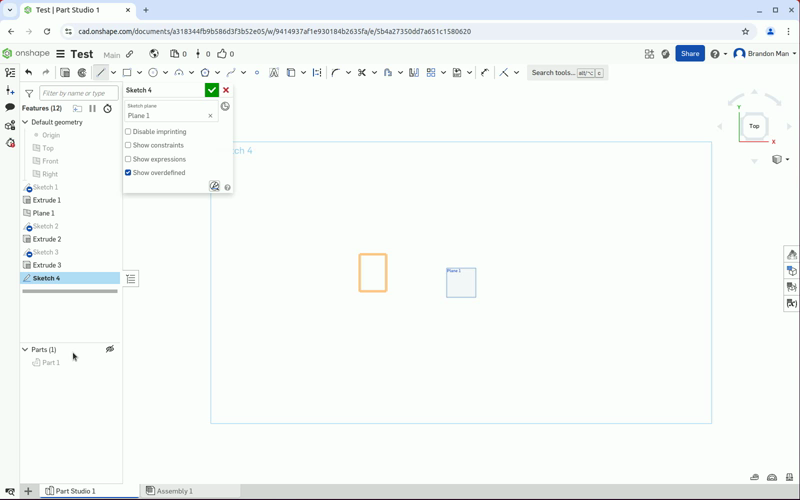
mouse_move(406, 210)
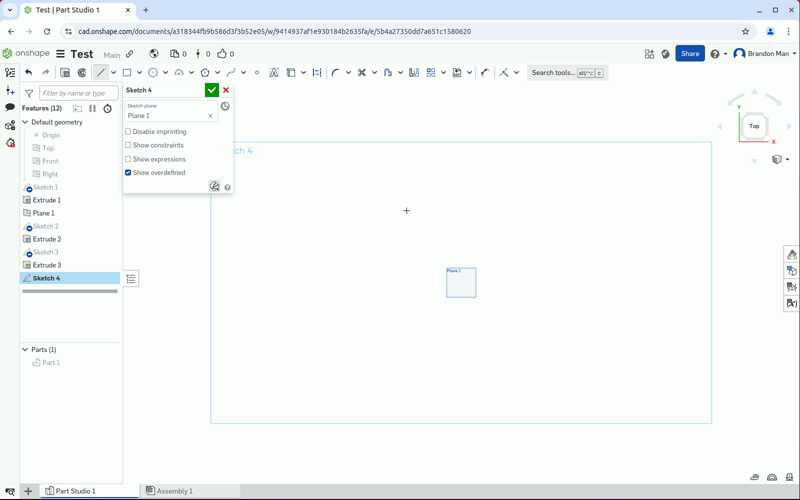
click(406, 210)
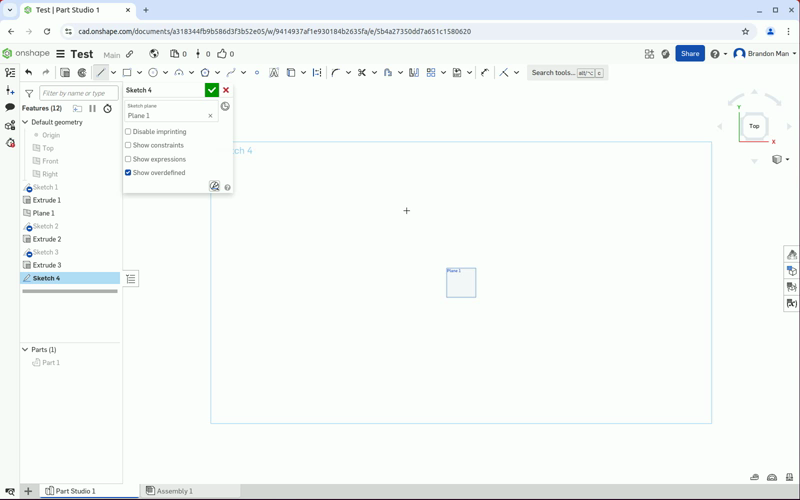
key_up(shift)
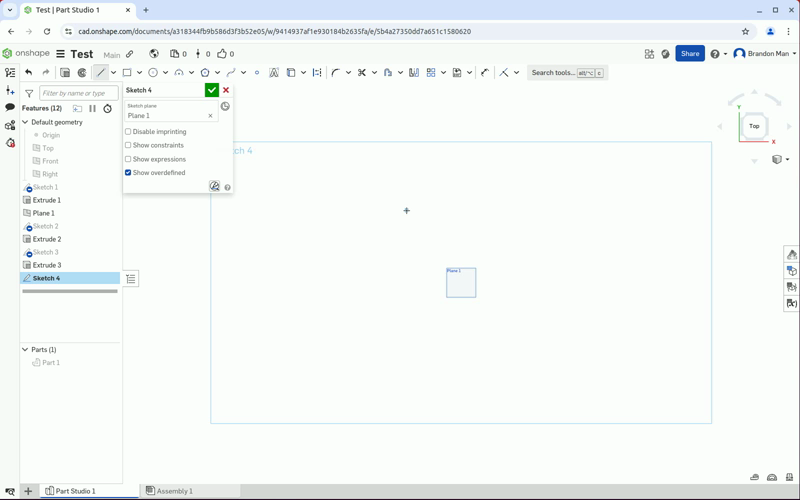
key_down(shift)
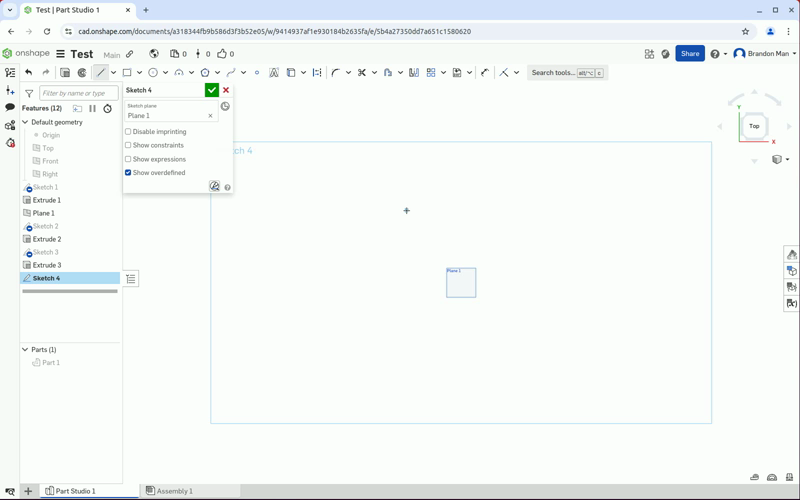
mouse_move(436, 210)
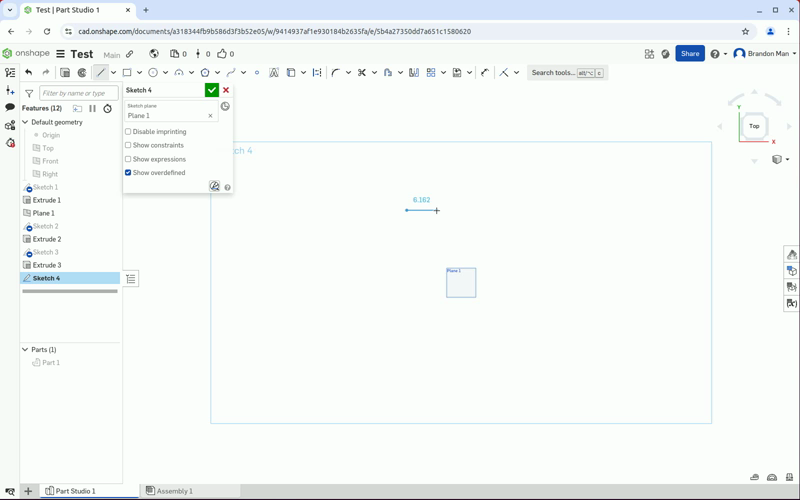
mouse_move(450, 210)
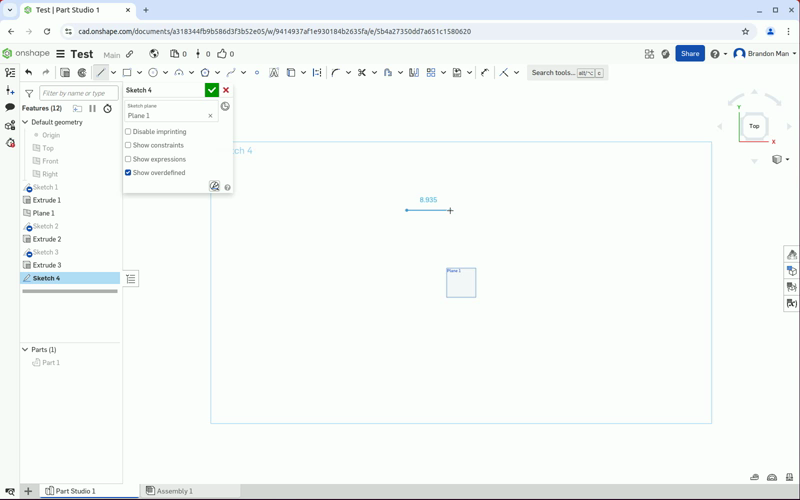
click(450, 210)
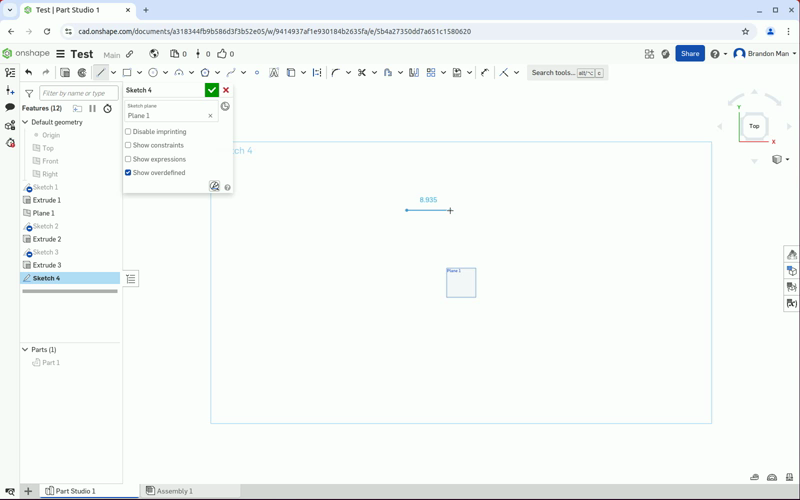
key_up(shift)
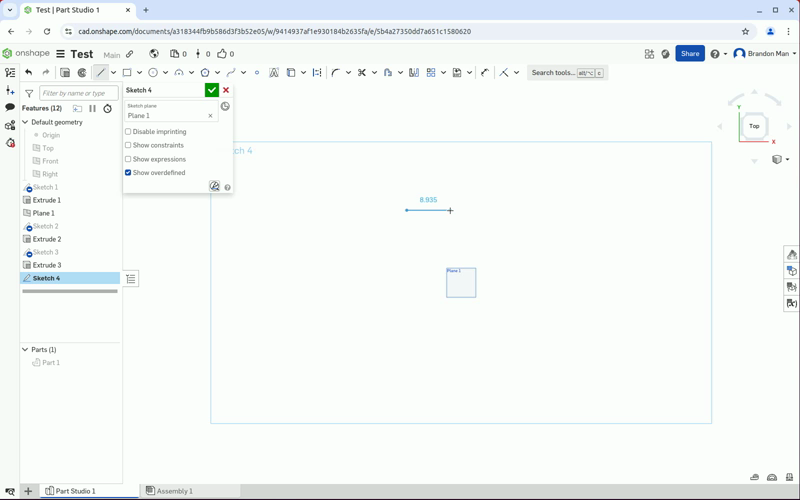
key_down(shift)
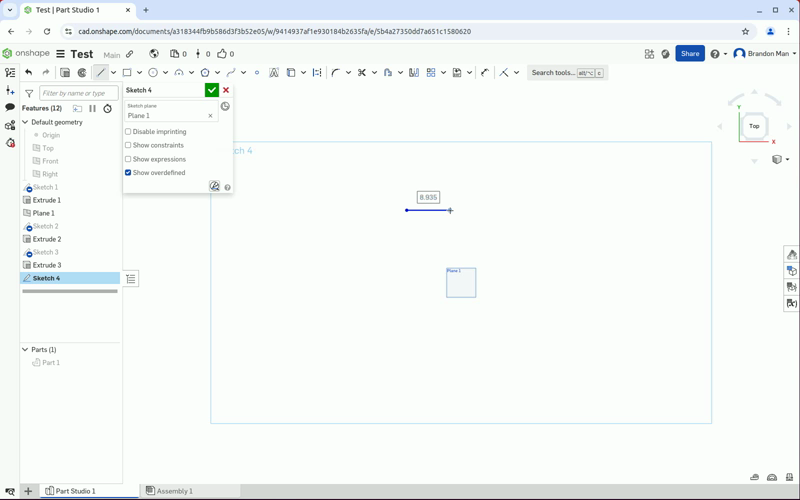
mouse_move(480, 210)
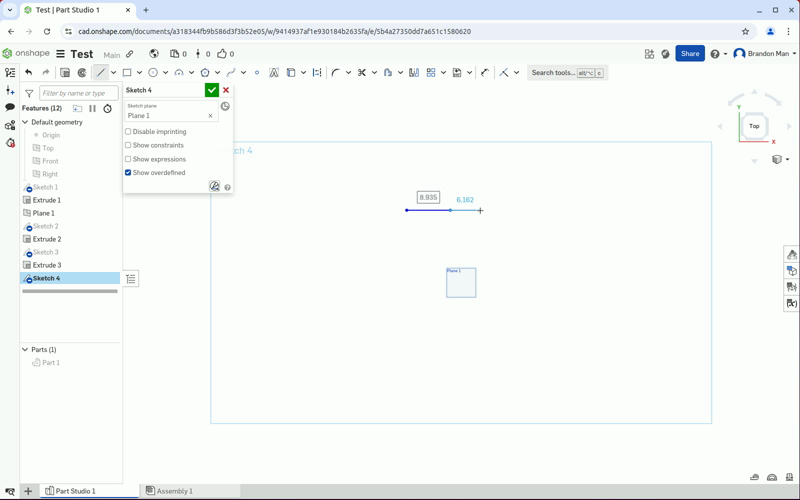
mouse_move(450, 200)
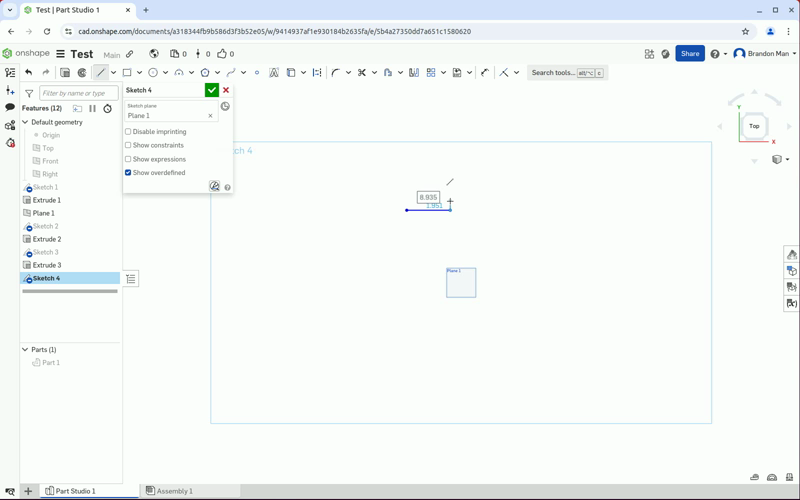
click(450, 200)
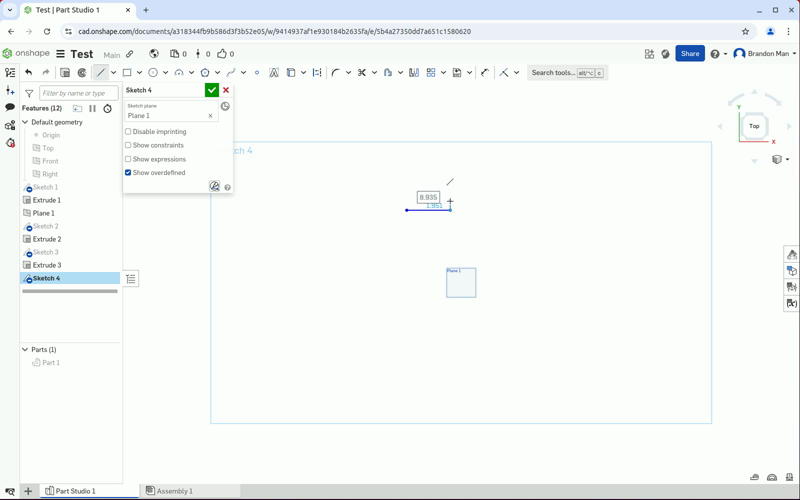
key_up(shift)
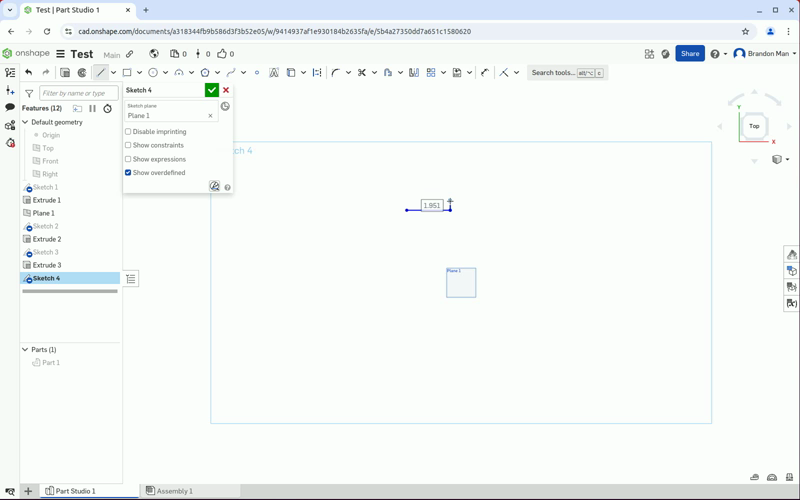
key_down(shift)
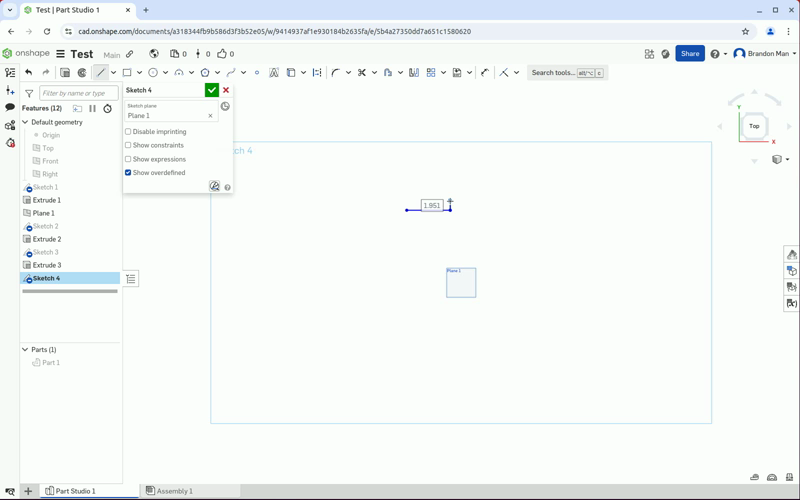
mouse_move(480, 200)
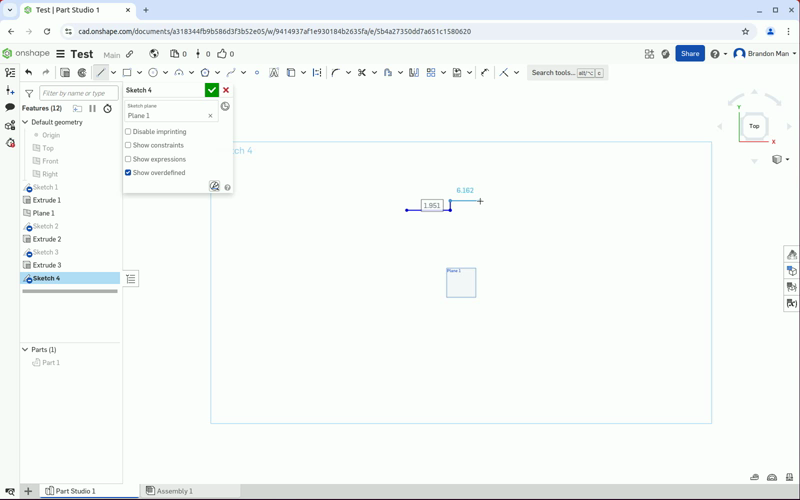
mouse_move(406, 200)
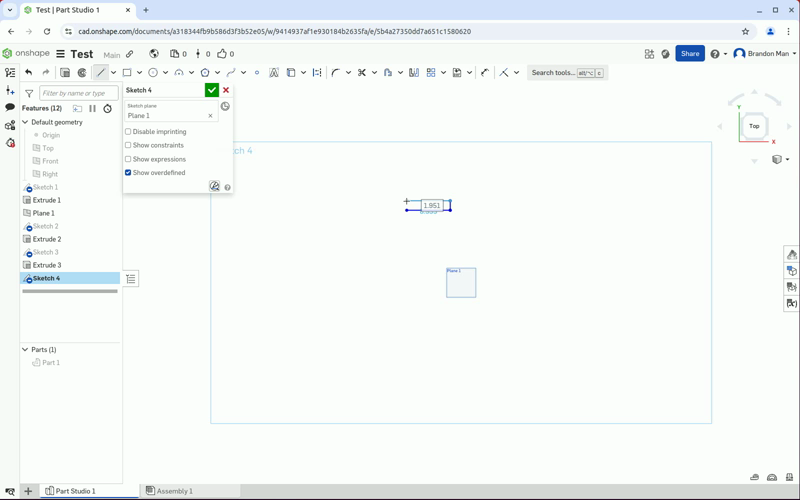
click(406, 200)
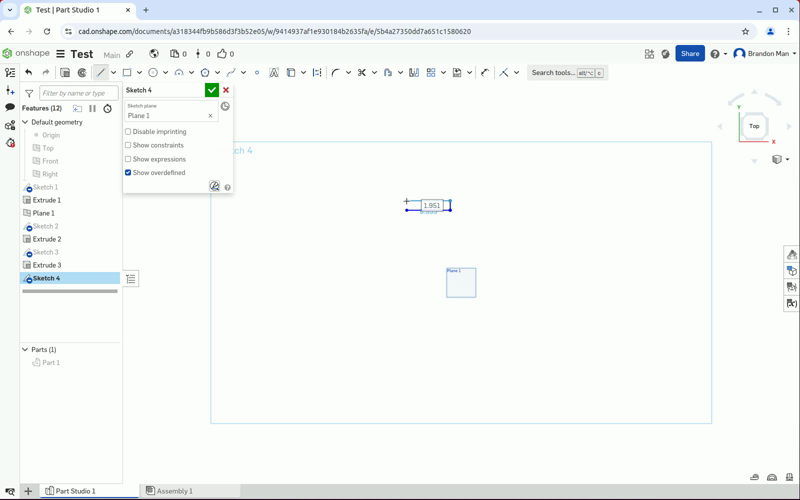
key_up(shift)
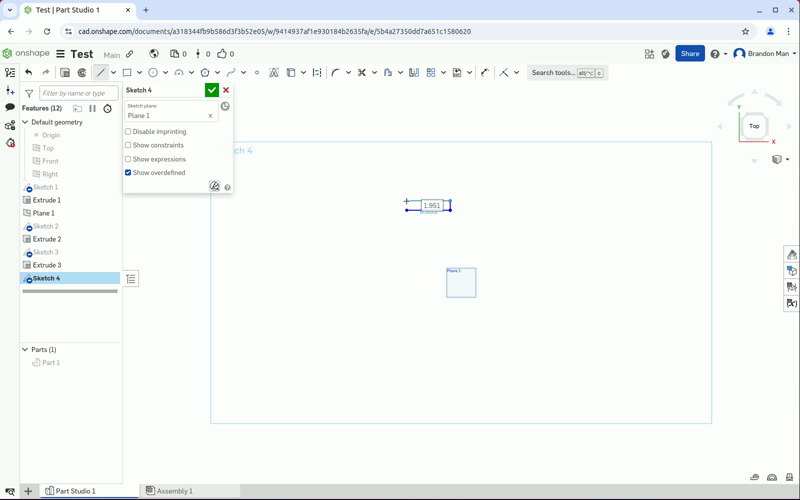
mouse_move(436, 200)
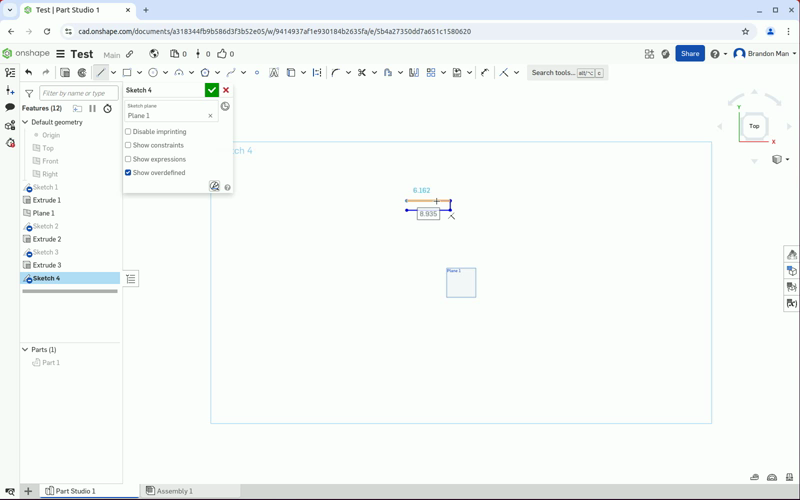
key_down(shift)
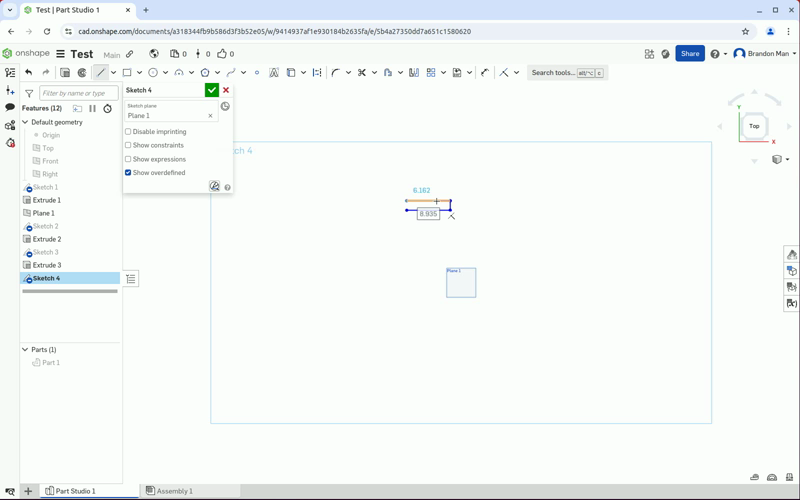
mouse_move(406, 210)
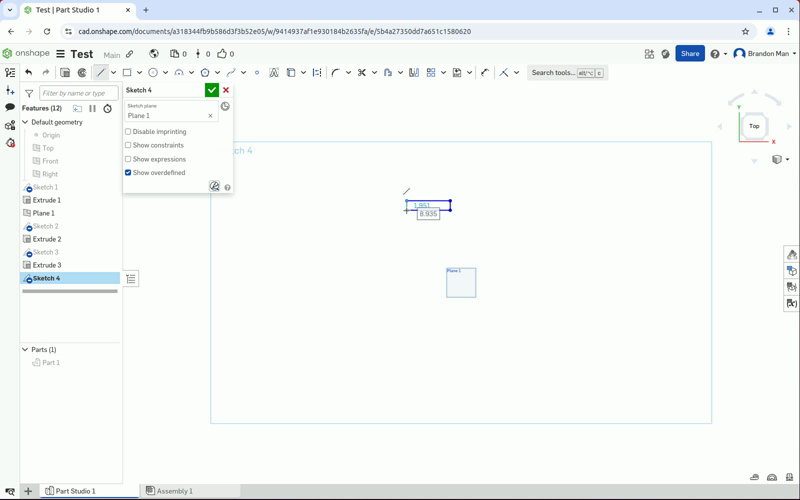
key_up(shift)
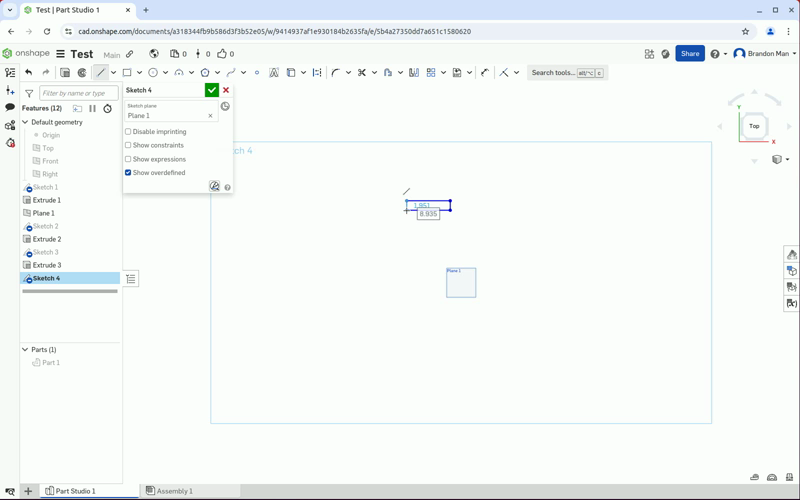
click(406, 210)
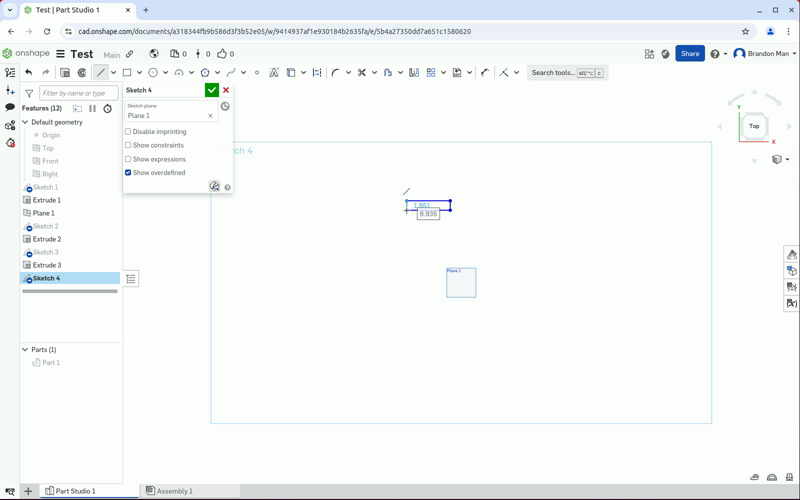
key(esc)
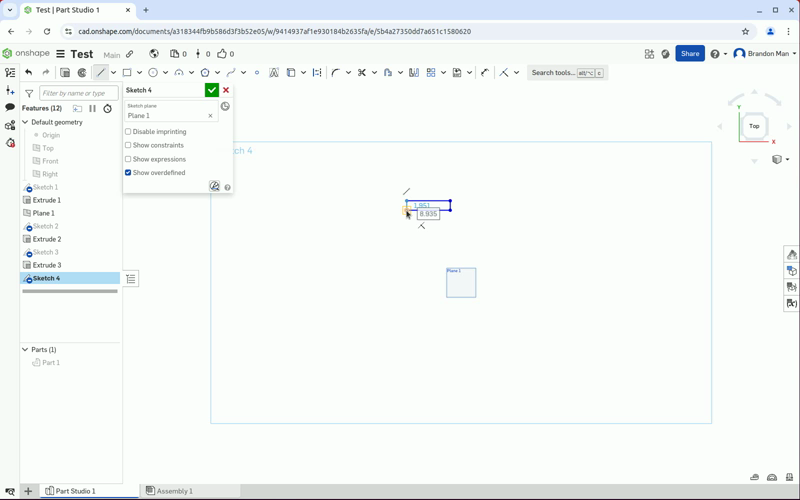
mouse_move(435, 203)
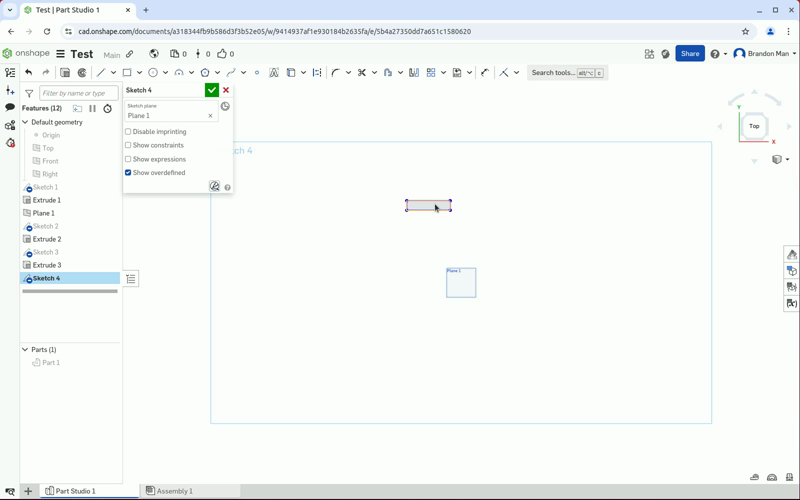
scroll(6)
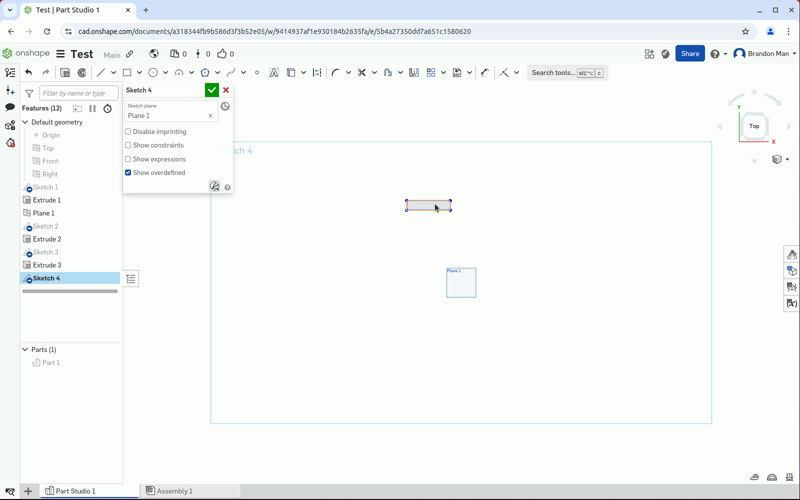
scroll(6)
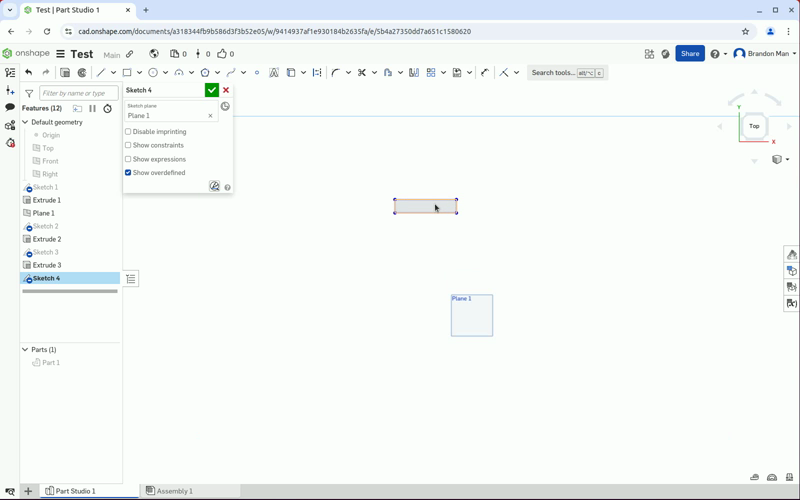
scroll(6)
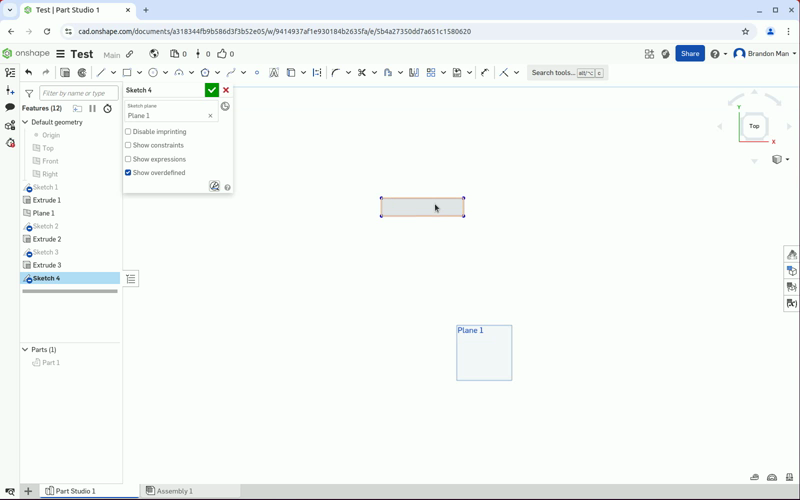
scroll(6)
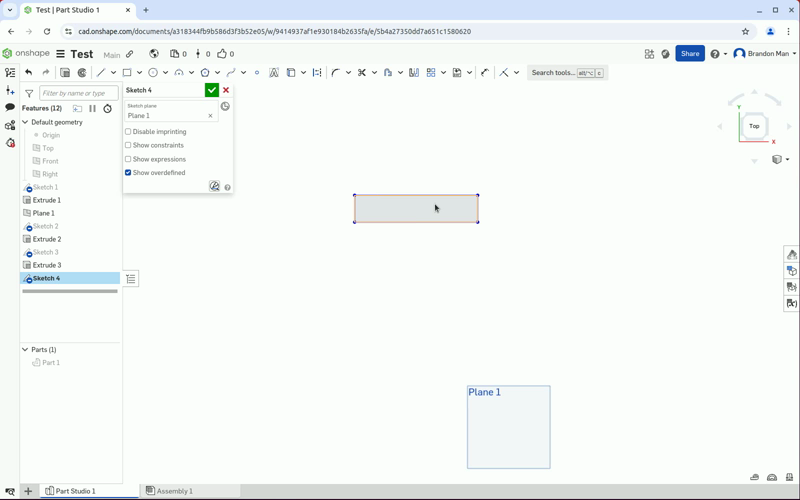
scroll(6)
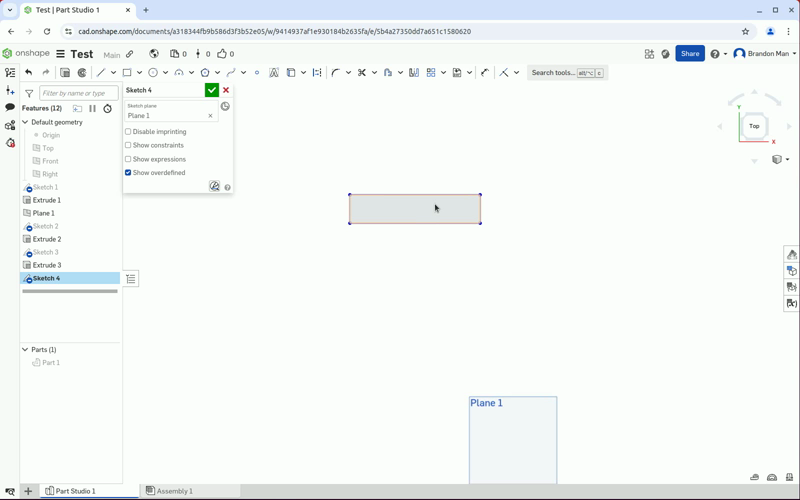
scroll(6)
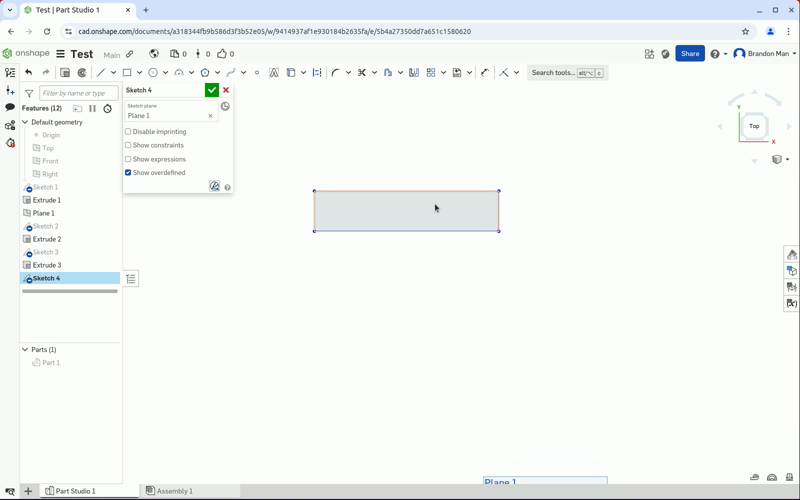
scroll(6)
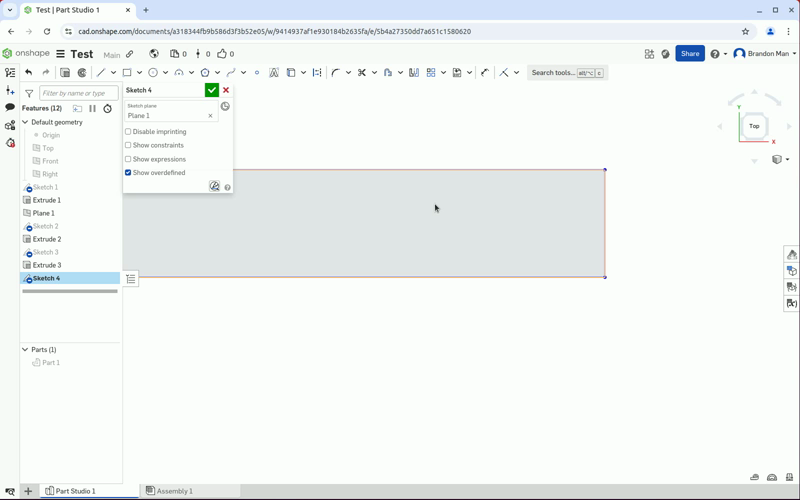
click(435, 203)
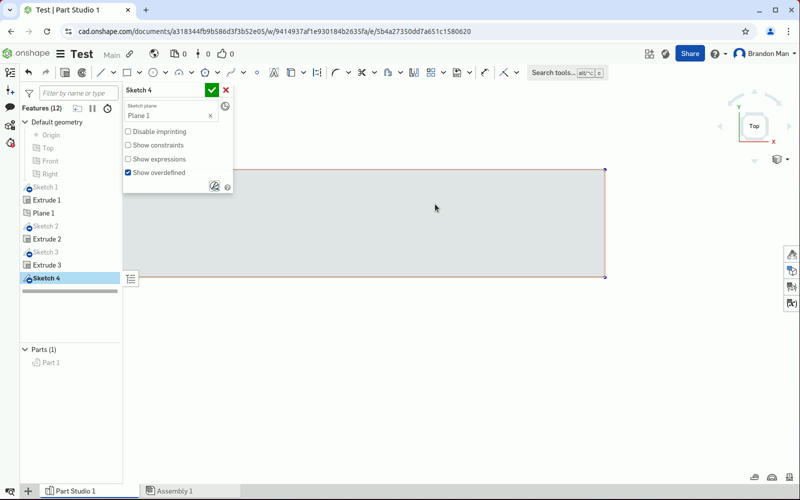
scroll(-6)
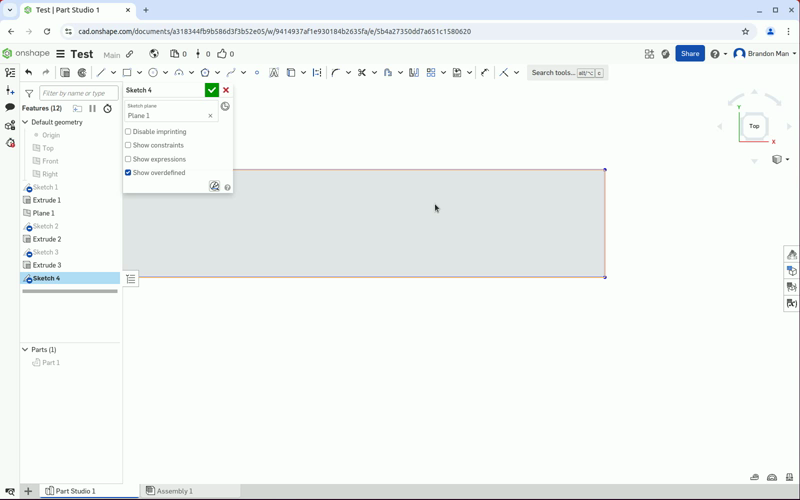
scroll(-6)
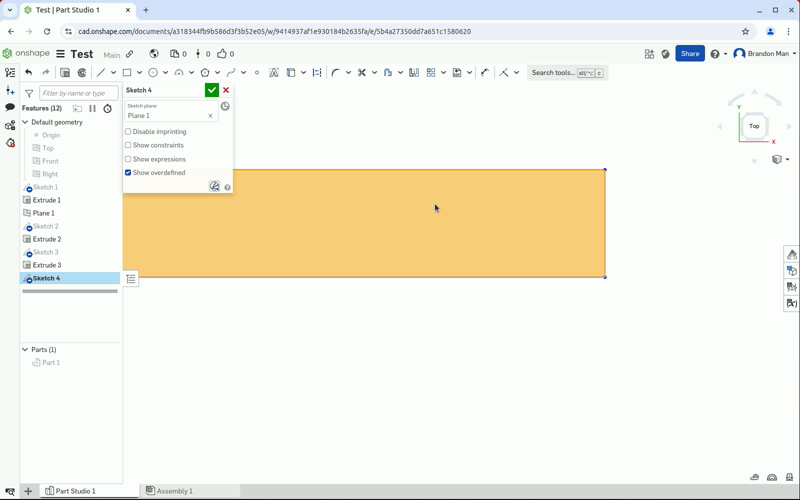
scroll(-6)
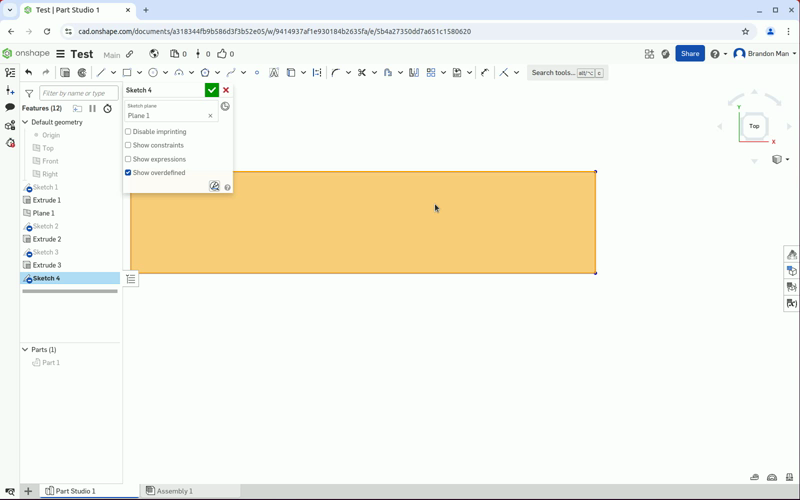
scroll(-6)
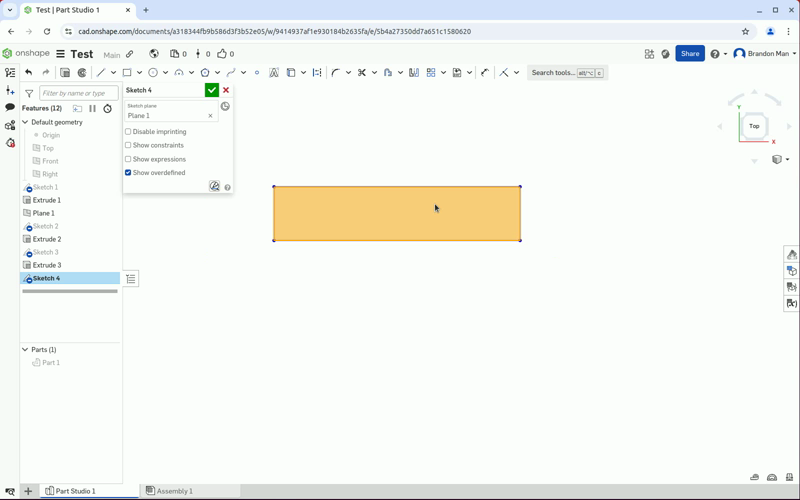
scroll(-6)
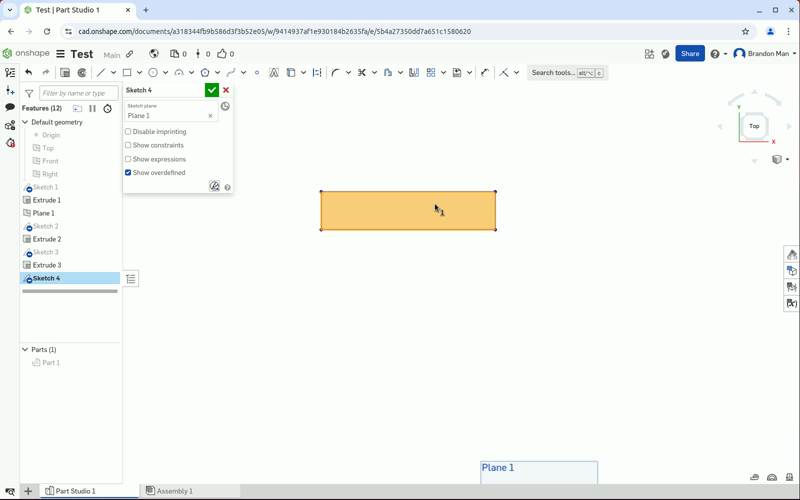
scroll(-6)
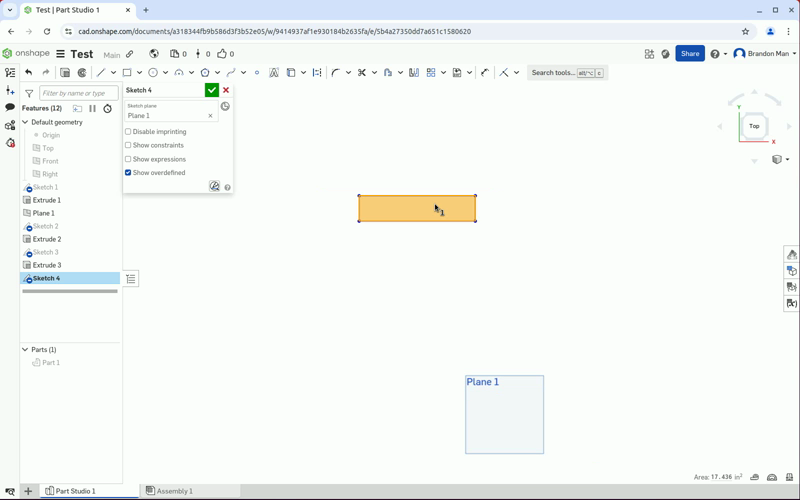
scroll(-6)
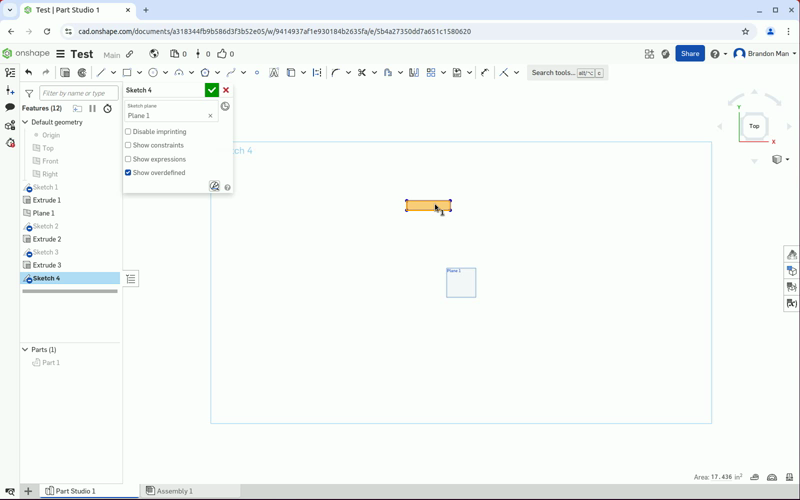
mouse_move(73, 352)
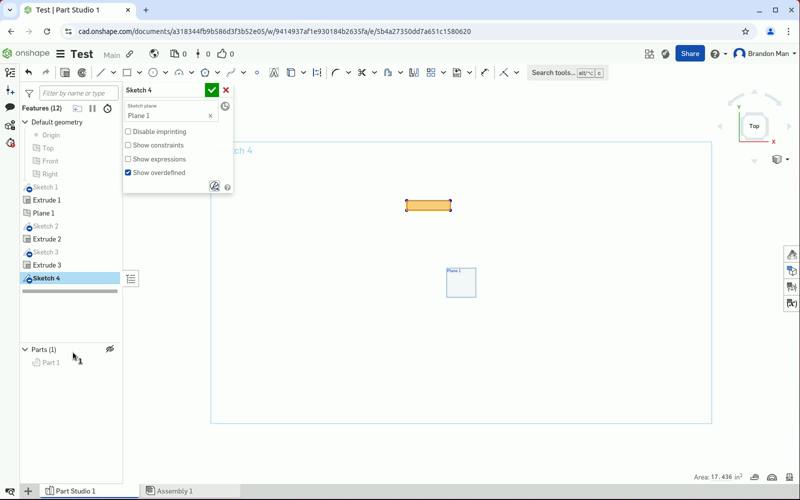
key(shift+y)
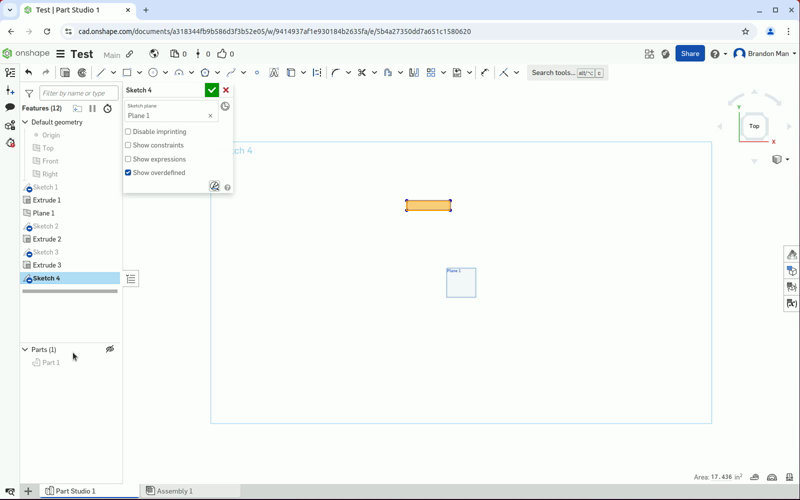
key(shift+e)
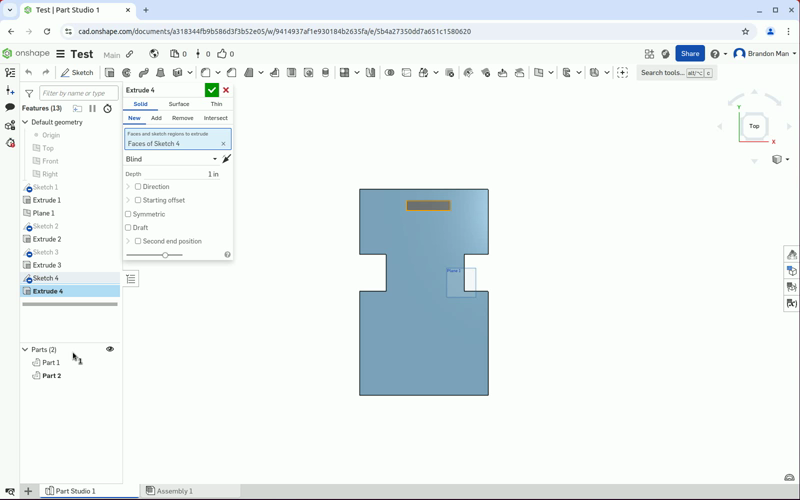
mouse_move(143, 106)
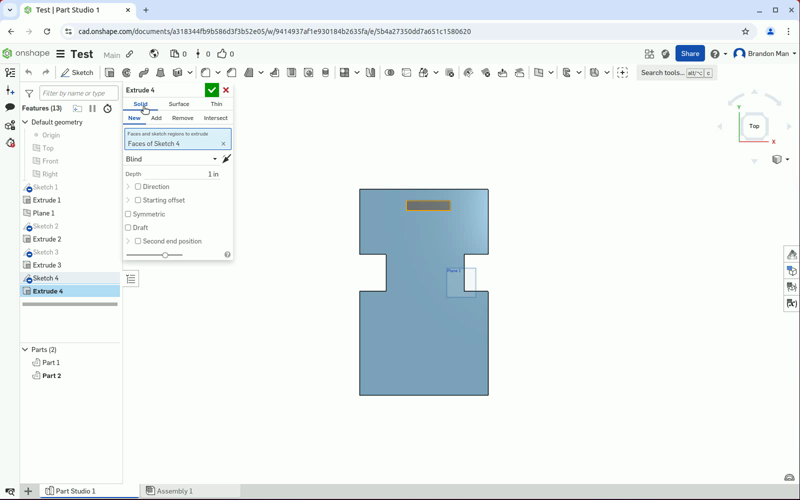
click(143, 106)
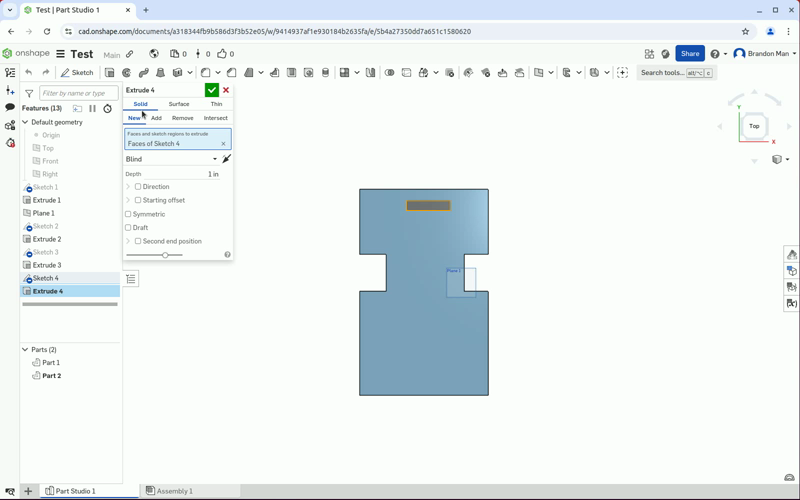
mouse_move(137, 120)
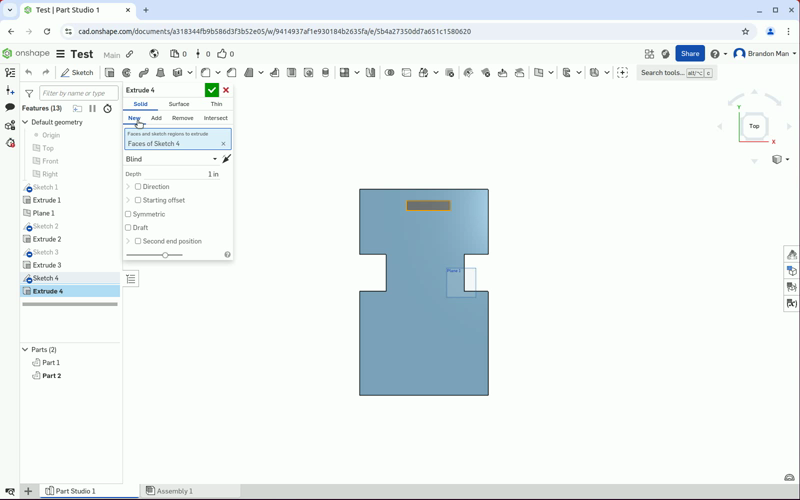
click(137, 120)
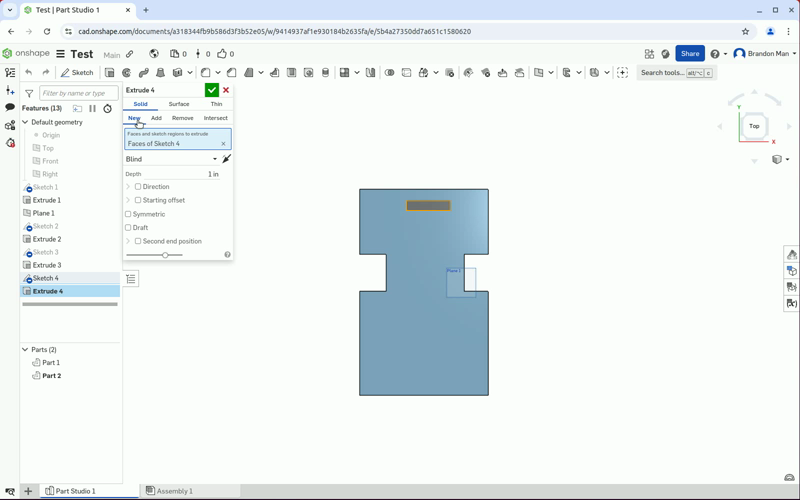
key(tab, 4)
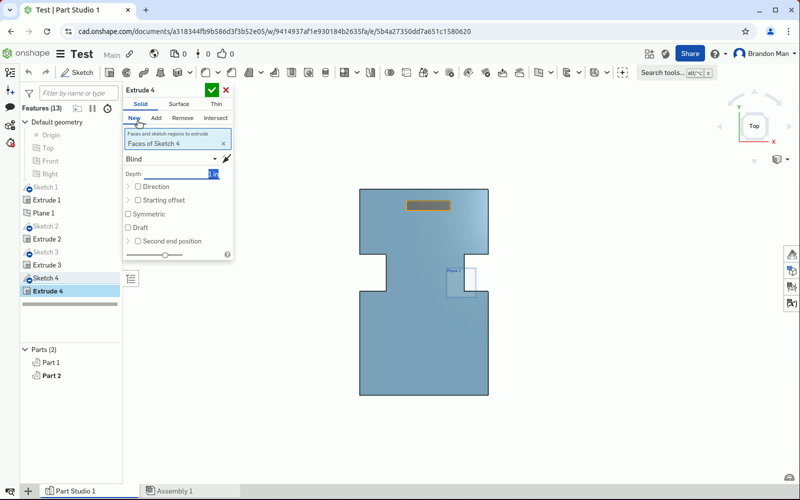
text(10.591)
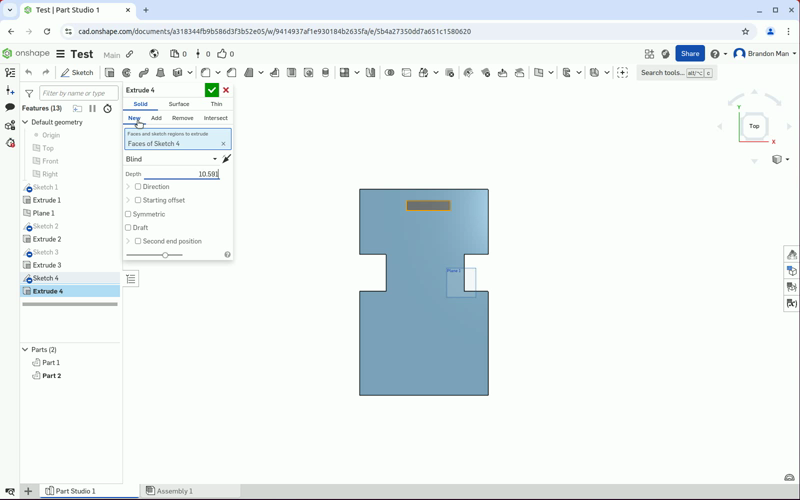
key(enter)
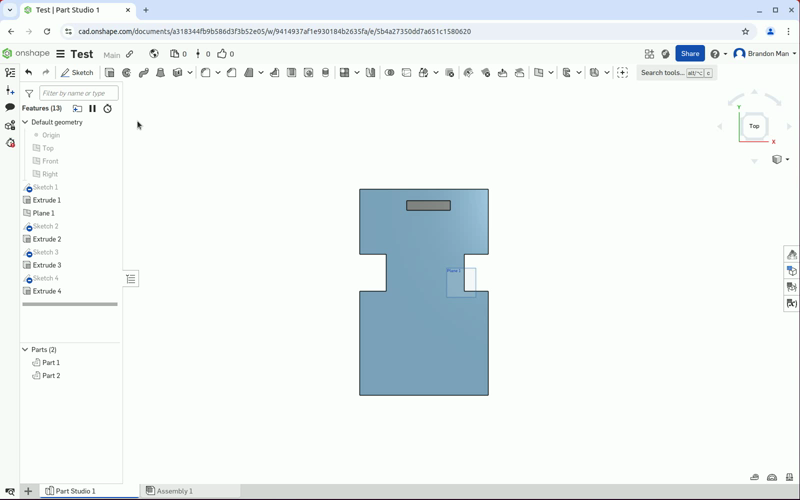
key(shift+h)
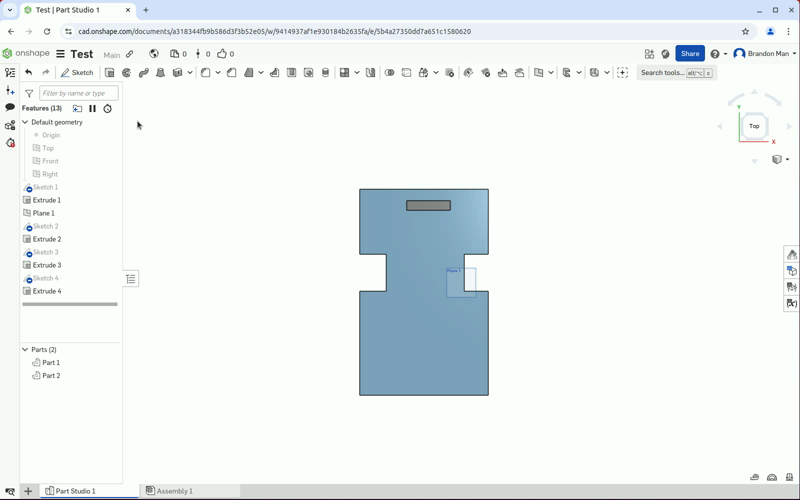
key(shift+h)
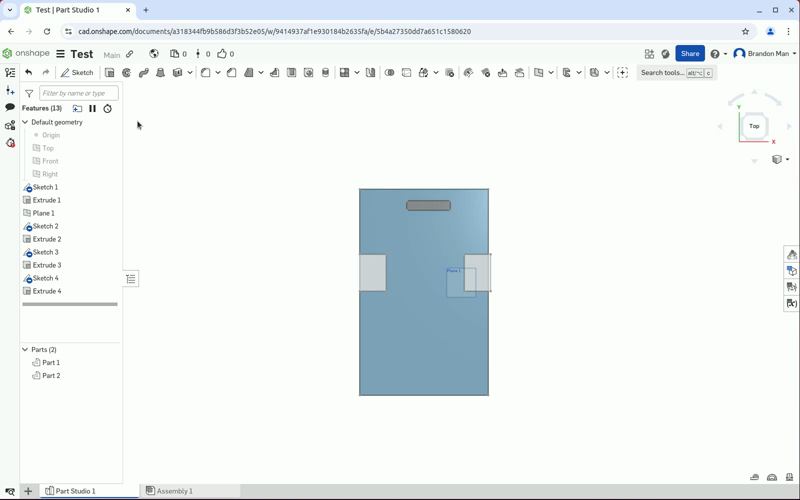
key(shift+7)
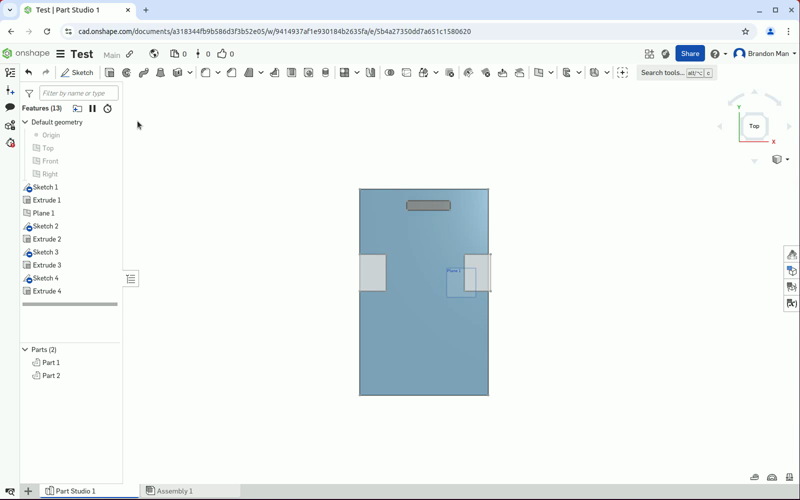
key(up, 3)
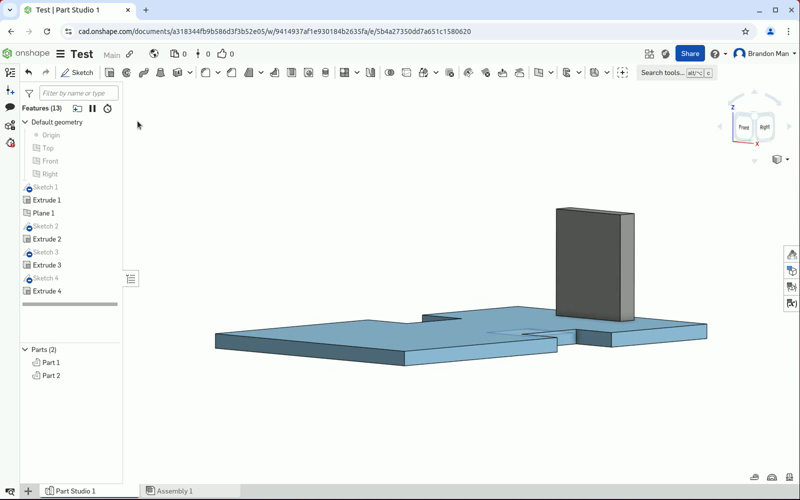
key(left, 3)
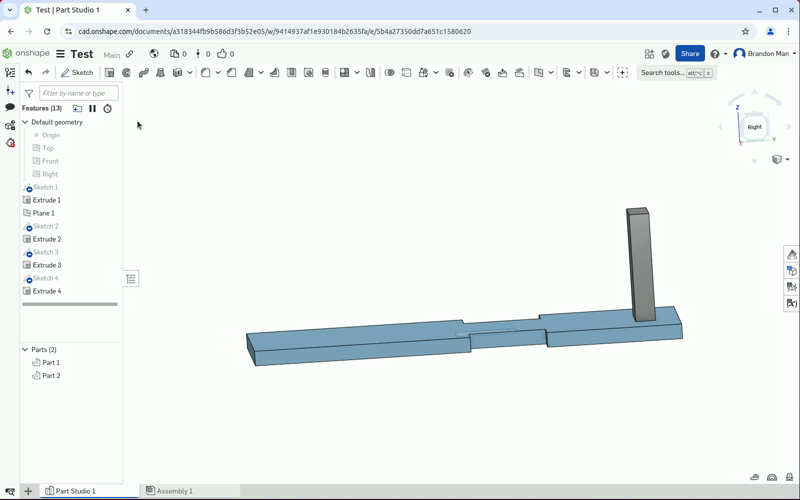
key(right, 3)
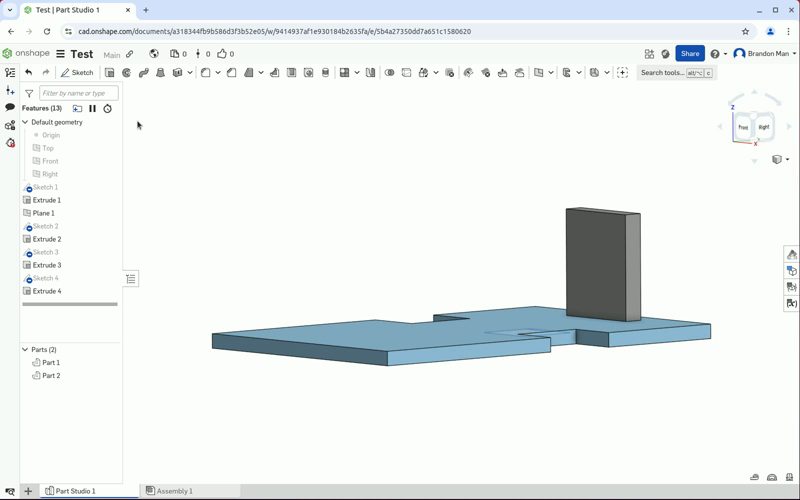
key(down, 3)
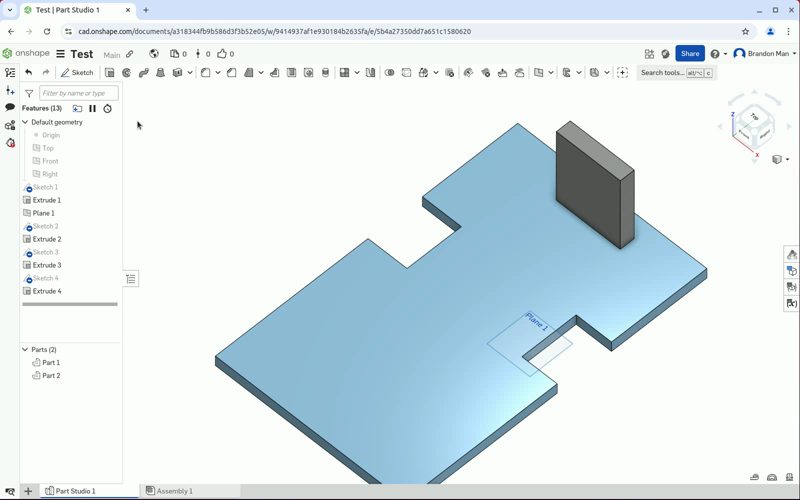
mouse_move(73, 189)
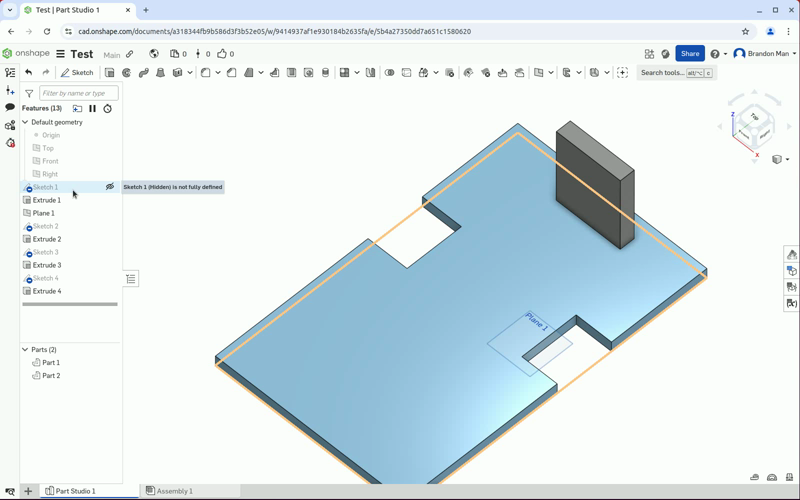
click(73, 189)